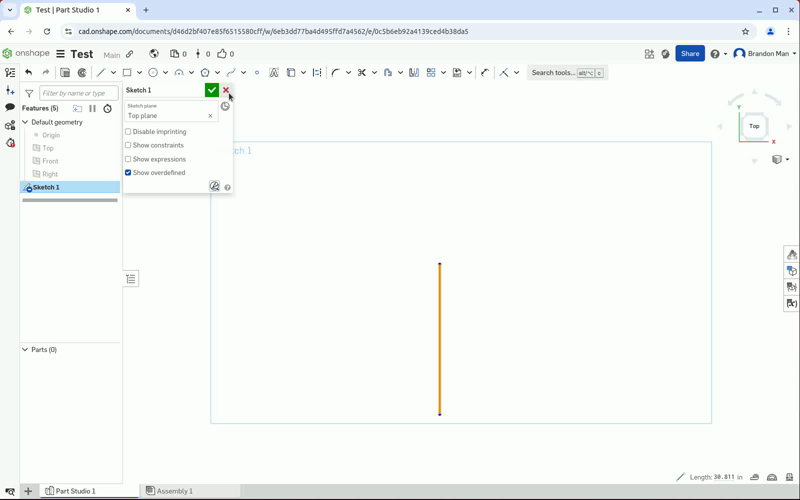
key(shift+h)
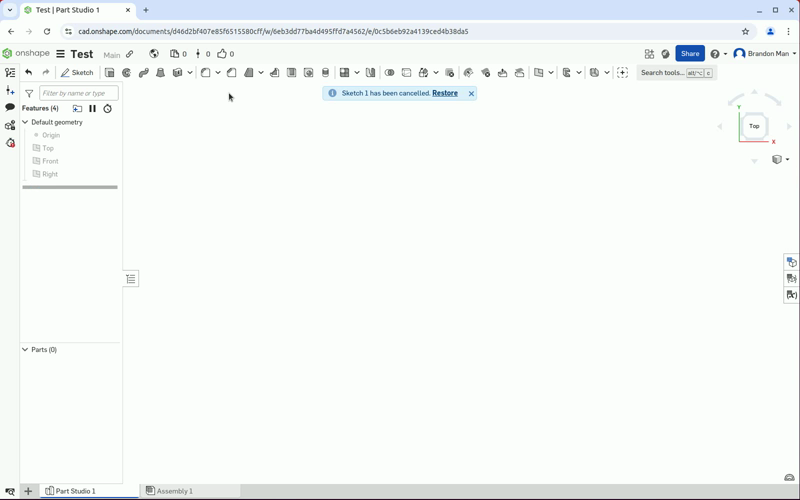
mouse_move(73, 352)
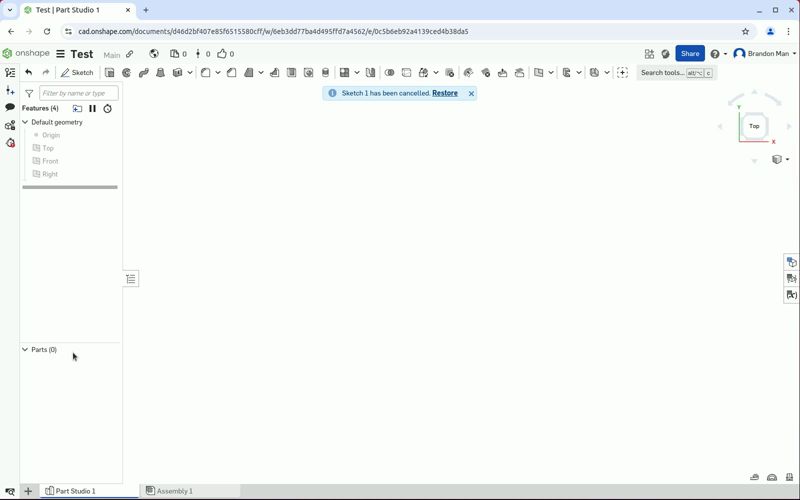
key(y)
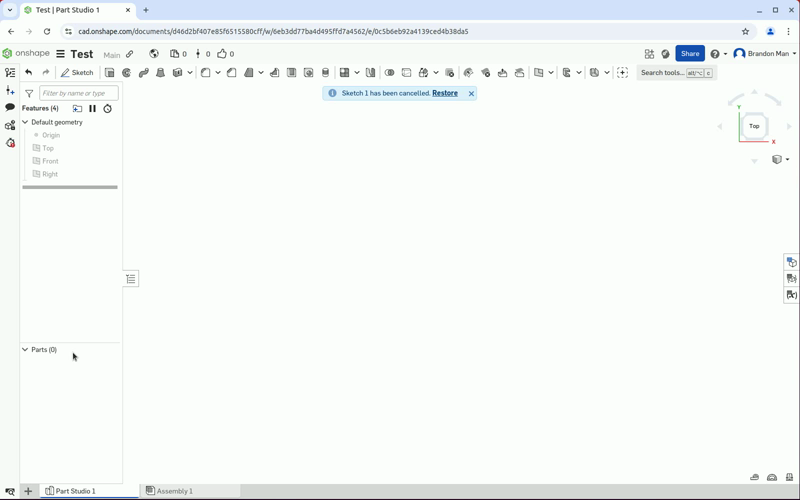
key(shift+p)
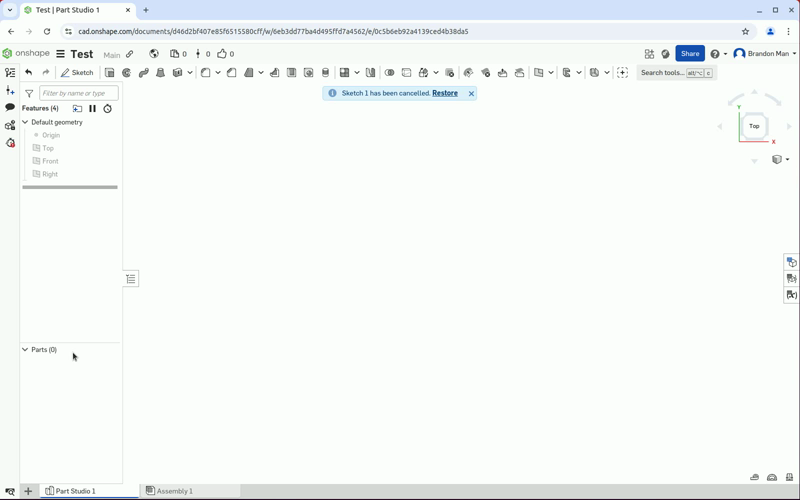
key(space)
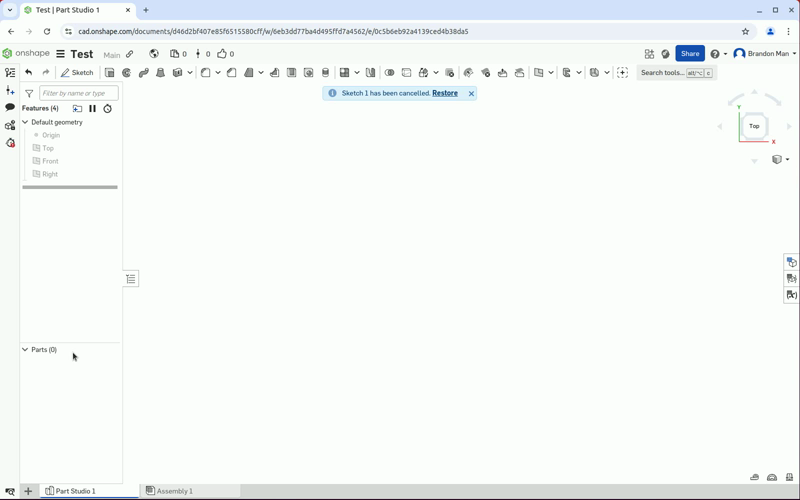
key_down(shift)
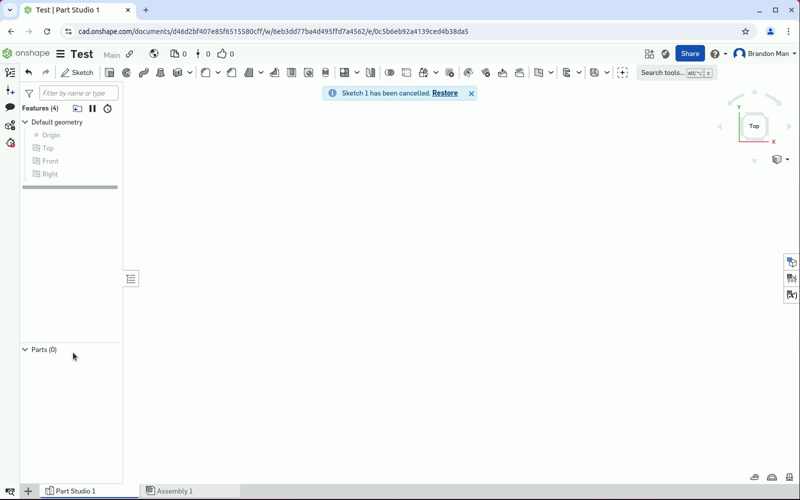
key(up)
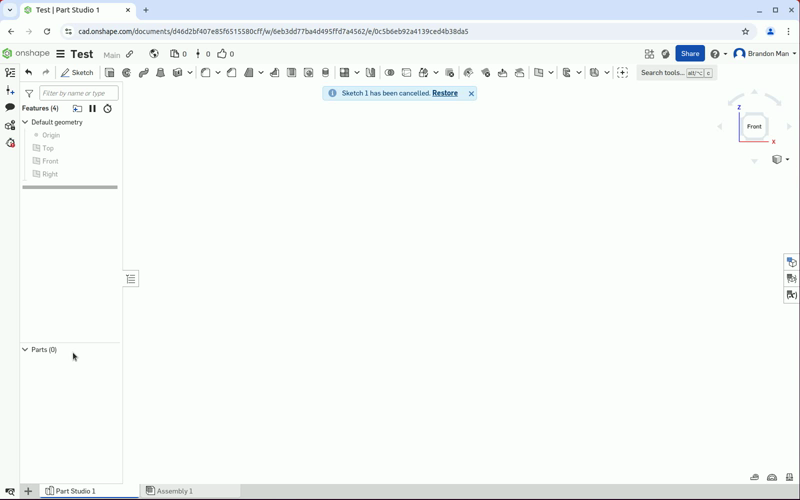
key_up(shift)
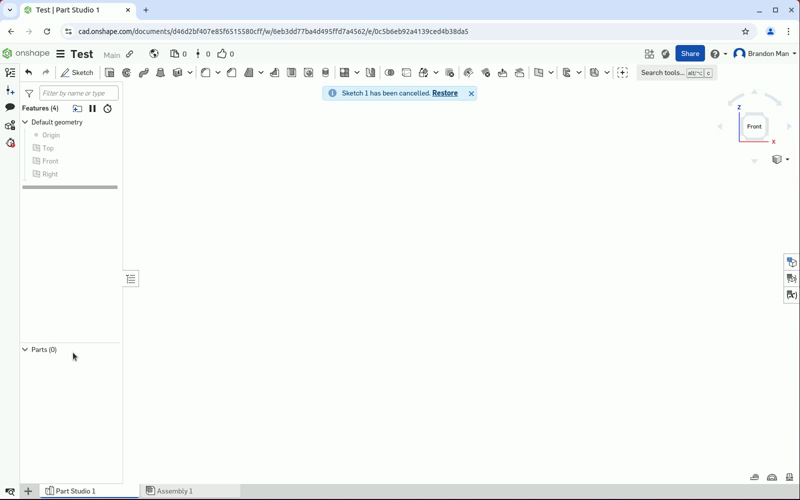
mouse_move(73, 352)
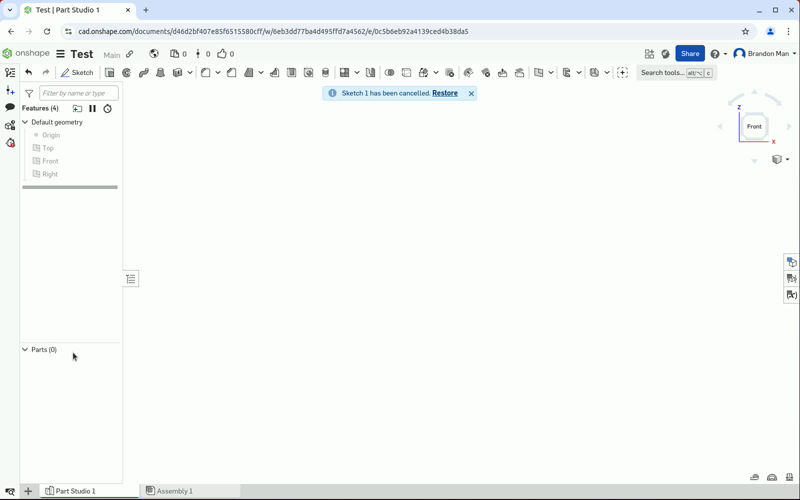
key(shift+y)
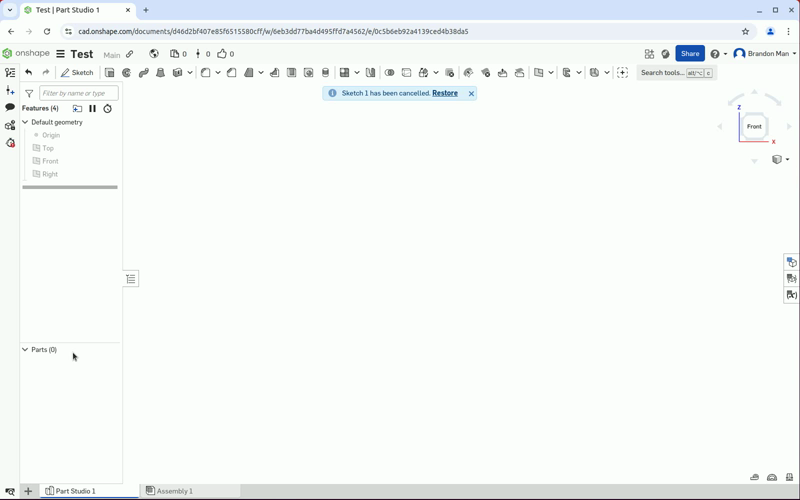
key(shift+s)
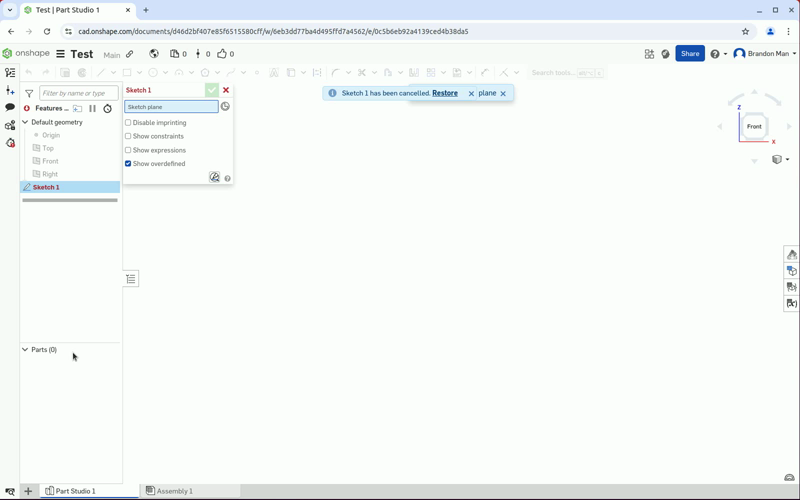
mouse_move(73, 163)
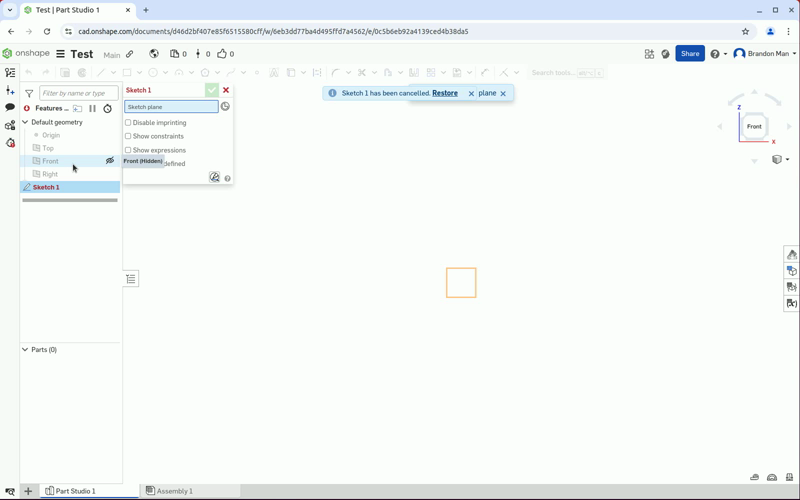
click(73, 163)
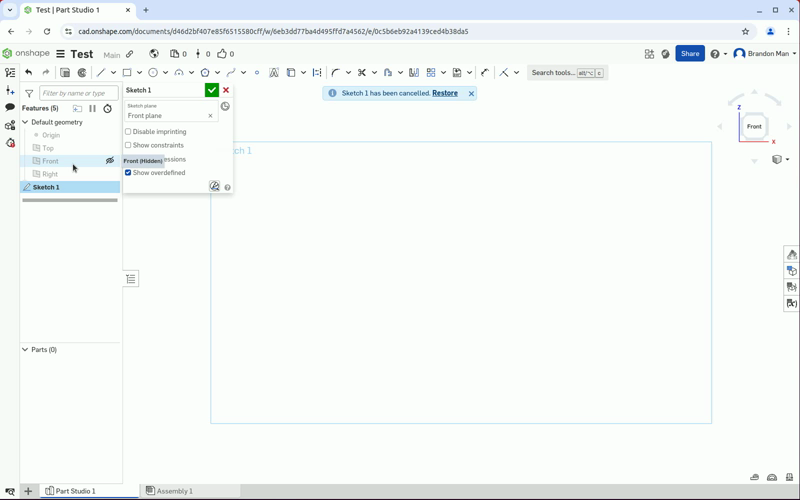
mouse_move(73, 352)
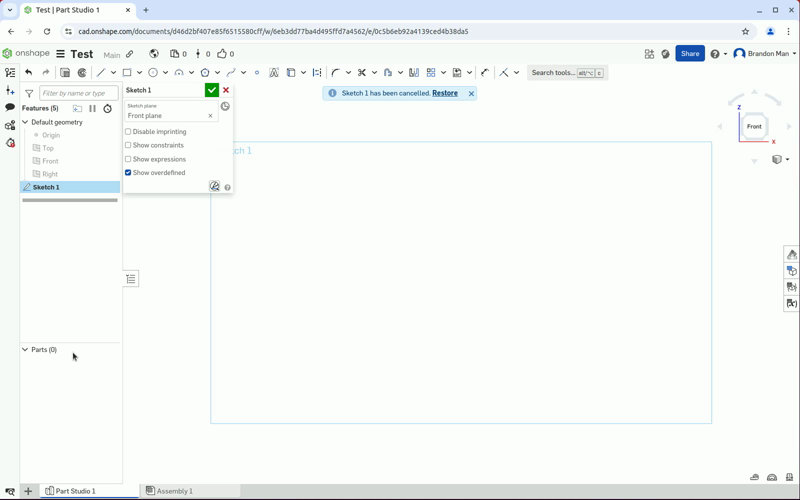
key(y)
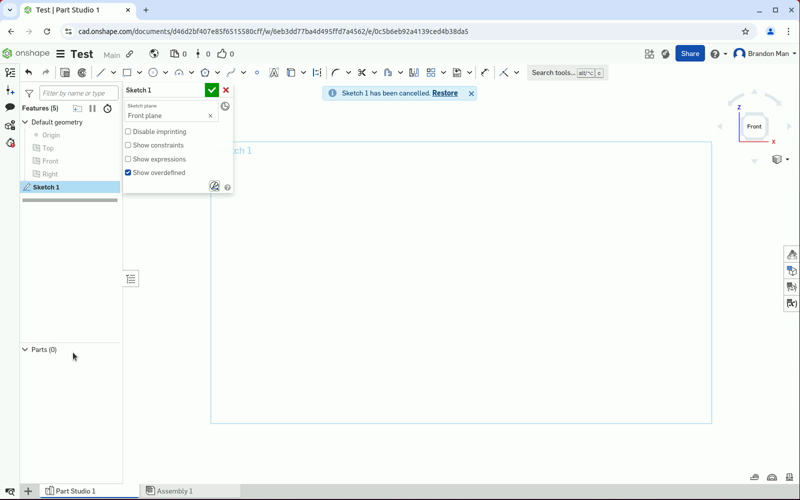
key(l)
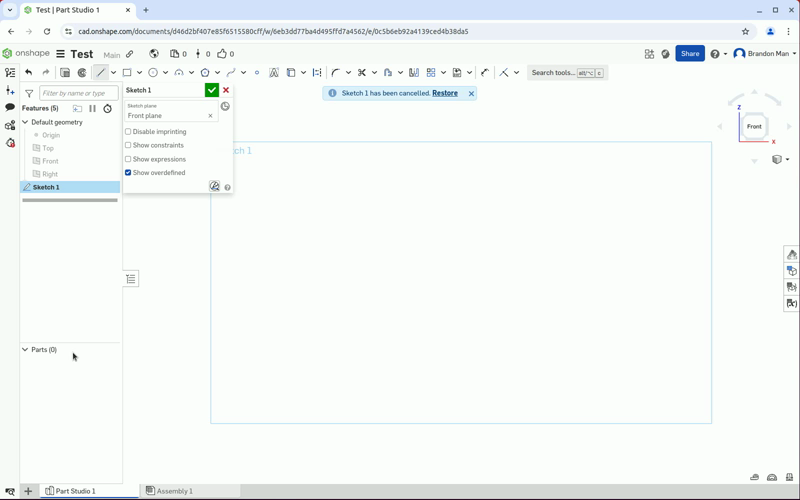
key_down(shift)
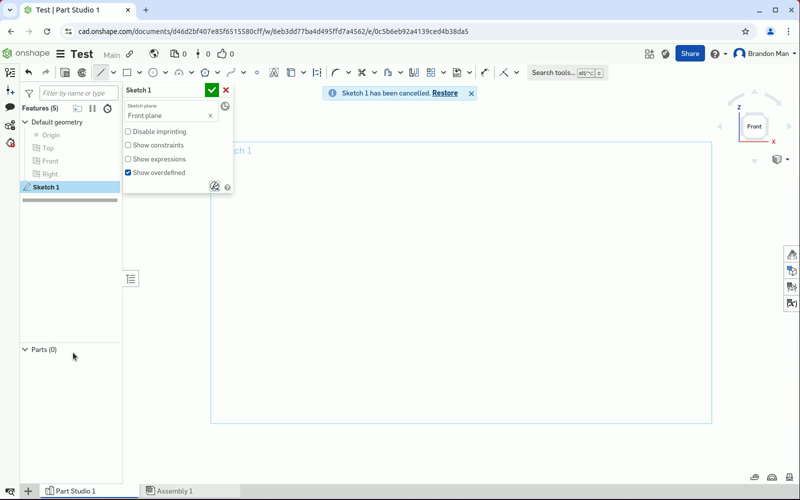
mouse_move(450, 282)
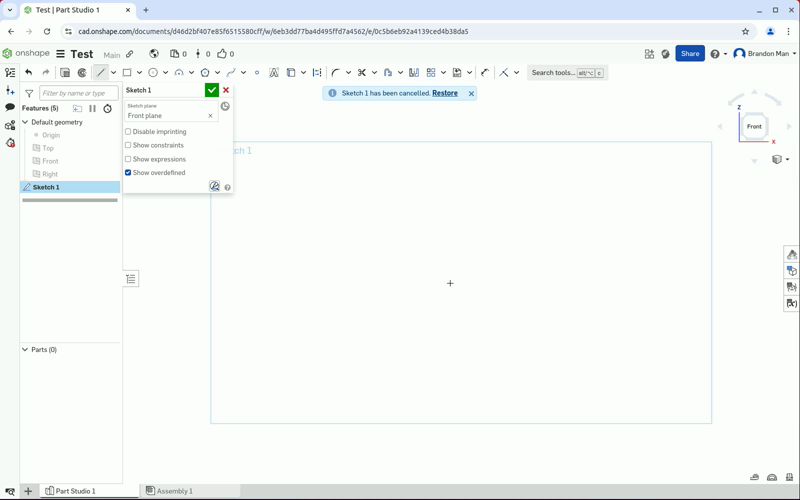
click(450, 282)
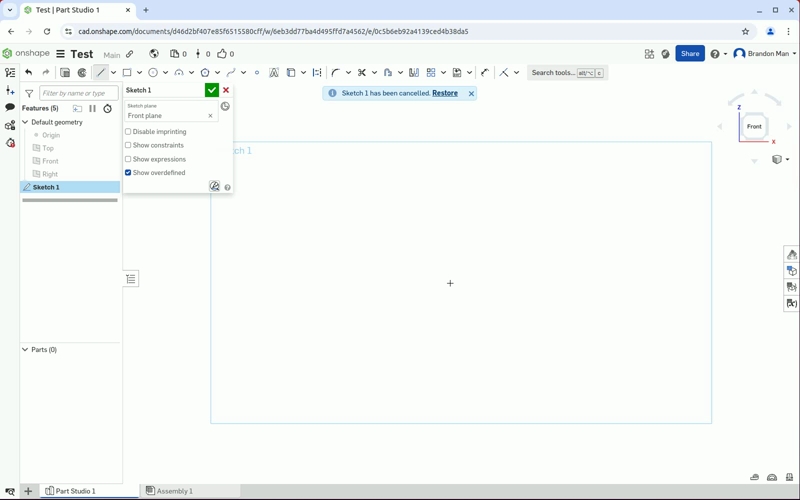
key_up(shift)
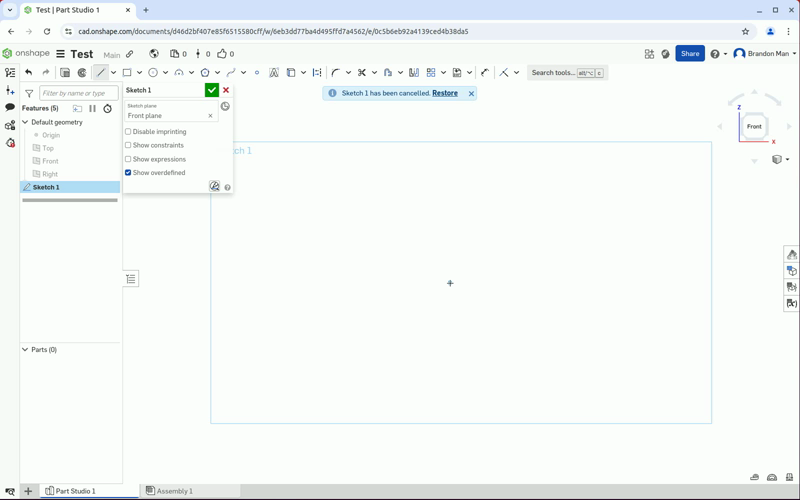
key_down(shift)
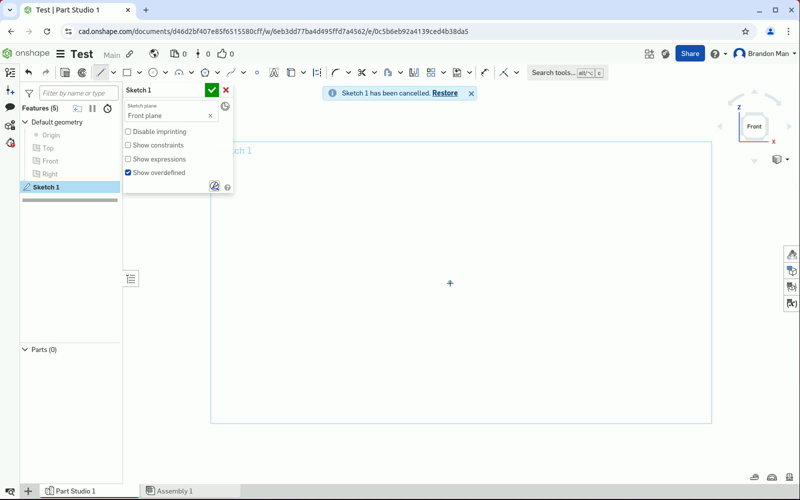
mouse_move(480, 282)
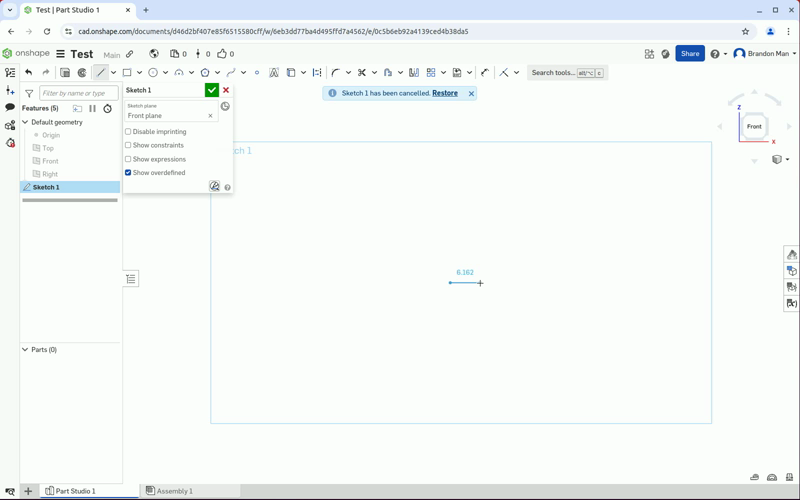
mouse_move(461, 282)
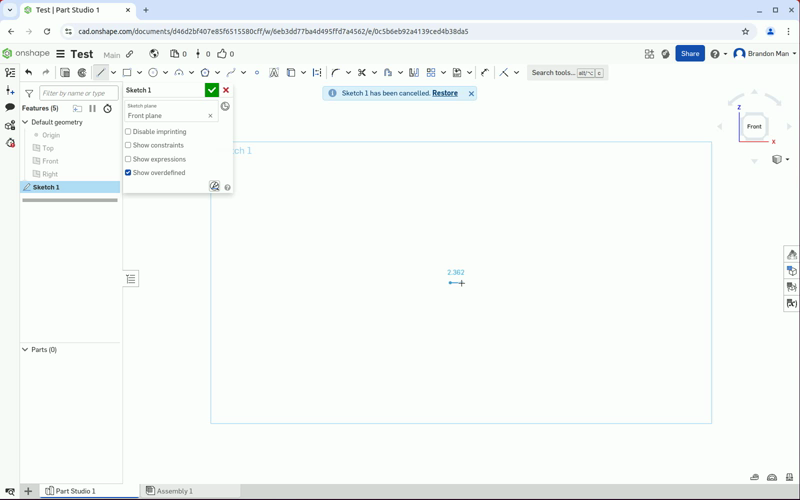
click(461, 282)
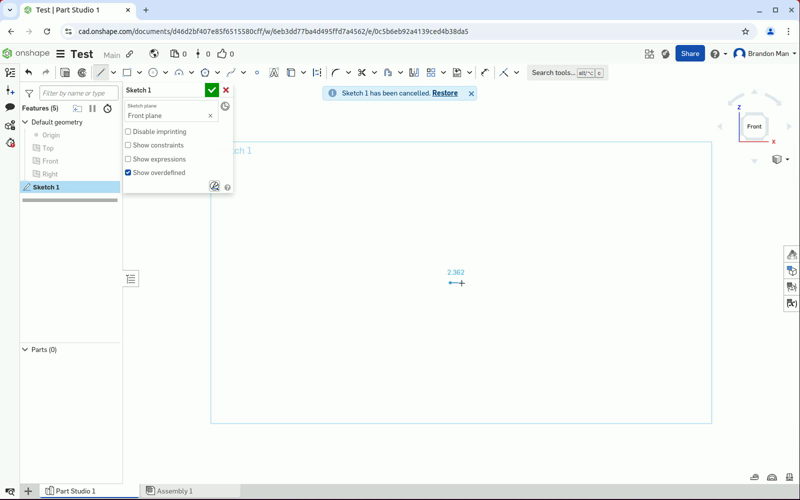
key_up(shift)
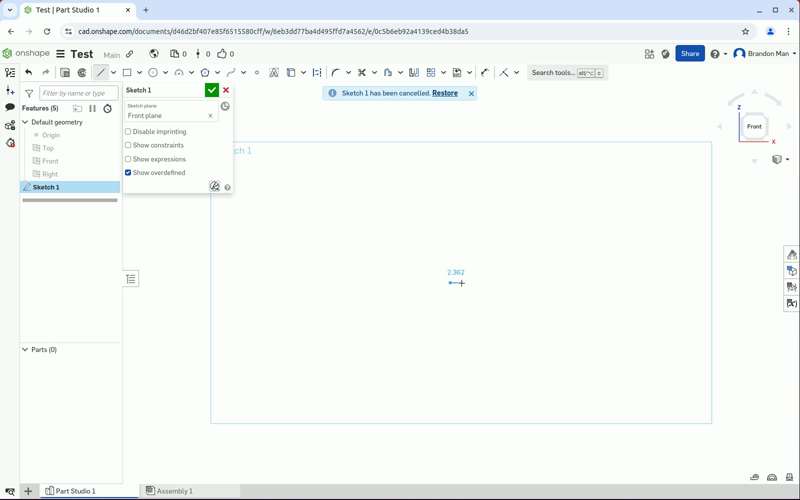
key_down(shift)
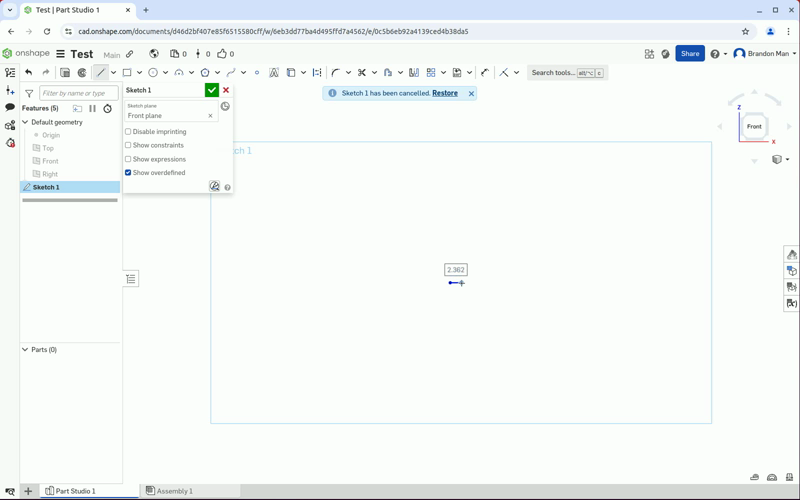
mouse_move(492, 282)
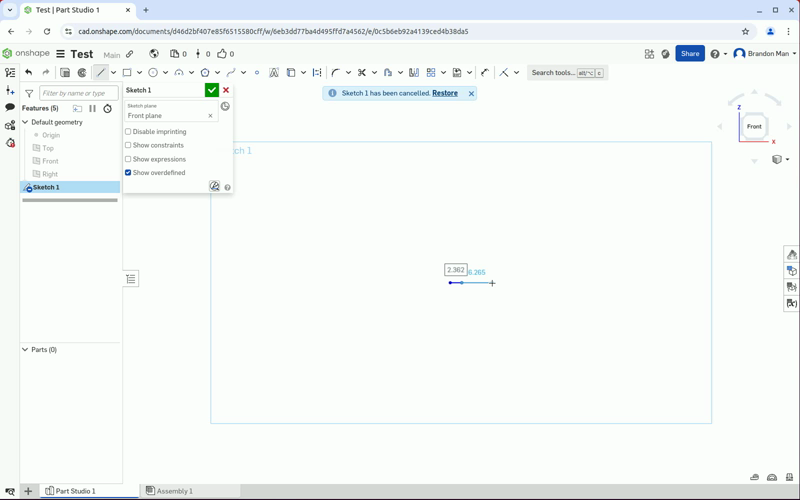
mouse_move(461, 274)
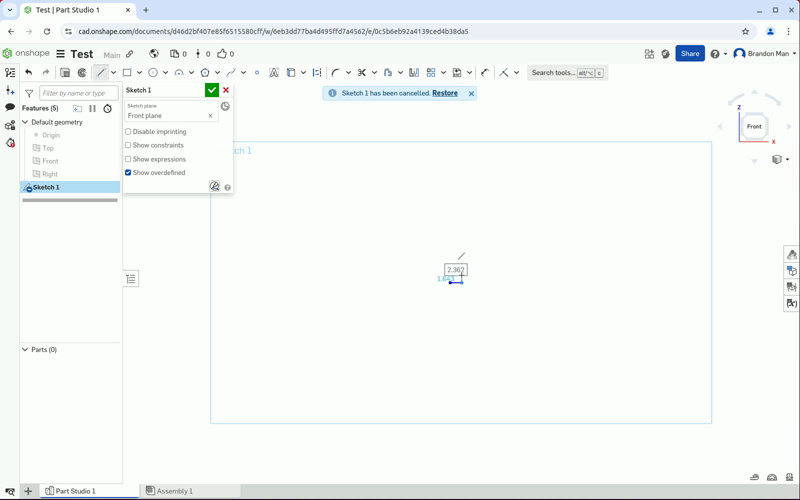
click(461, 274)
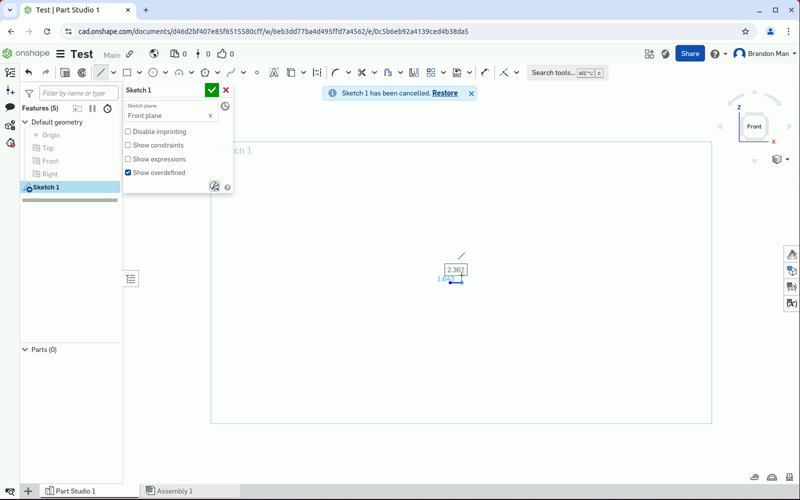
key_up(shift)
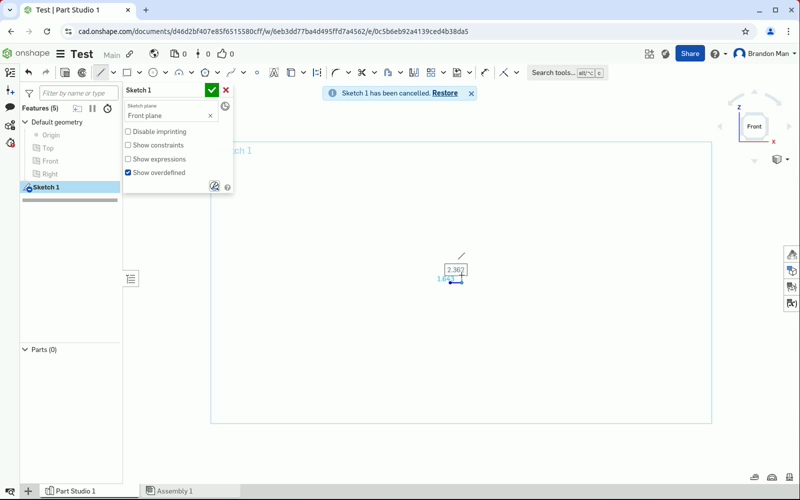
key_down(shift)
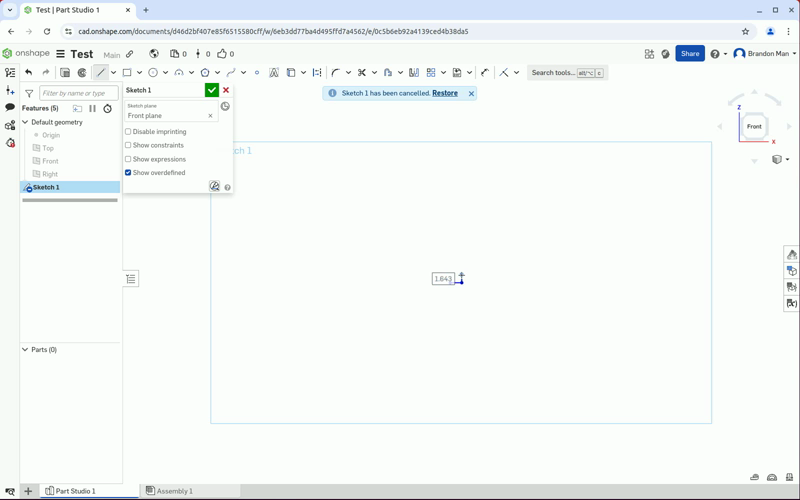
mouse_move(492, 274)
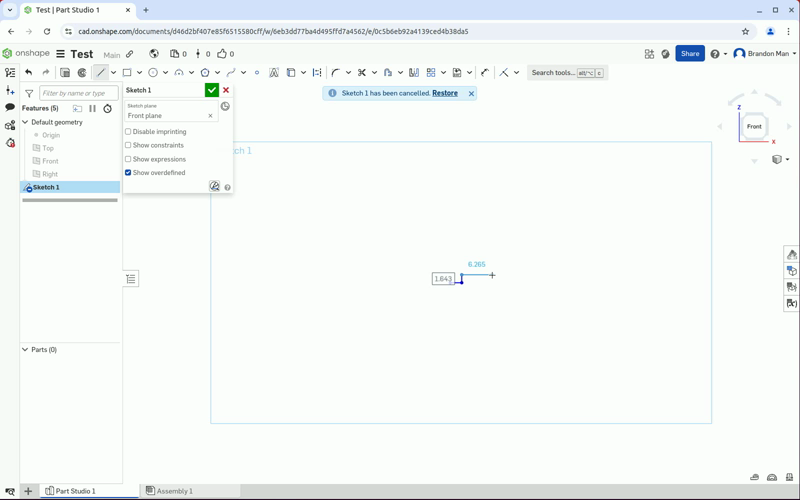
mouse_move(454, 274)
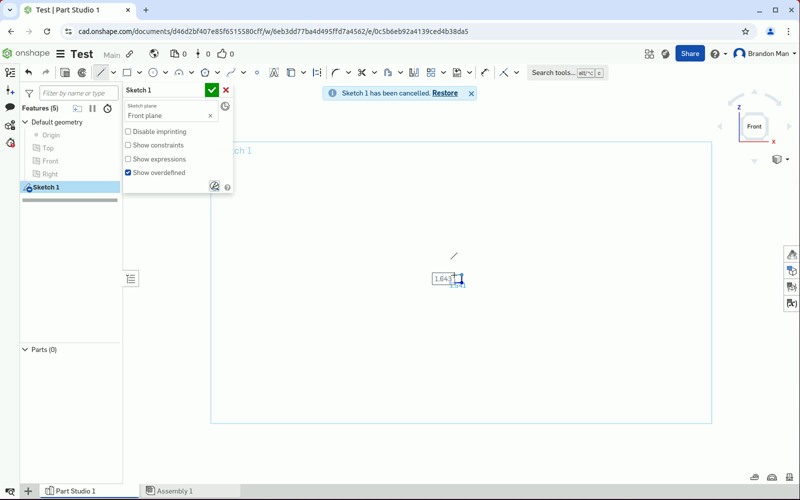
click(454, 274)
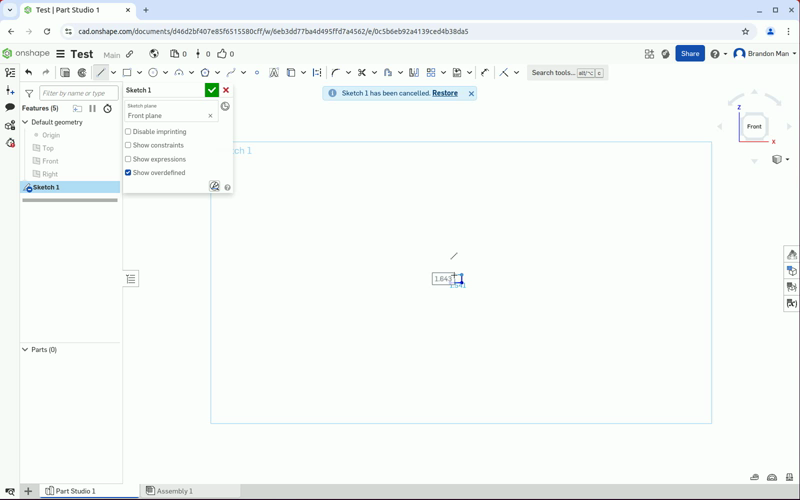
key_up(shift)
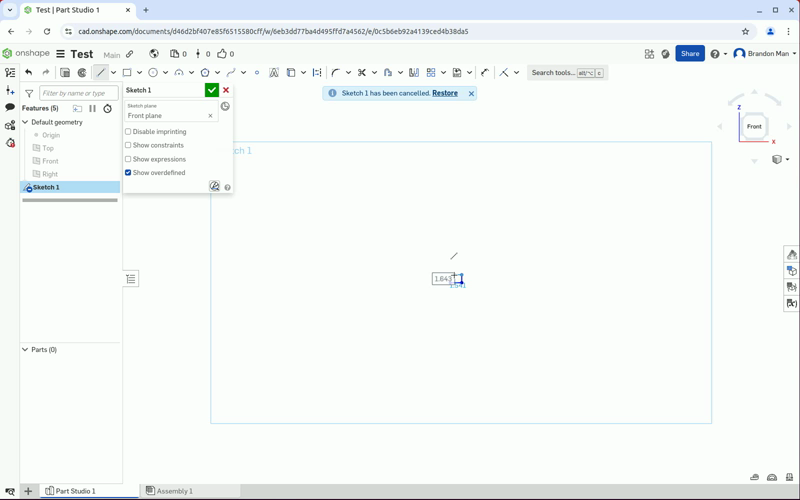
key(esc)
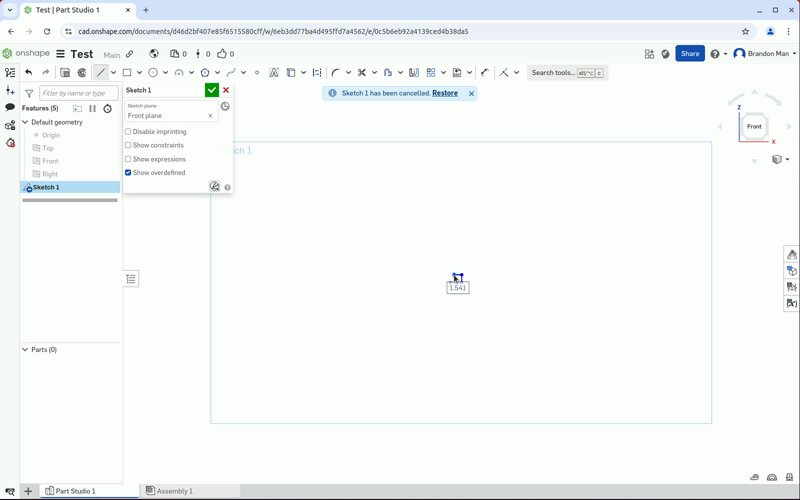
key(a)
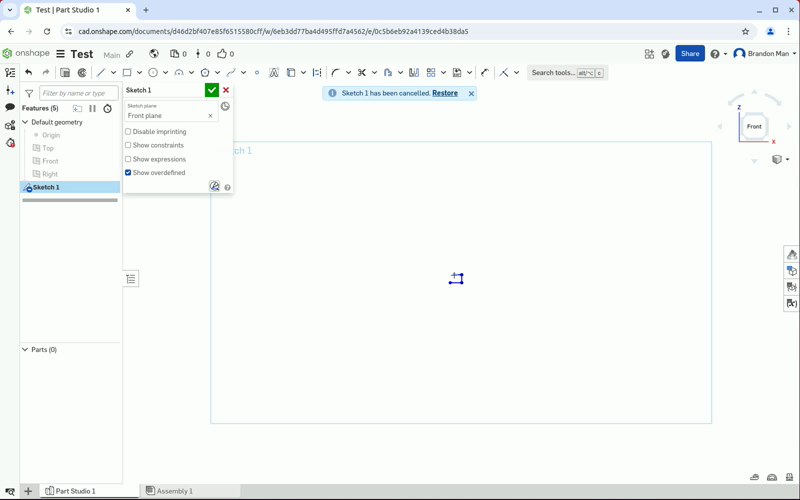
mouse_move(454, 274)
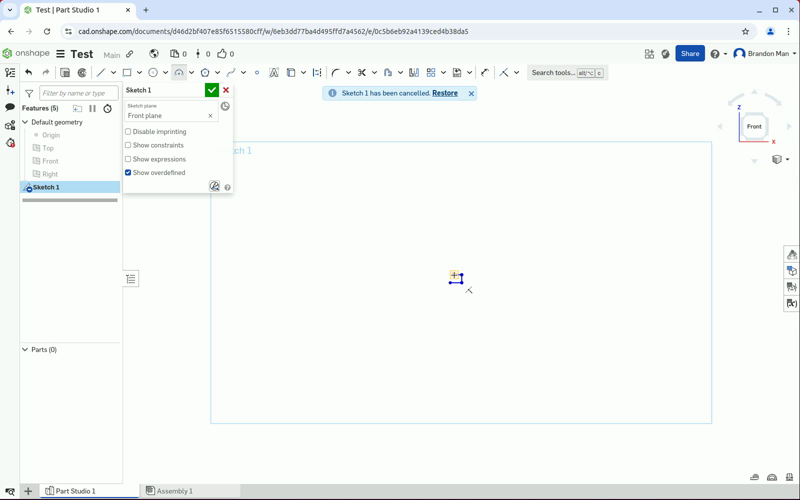
click(454, 274)
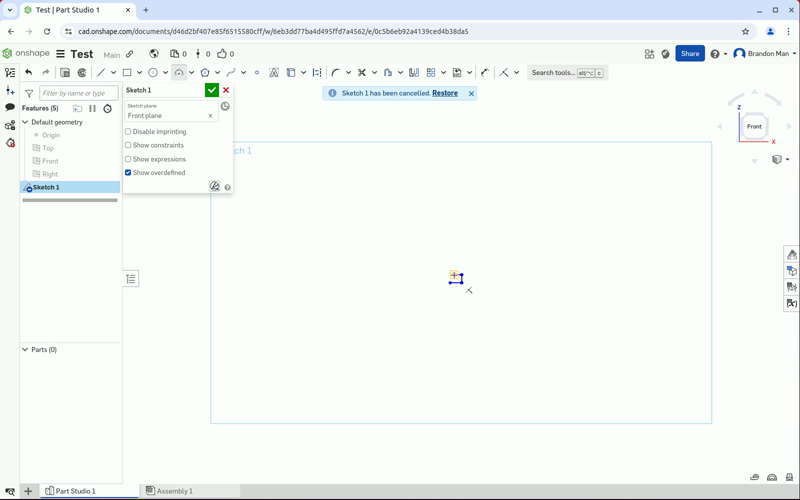
mouse_move(450, 282)
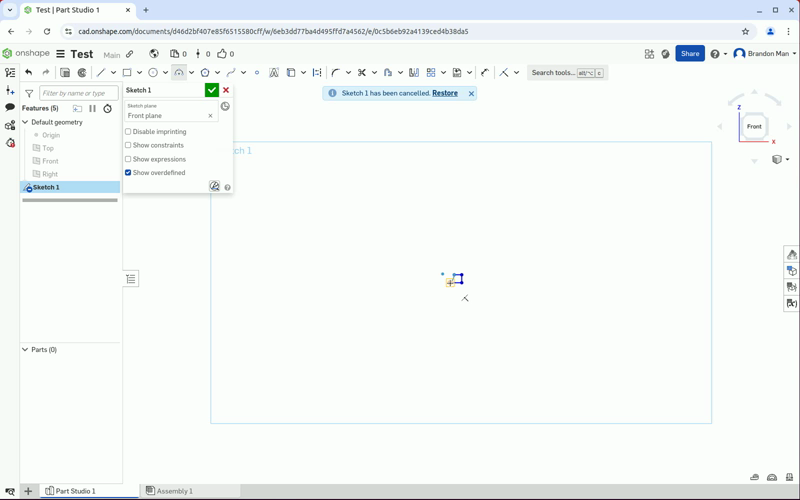
click(450, 282)
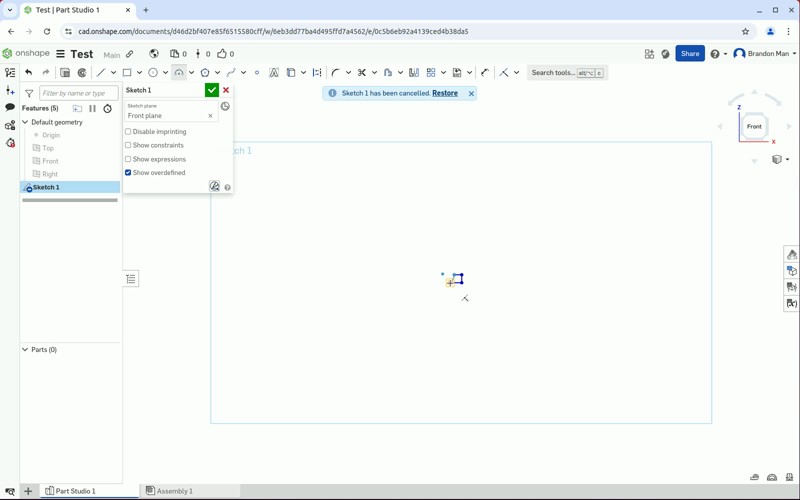
key_down(shift)
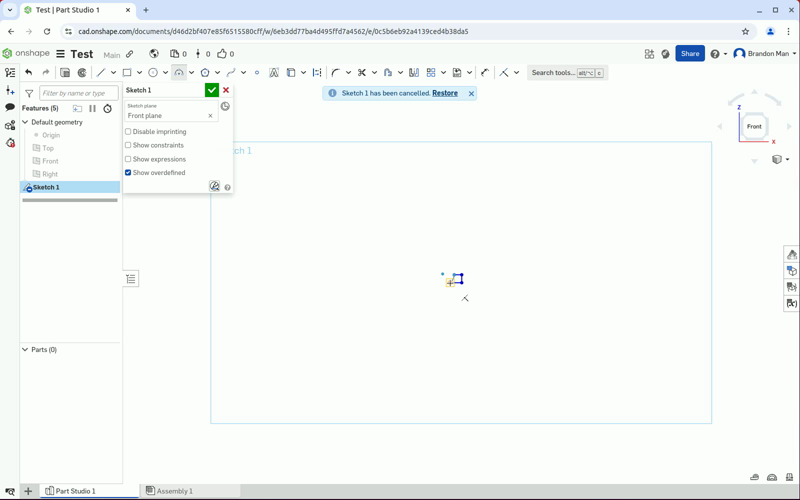
mouse_move(451, 278)
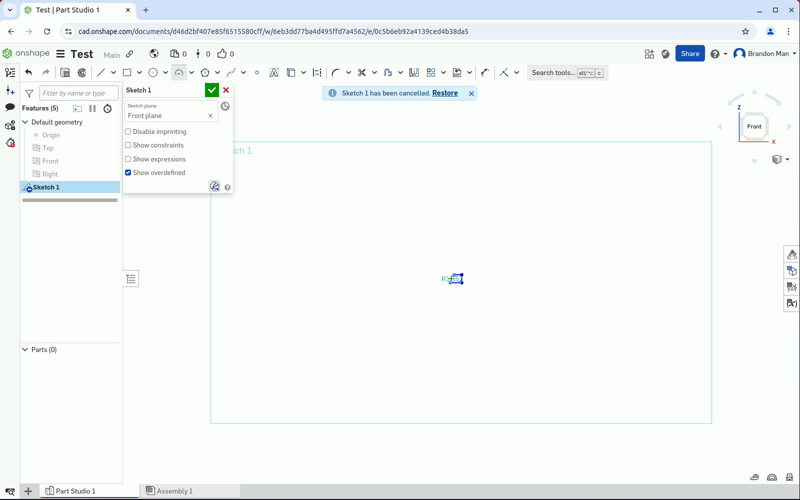
click(451, 278)
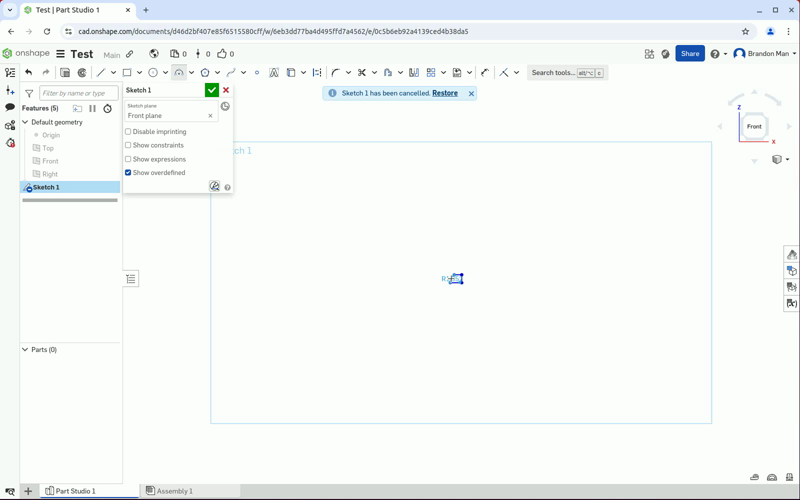
key_up(shift)
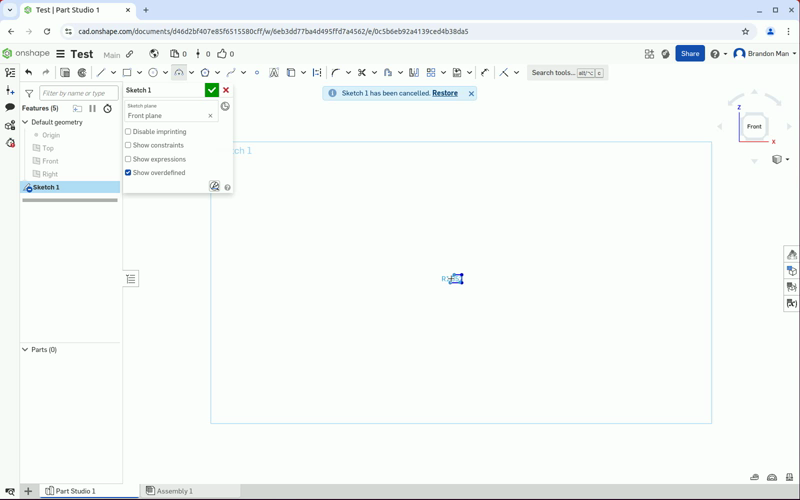
key(esc)
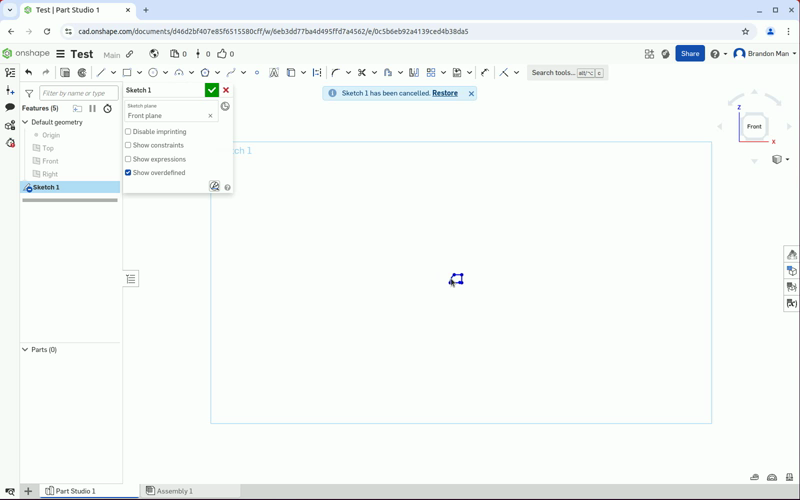
mouse_move(457, 276)
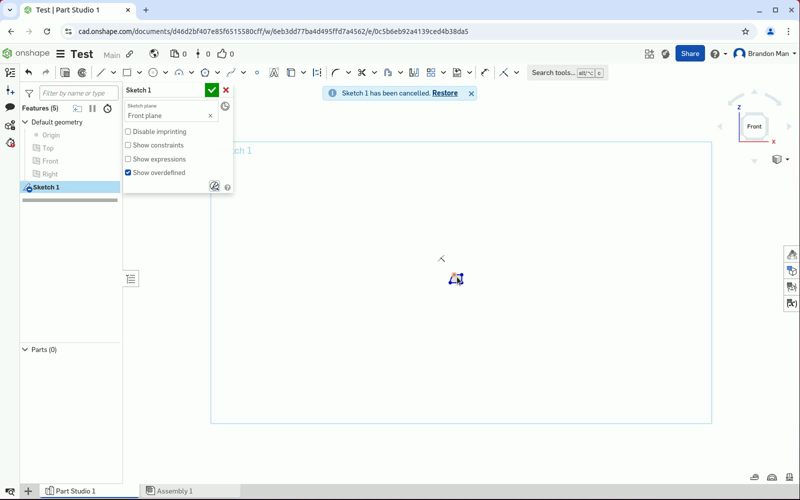
scroll(6)
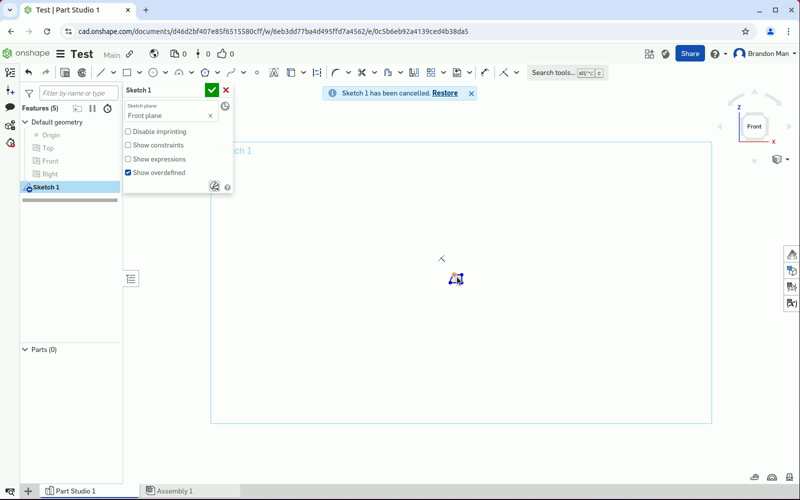
scroll(6)
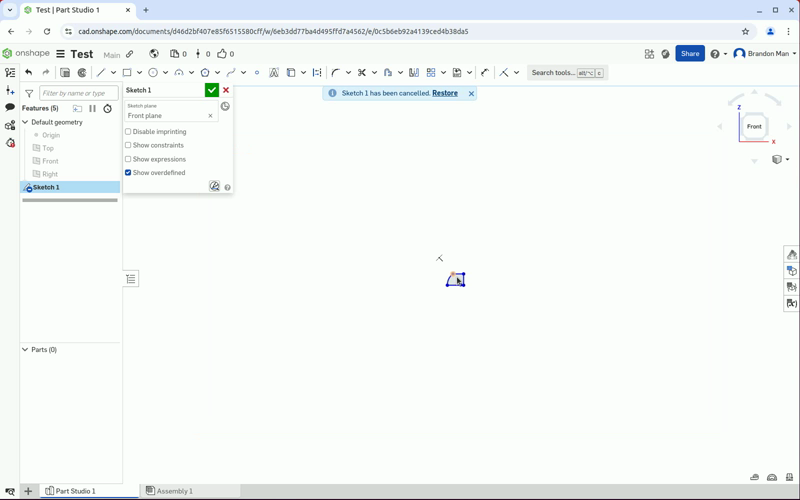
scroll(6)
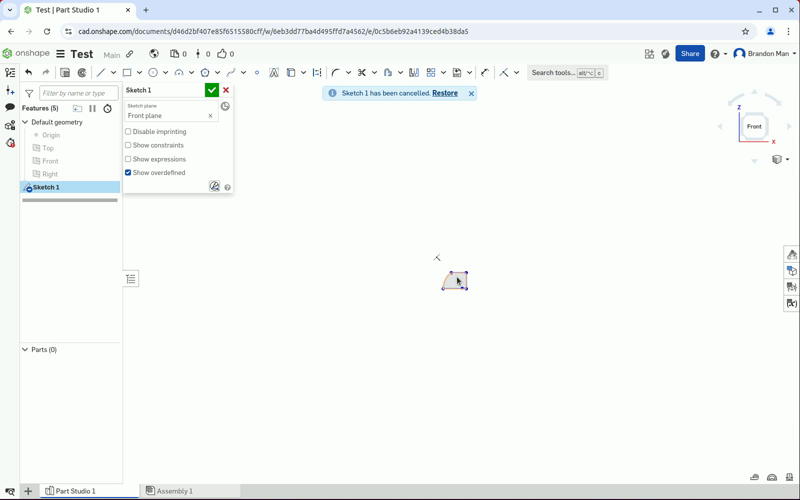
scroll(6)
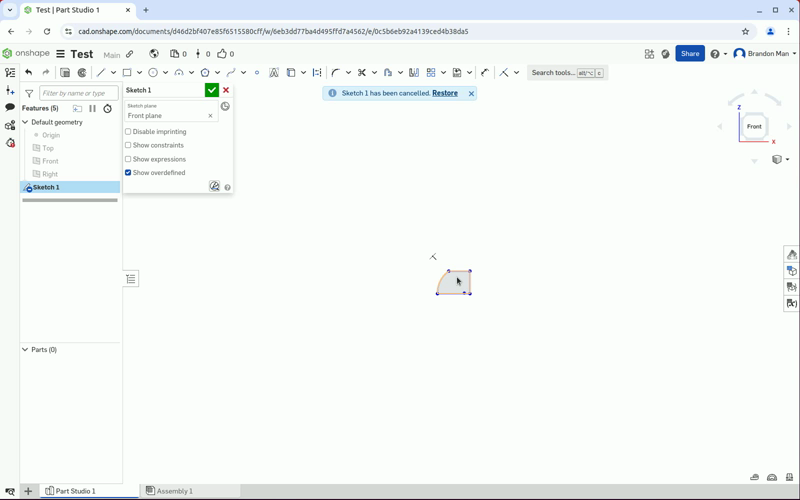
scroll(6)
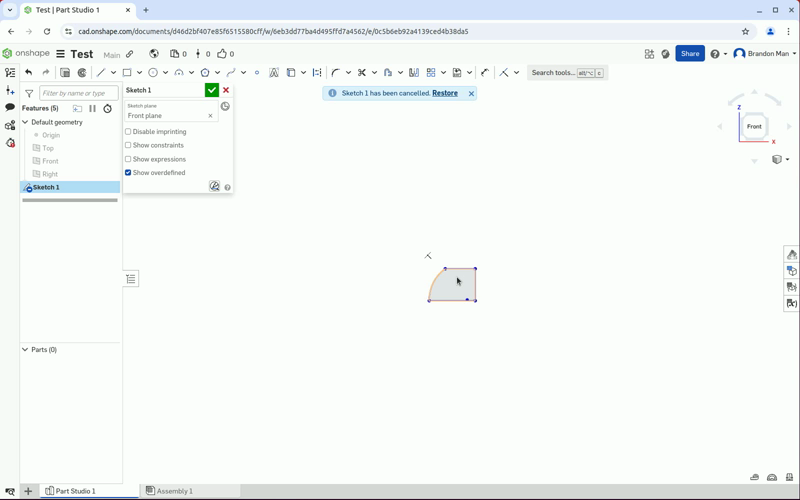
scroll(6)
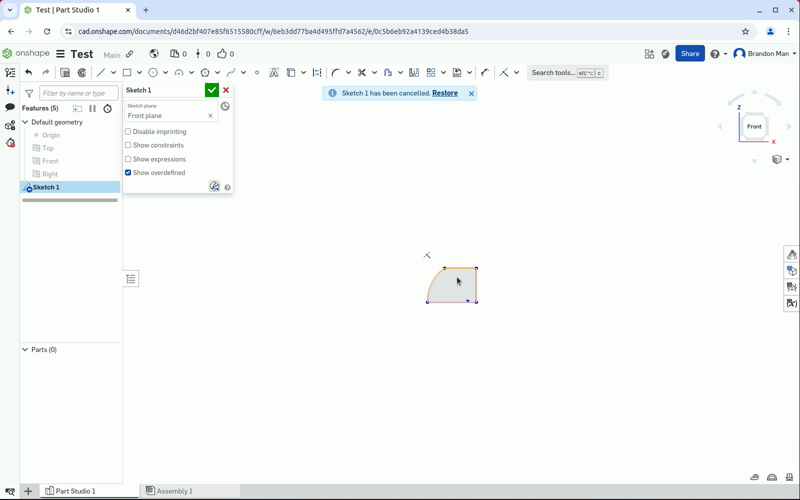
scroll(6)
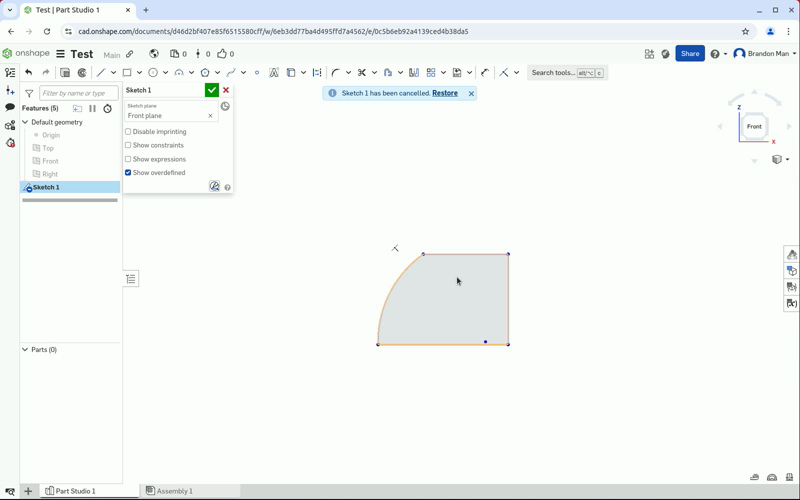
click(457, 276)
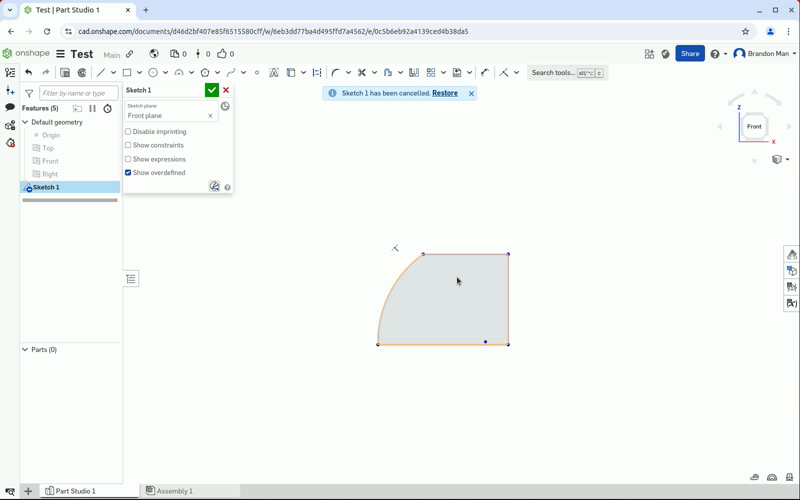
scroll(-6)
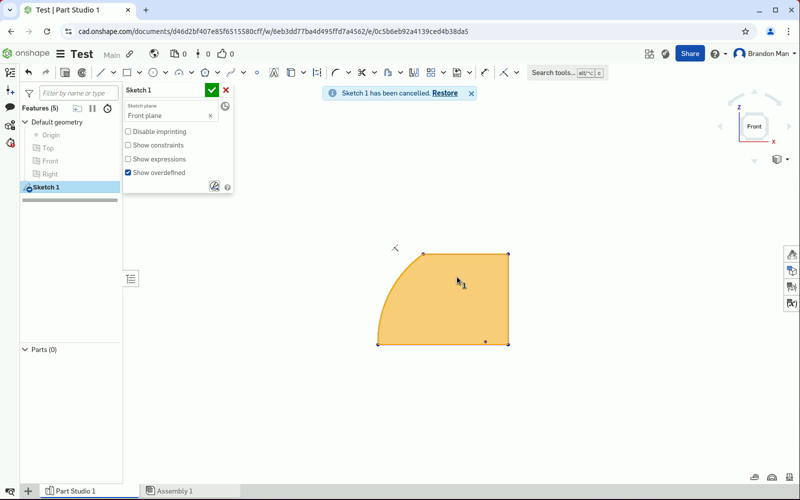
scroll(-6)
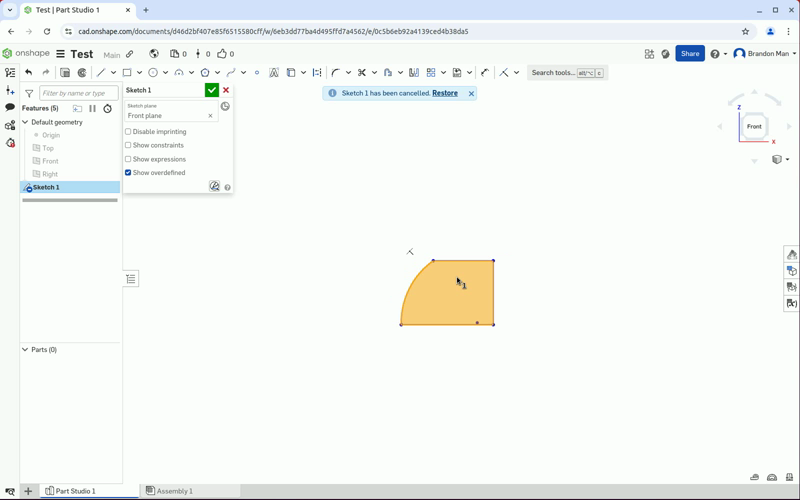
scroll(-6)
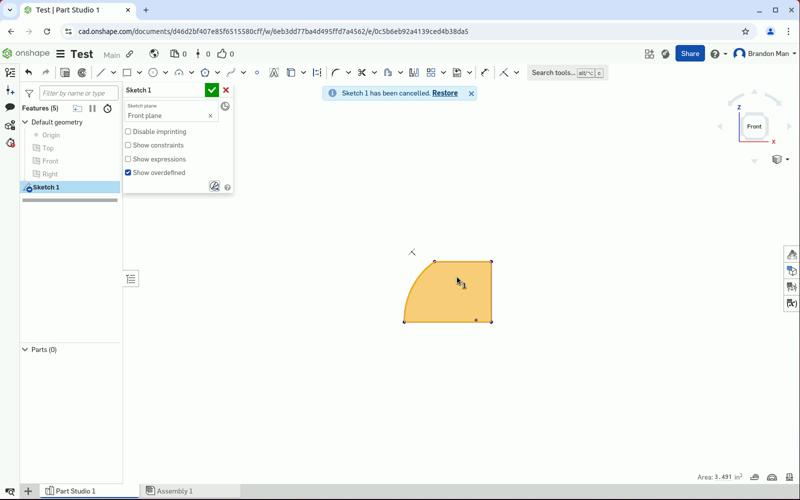
scroll(-6)
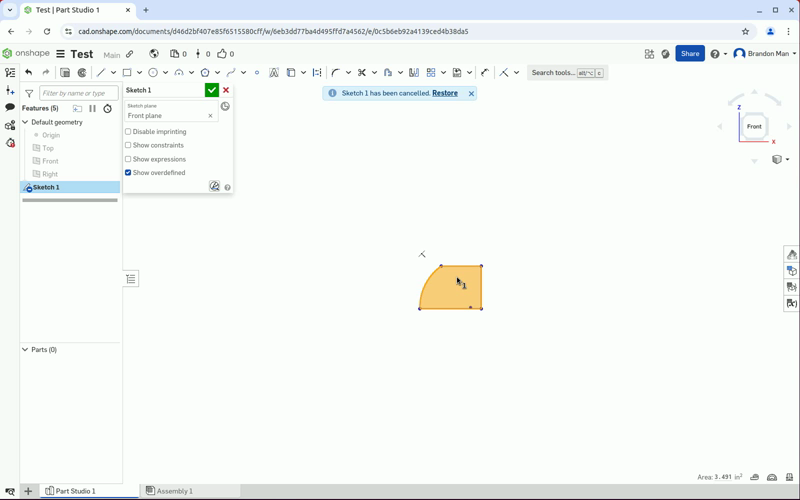
scroll(-6)
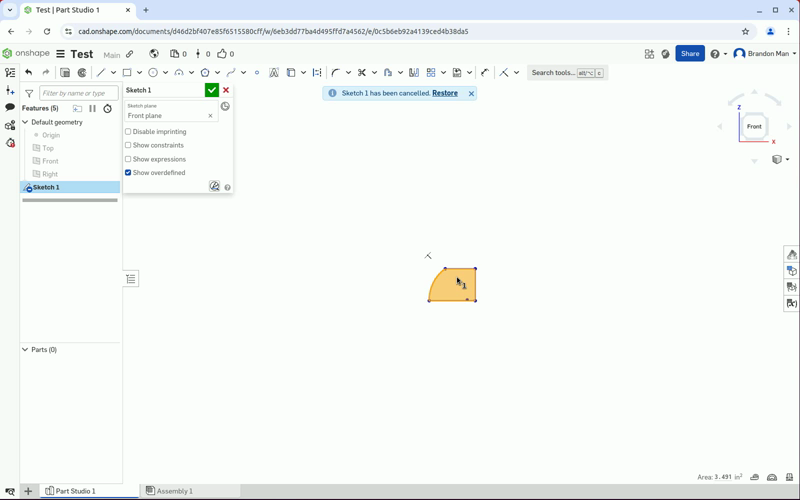
scroll(-6)
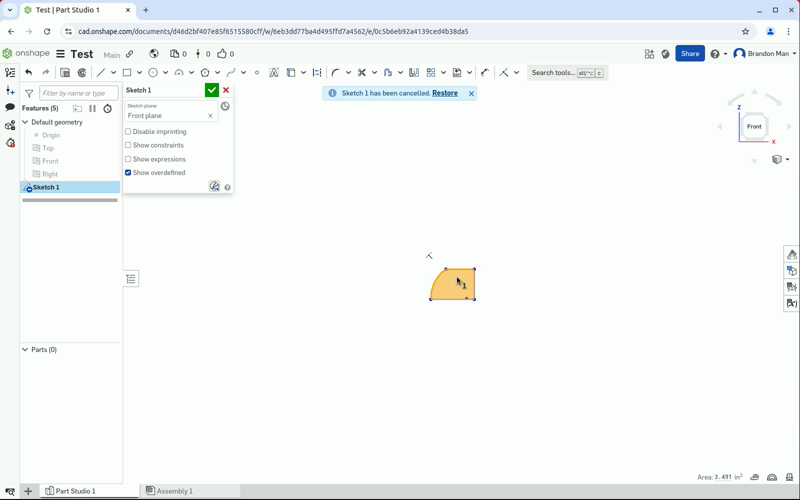
scroll(-6)
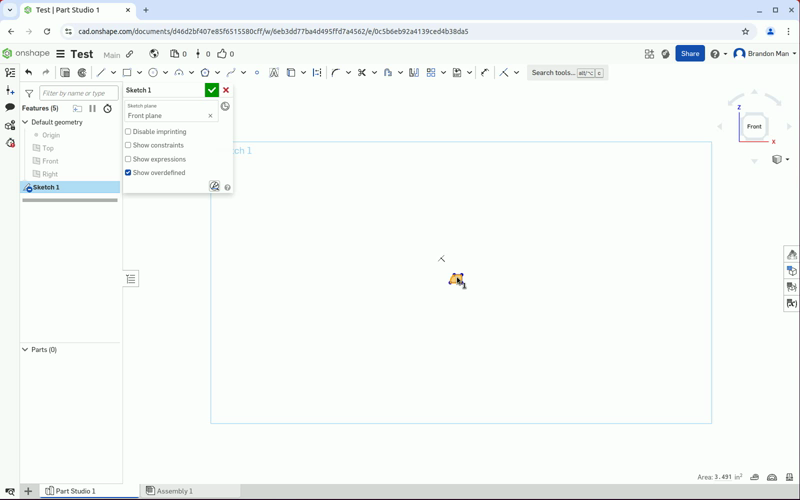
mouse_move(73, 352)
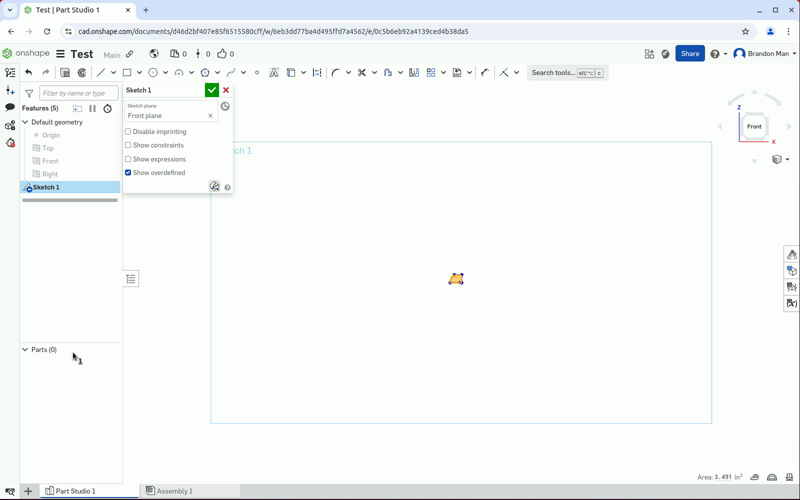
key(shift+y)
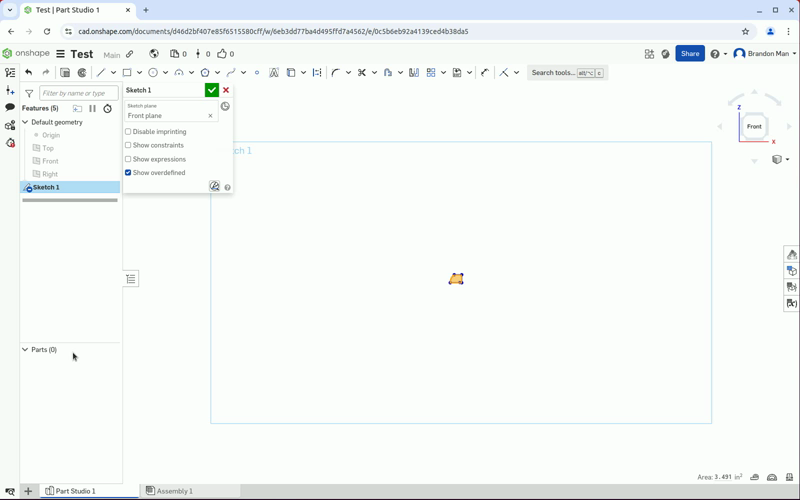
key(shift+e)
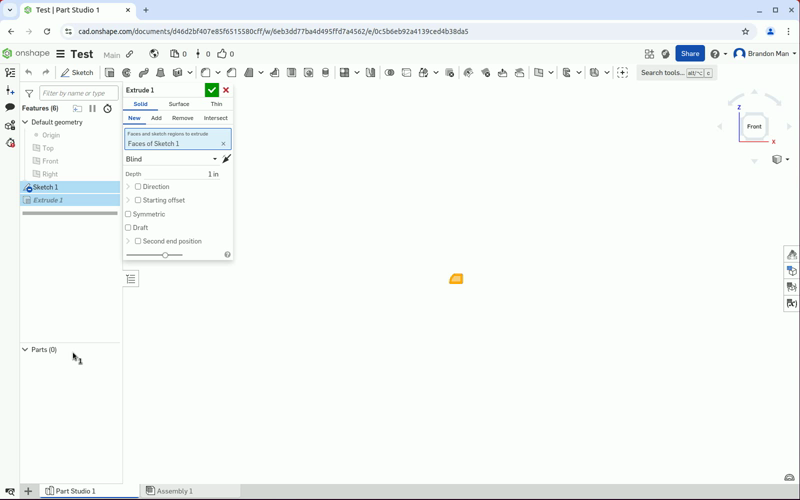
mouse_move(143, 106)
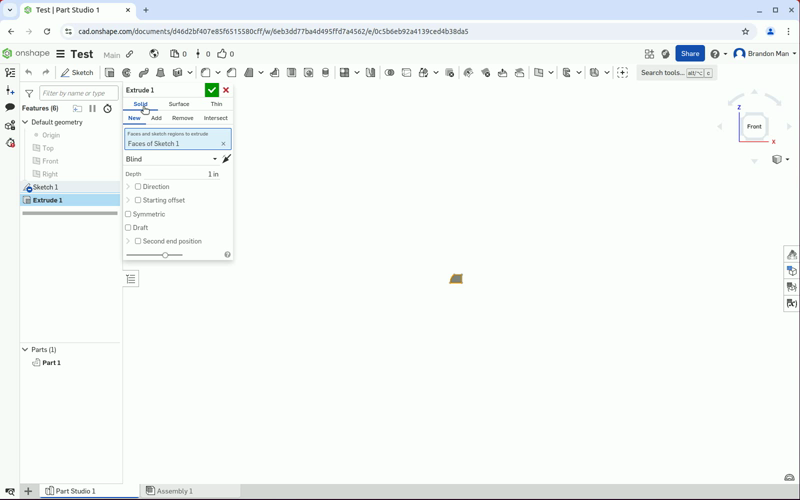
click(143, 106)
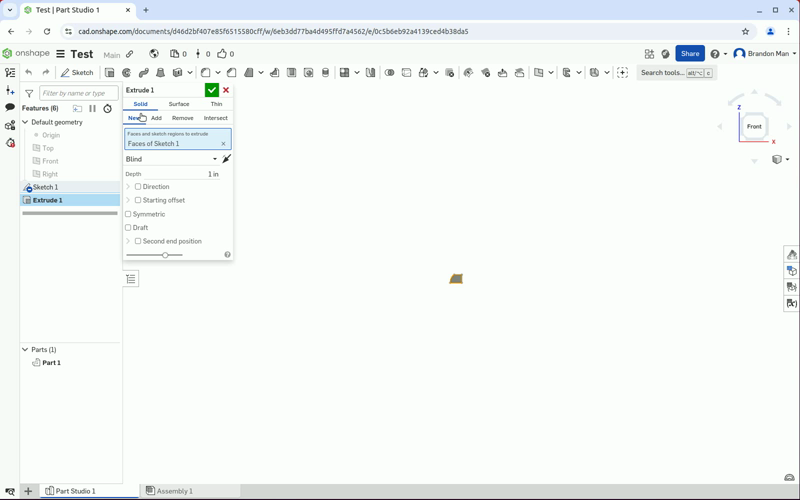
mouse_move(137, 120)
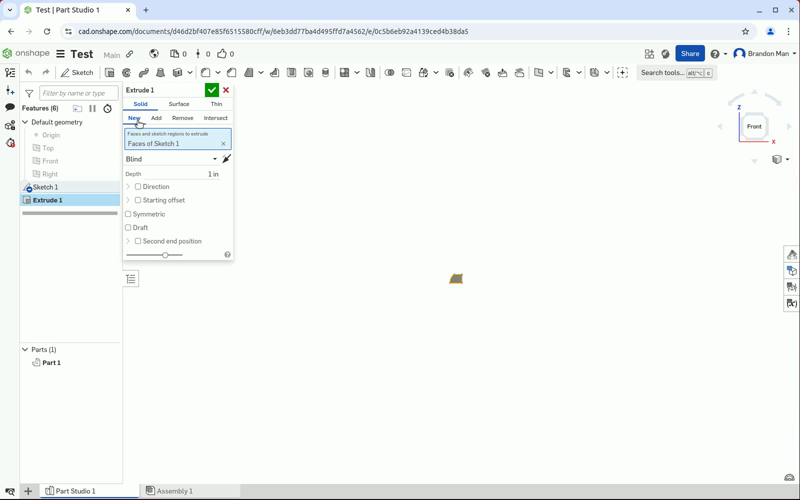
click(137, 120)
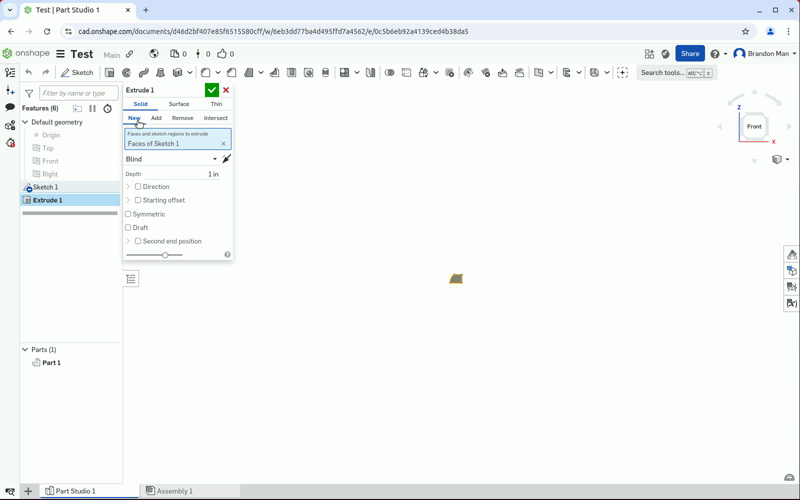
key(tab, 4)
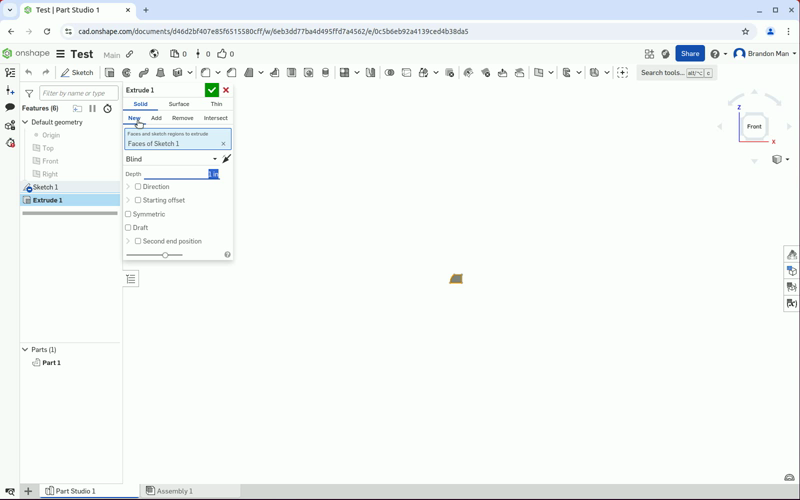
text(9.147)
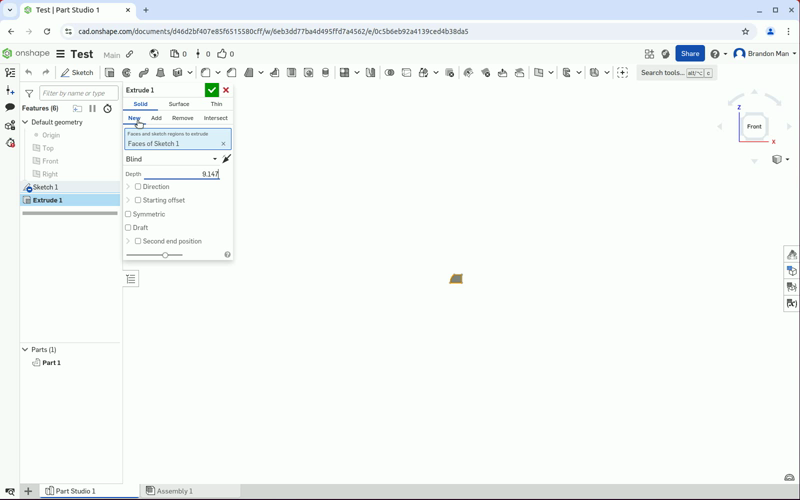
key(enter)
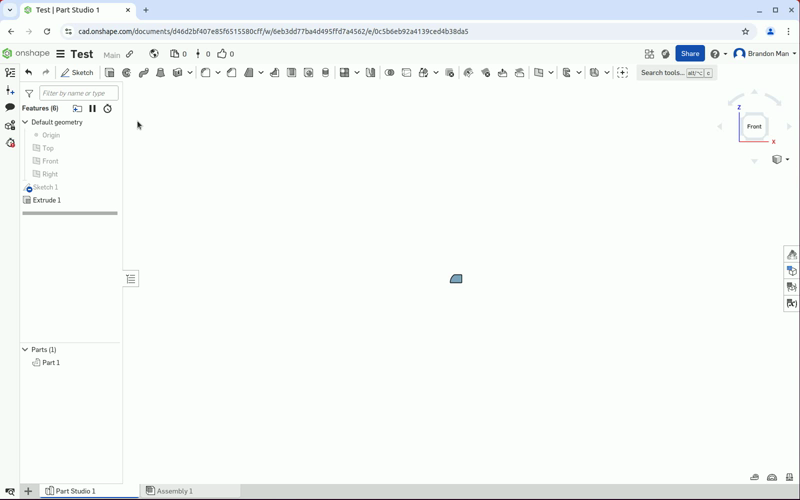
key(shift+h)
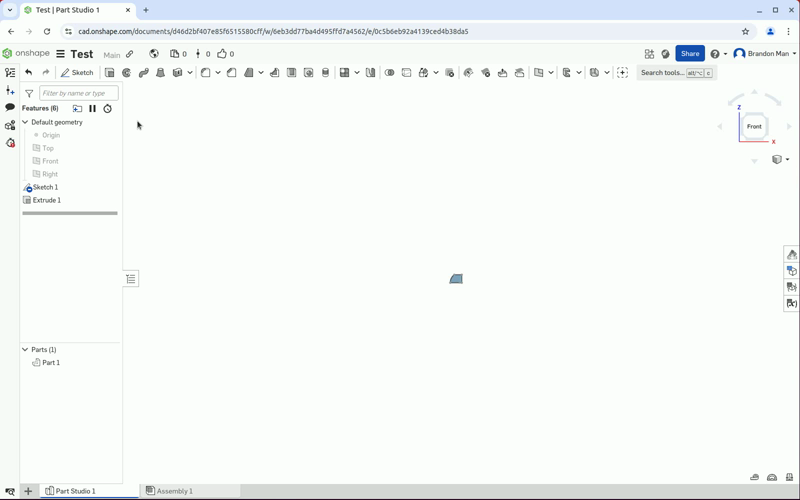
key(shift+h)
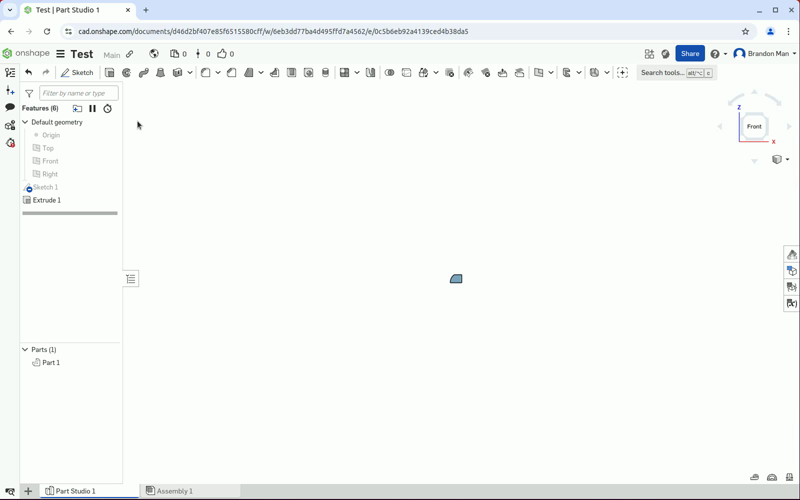
mouse_move(73, 189)
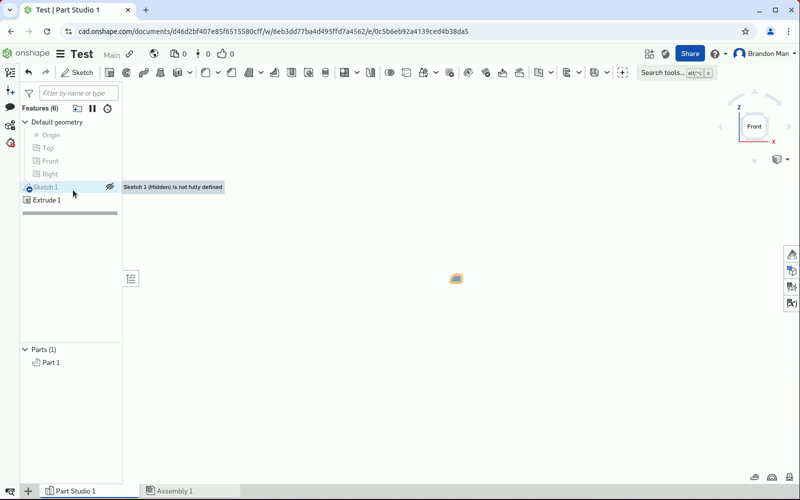
click(73, 189)
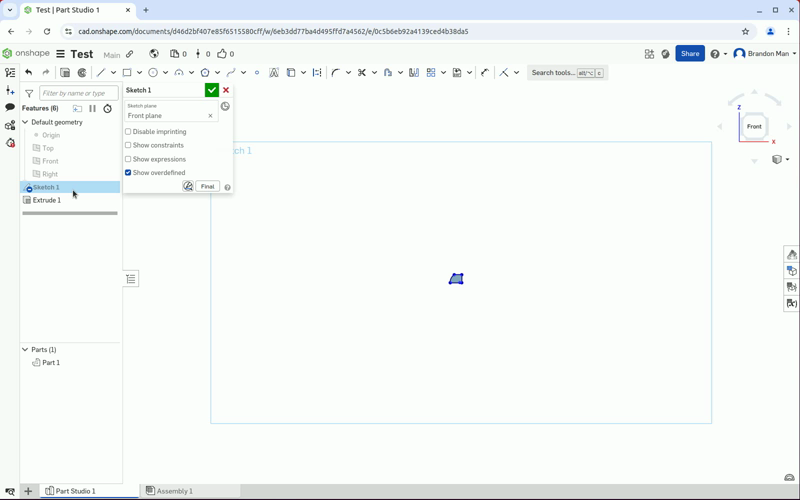
mouse_move(229, 92)
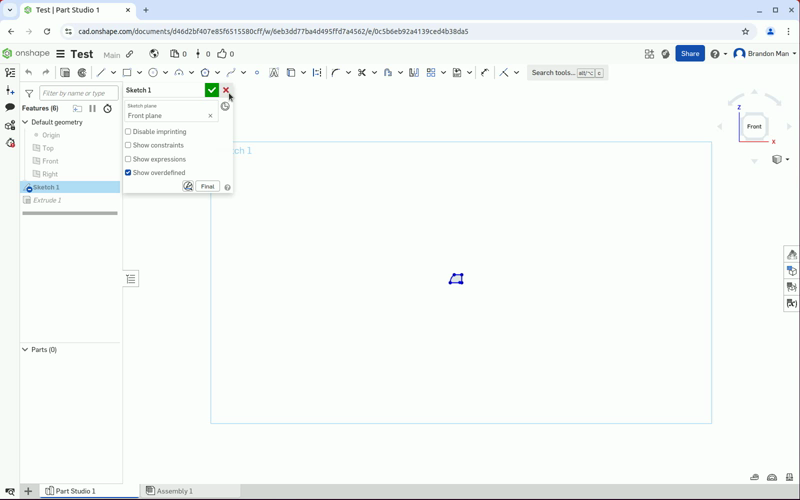
click(229, 92)
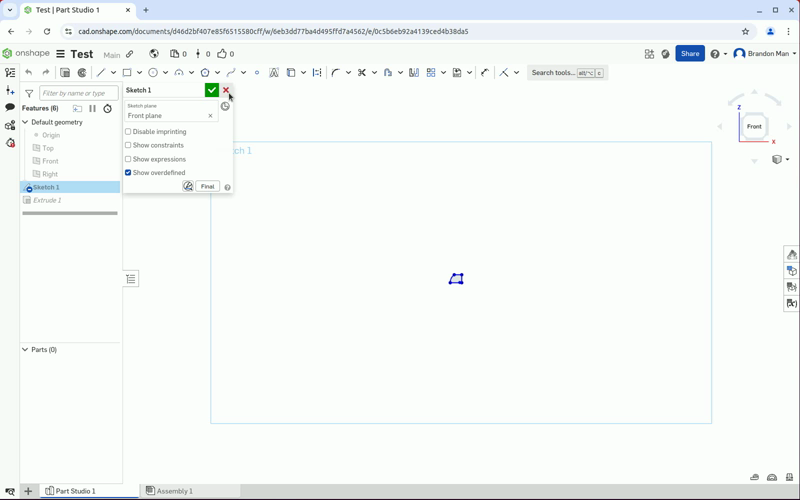
key(shift+s)
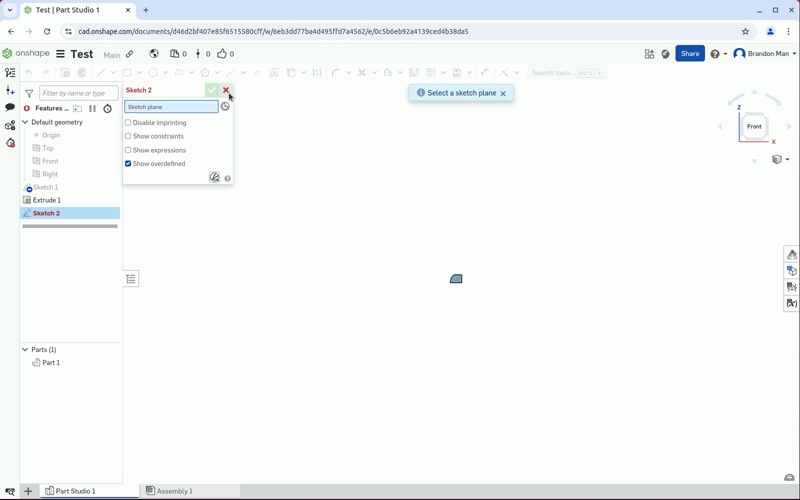
mouse_move(73, 163)
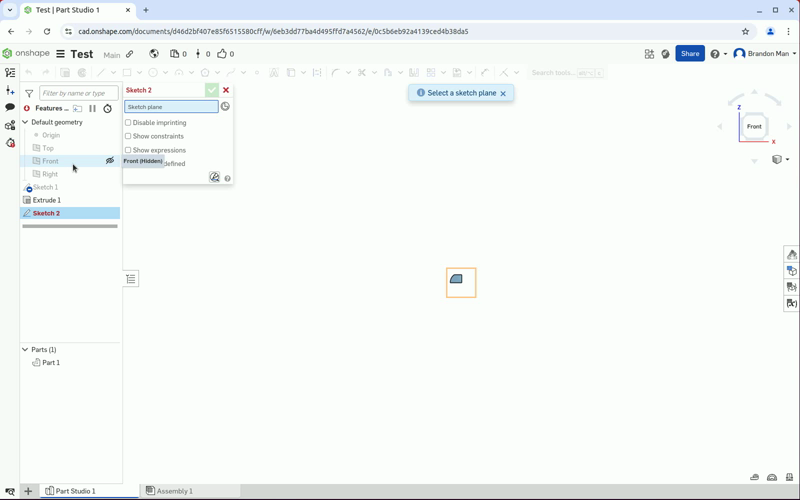
click(73, 163)
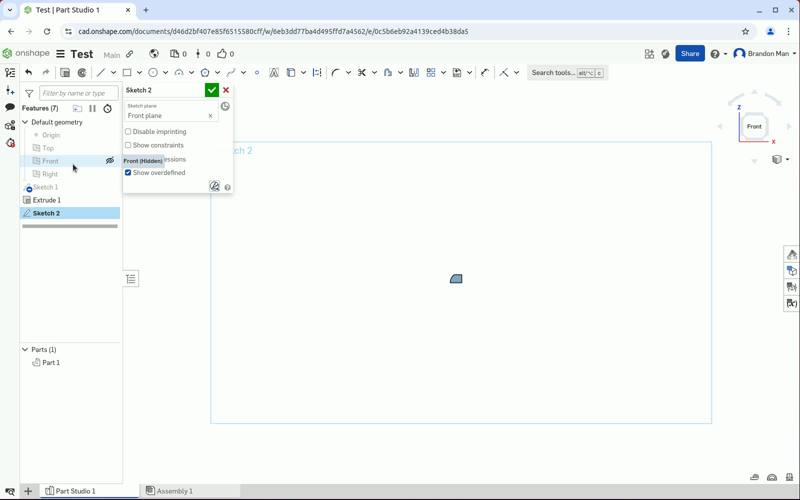
mouse_move(73, 352)
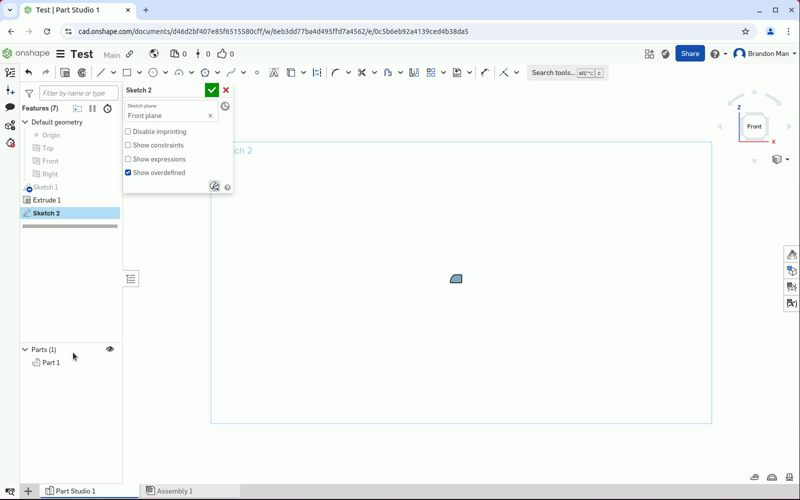
key(y)
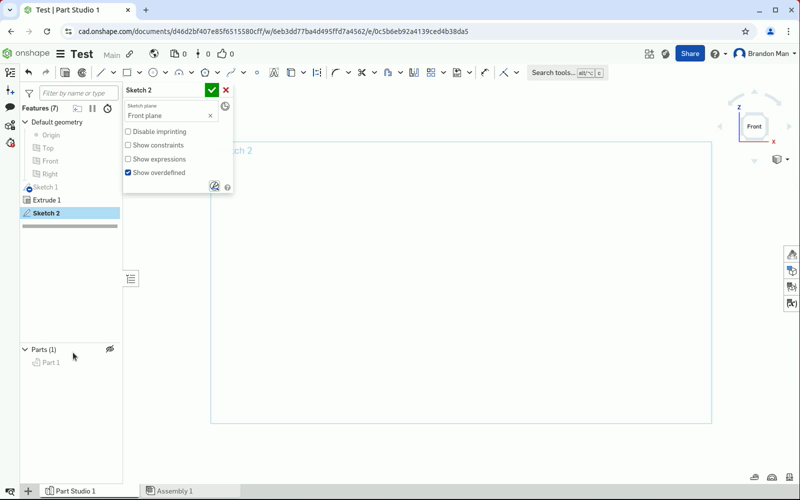
key(l)
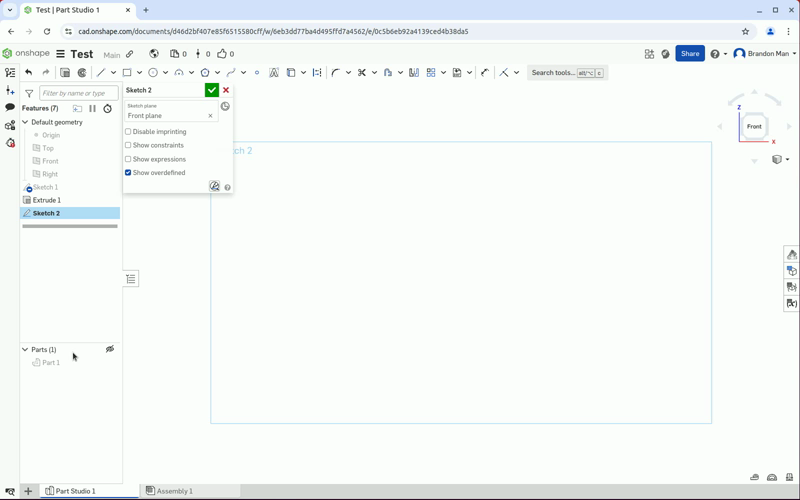
key_down(shift)
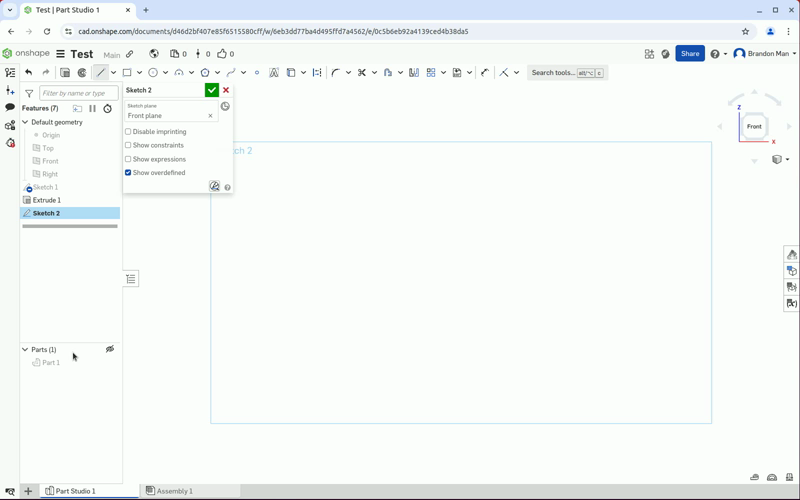
mouse_move(460, 282)
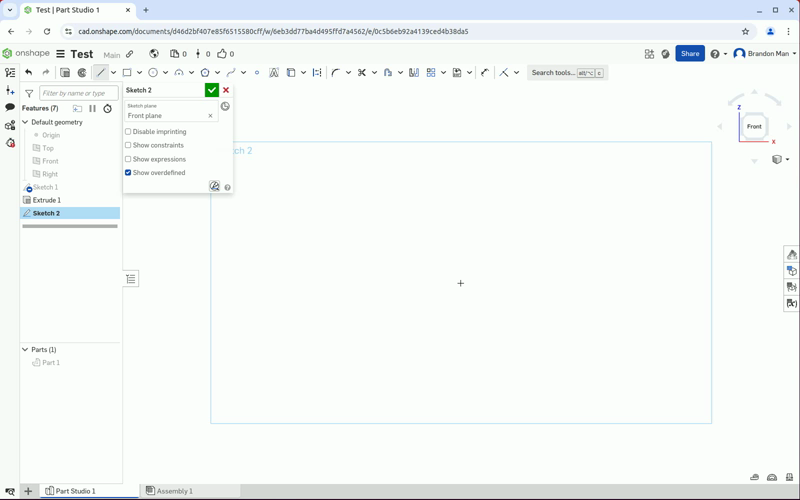
click(460, 282)
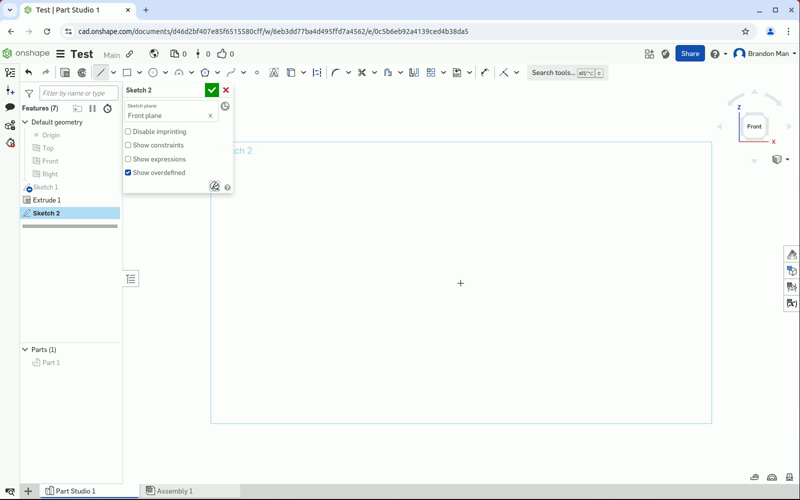
key_up(shift)
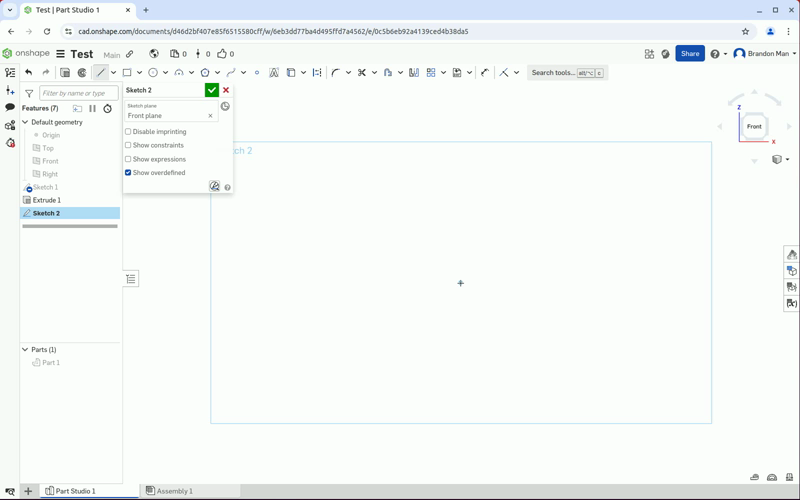
key_down(shift)
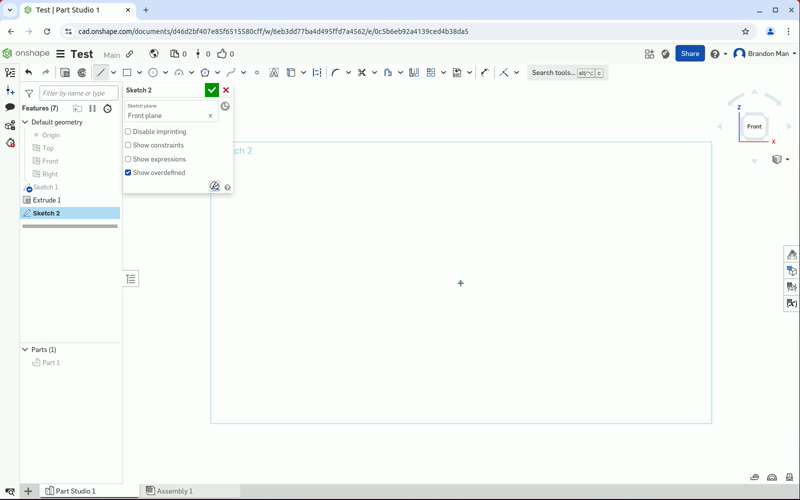
mouse_move(490, 282)
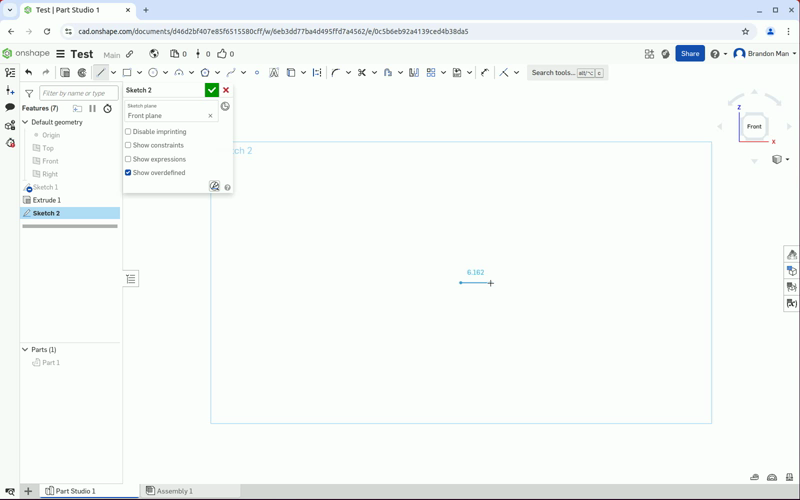
mouse_move(472, 282)
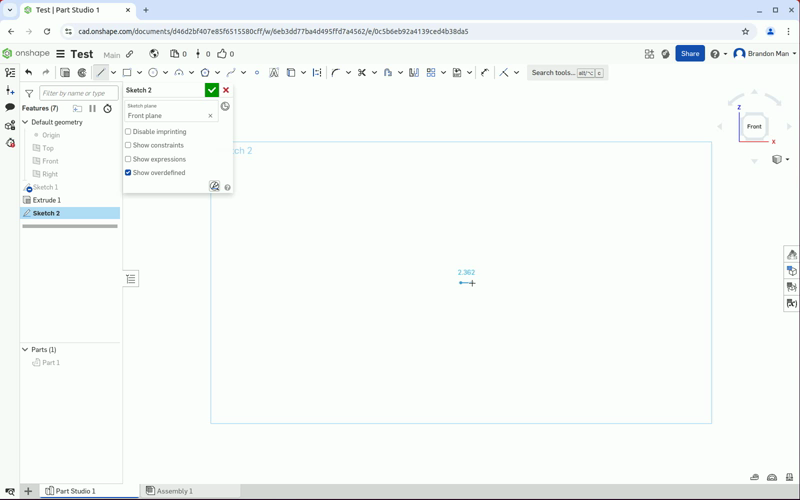
click(472, 282)
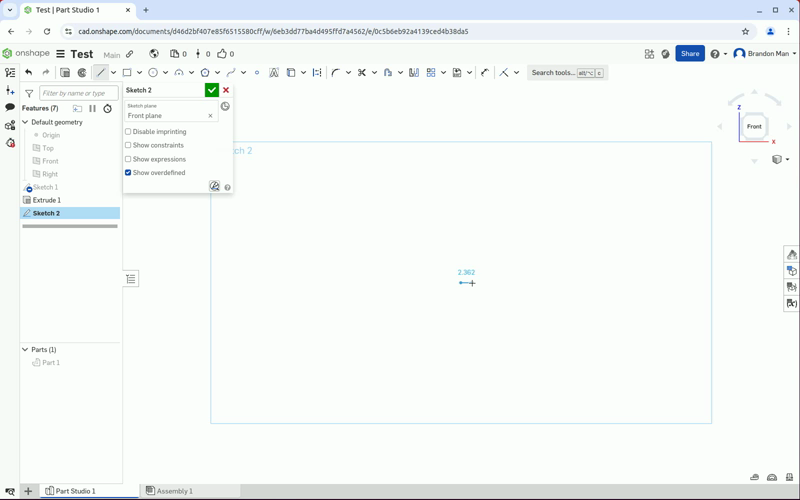
key_up(shift)
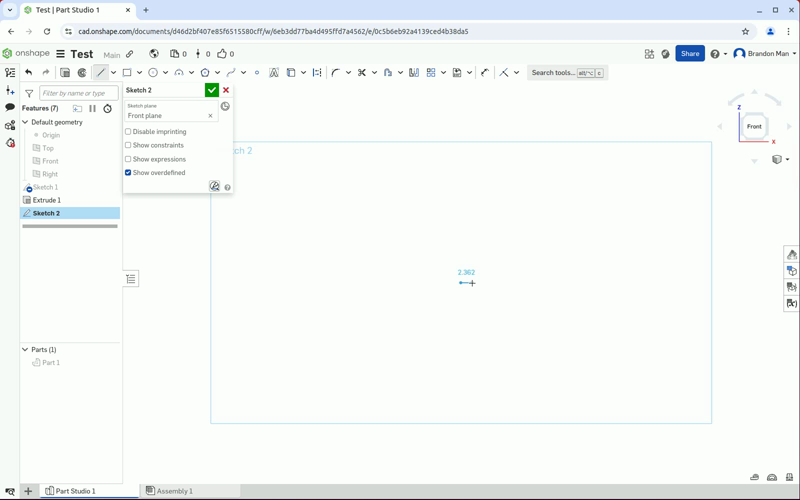
key(esc)
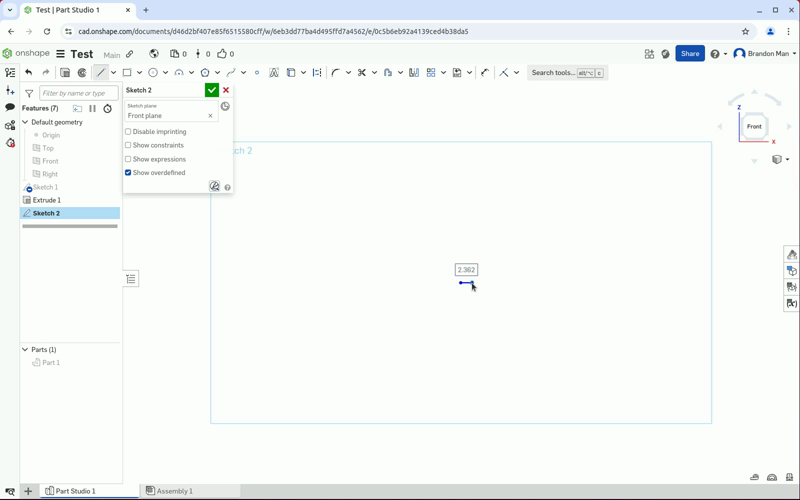
key(a)
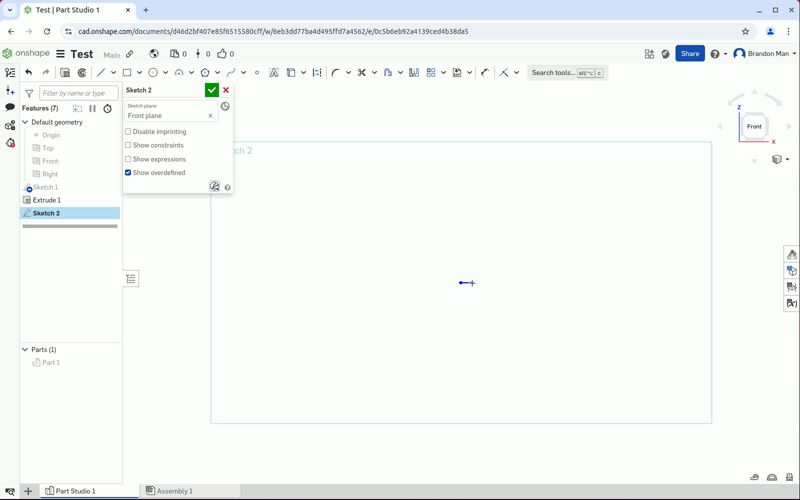
mouse_move(472, 282)
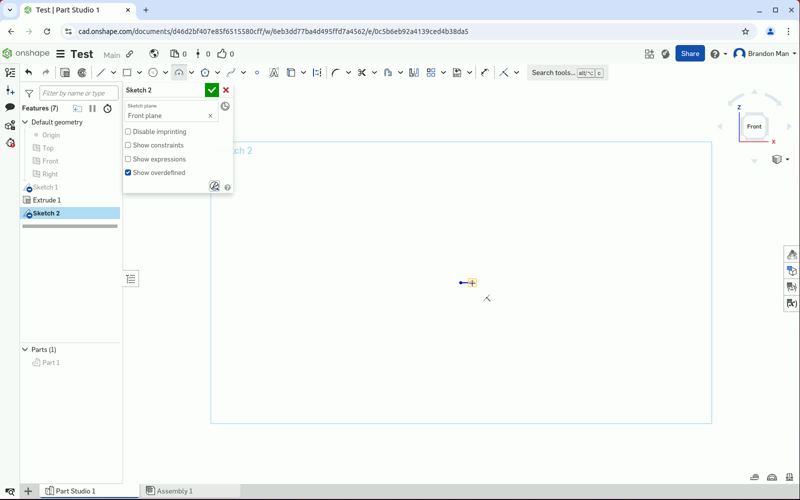
click(472, 282)
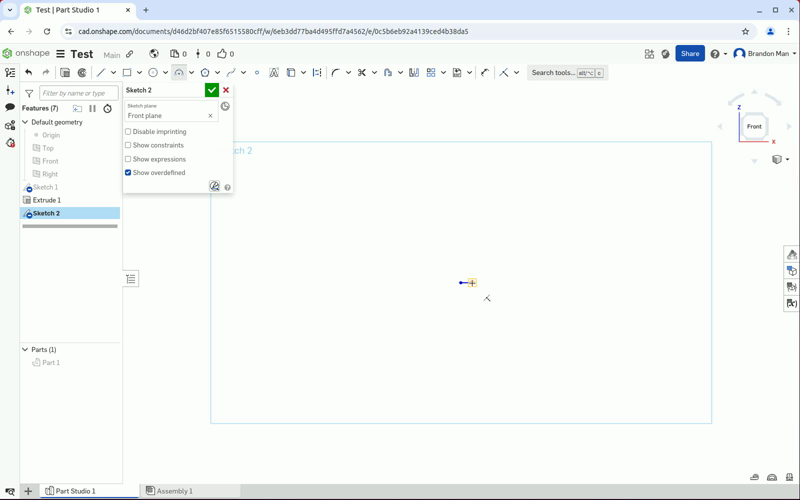
key_down(shift)
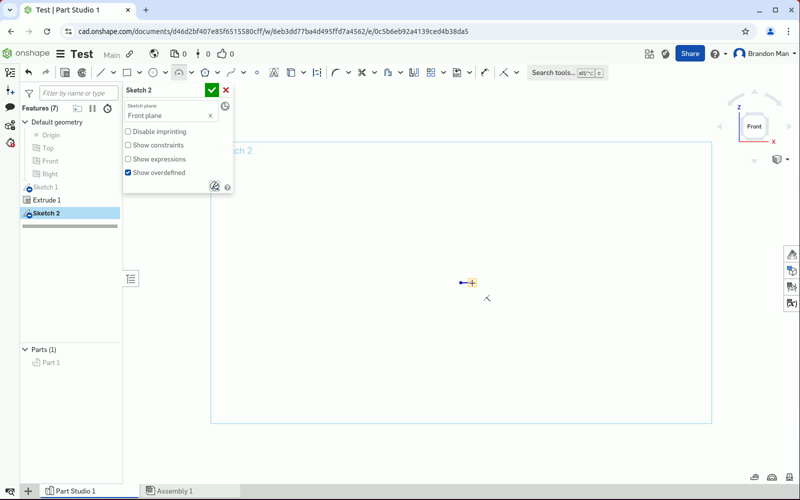
mouse_move(468, 274)
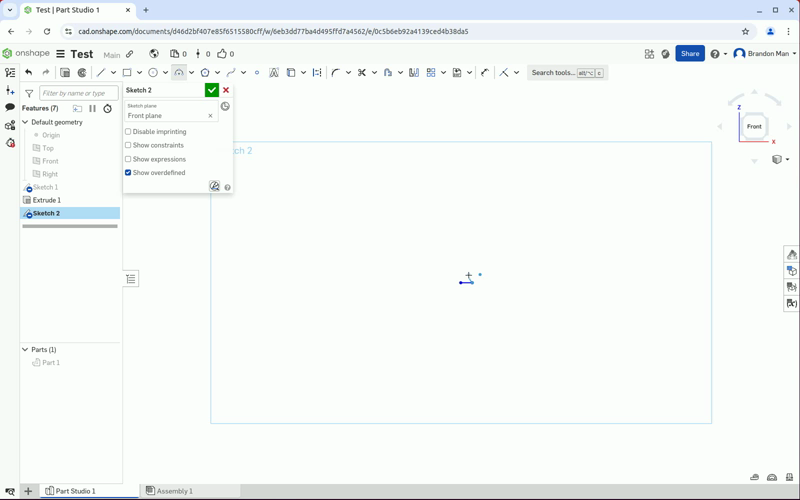
click(468, 274)
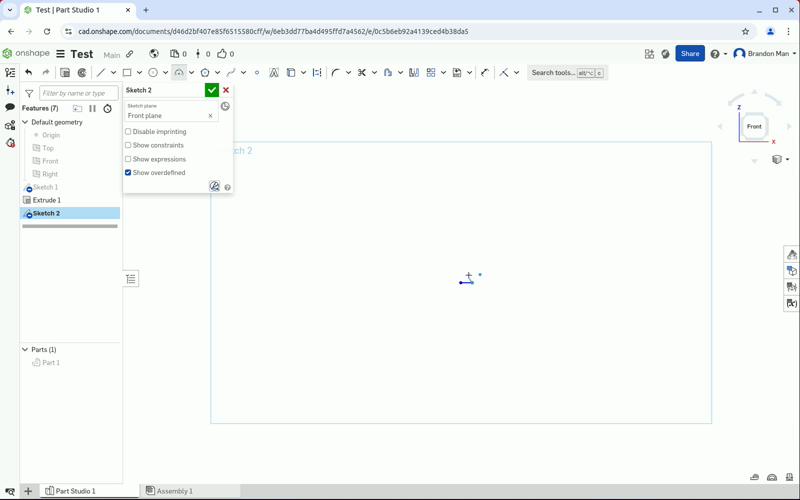
mouse_move(471, 278)
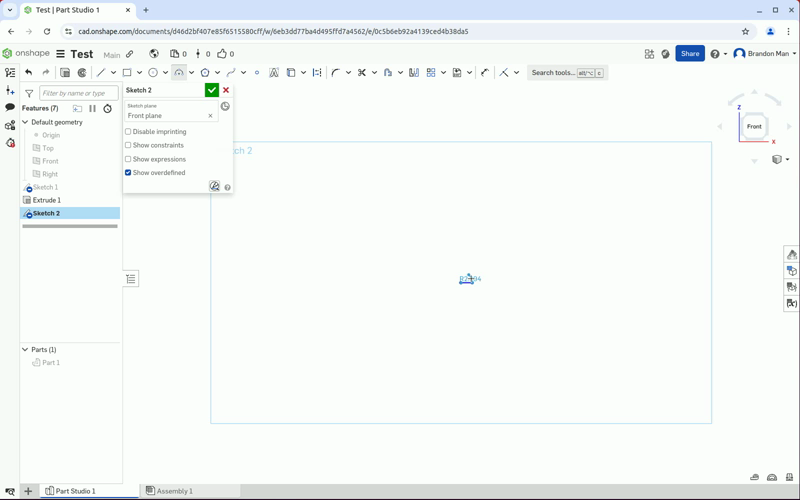
click(471, 278)
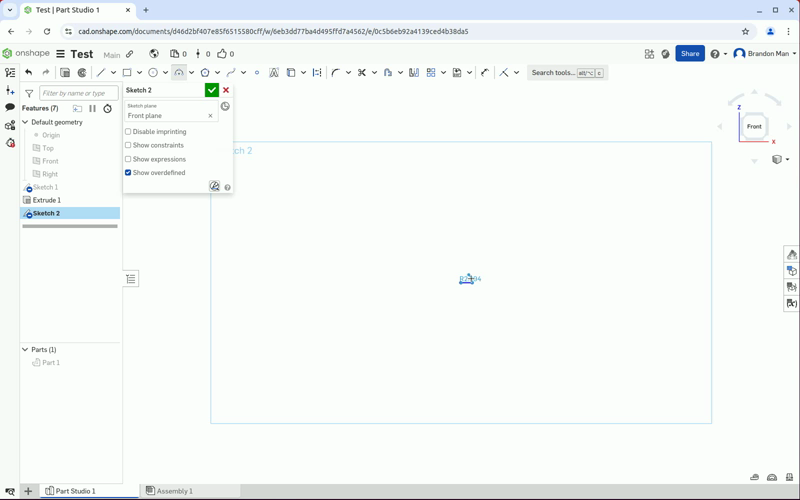
key_up(shift)
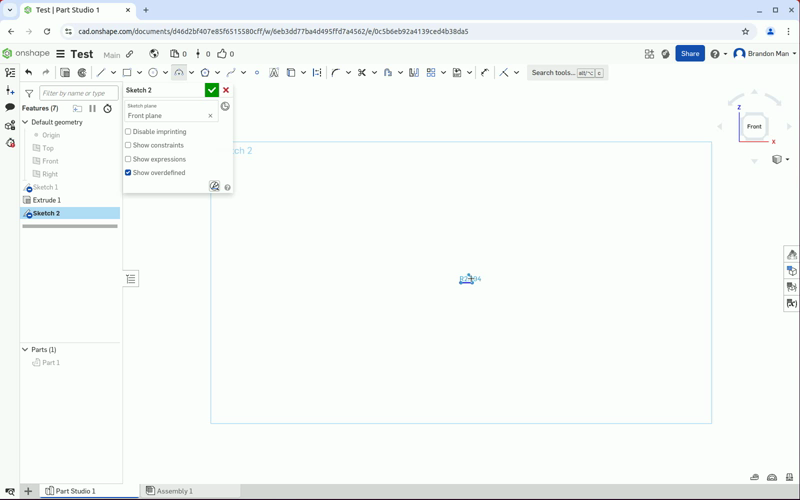
key(esc)
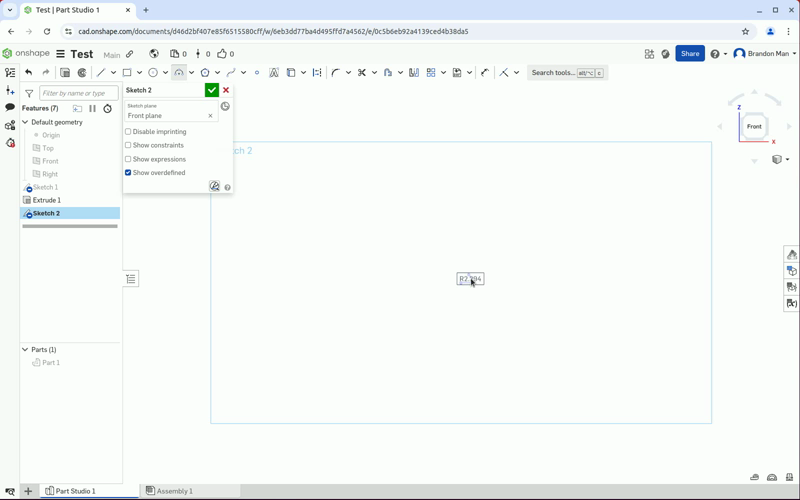
key(l)
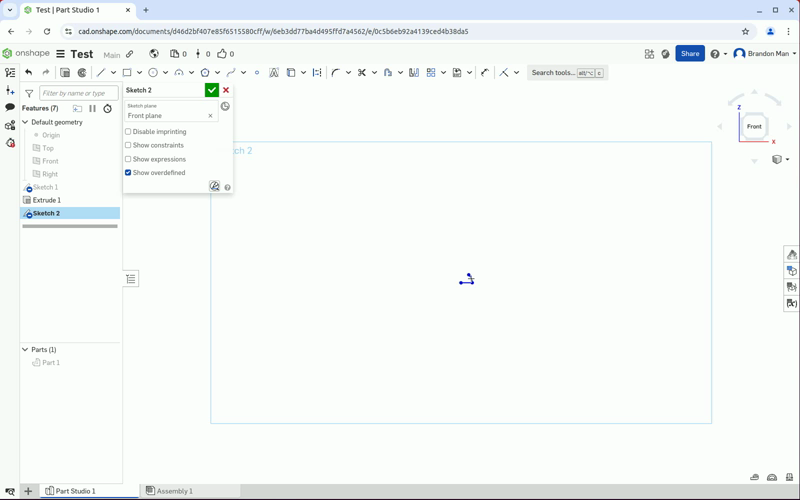
mouse_move(468, 274)
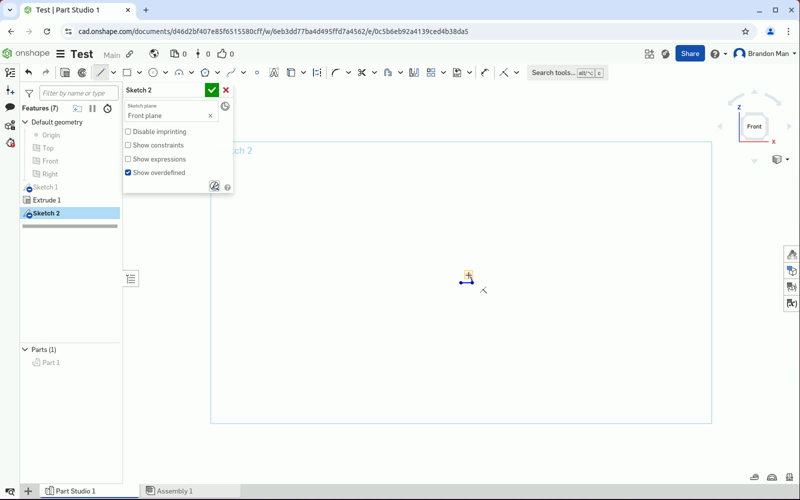
click(468, 274)
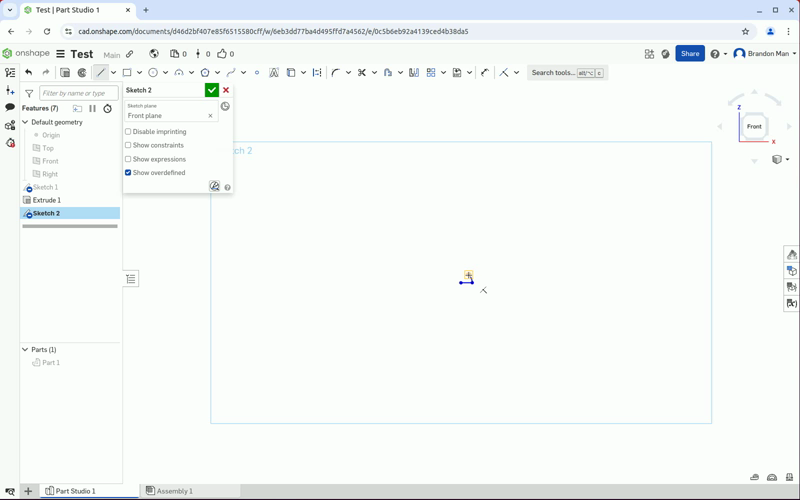
key_down(shift)
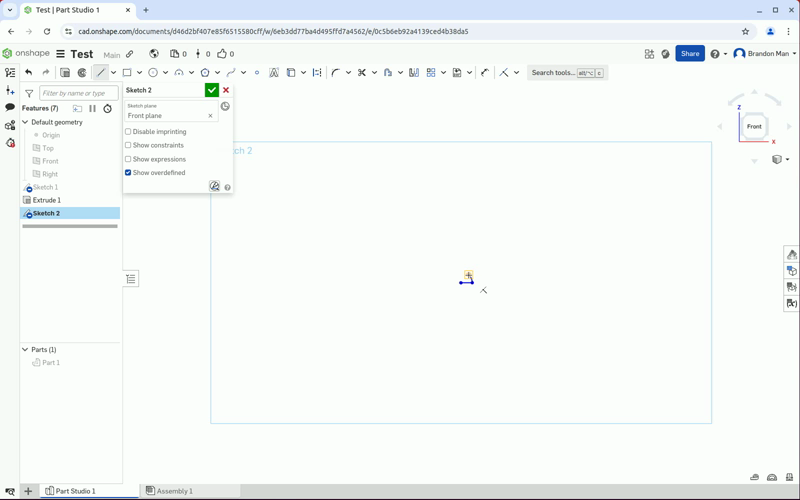
mouse_move(498, 274)
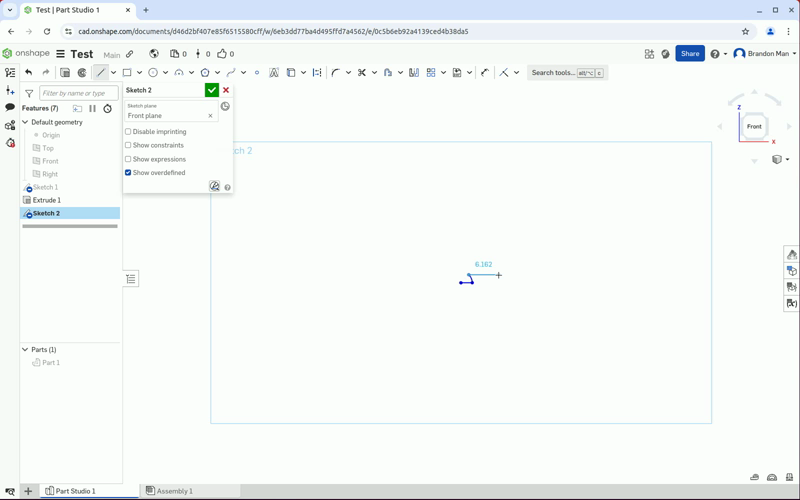
mouse_move(460, 274)
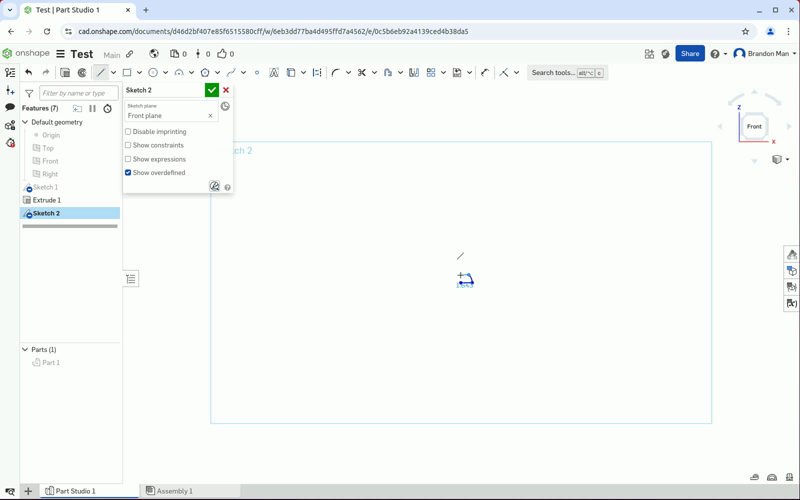
click(460, 274)
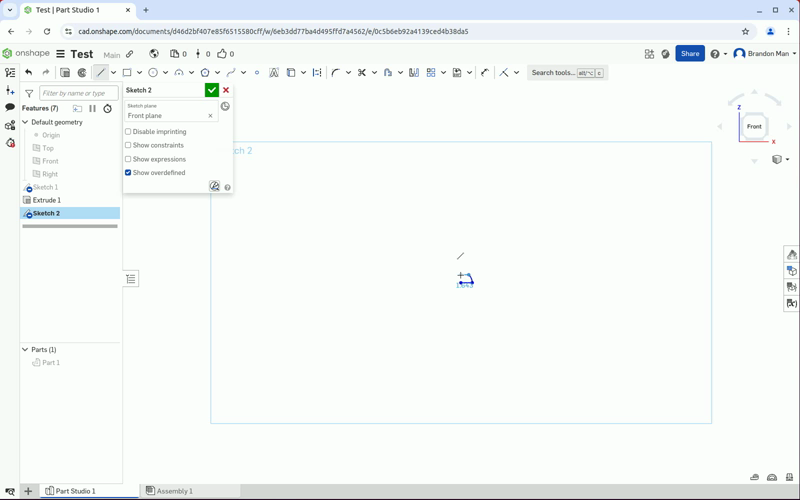
key_up(shift)
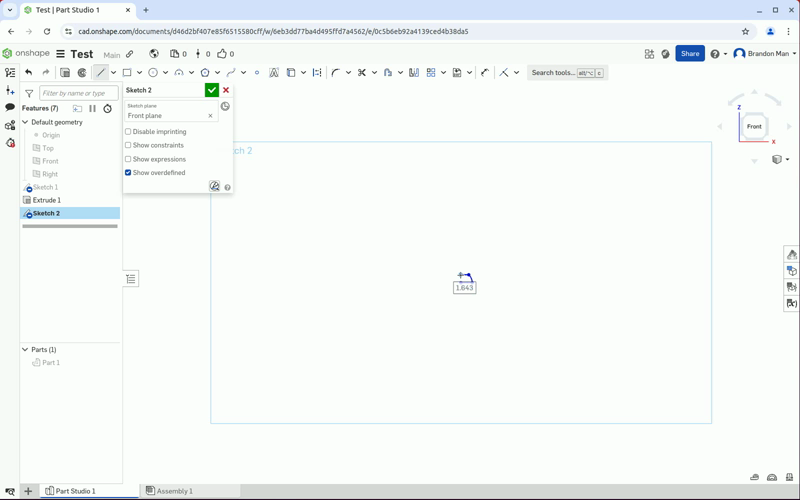
mouse_move(490, 274)
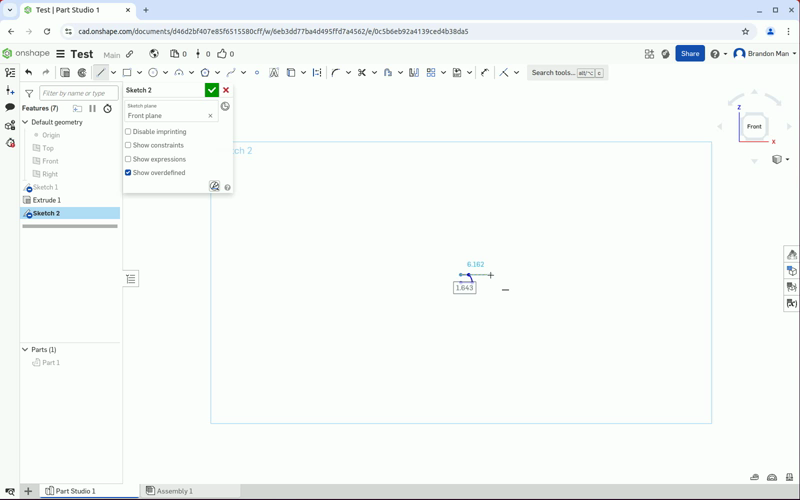
key_down(shift)
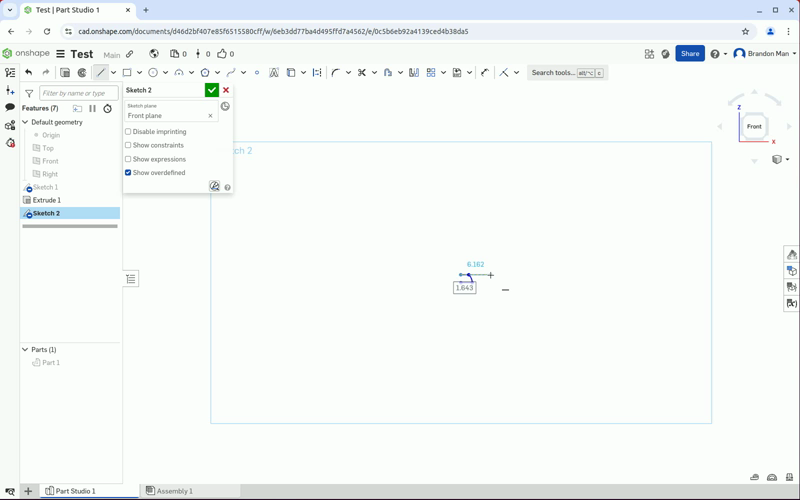
mouse_move(460, 282)
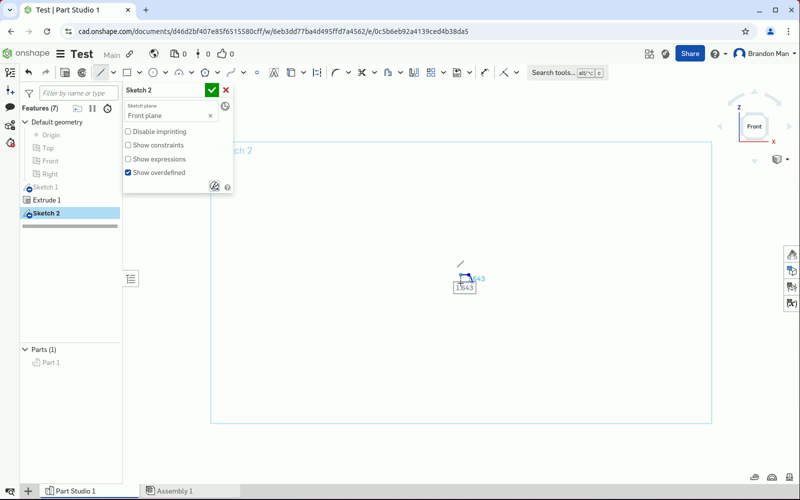
key_up(shift)
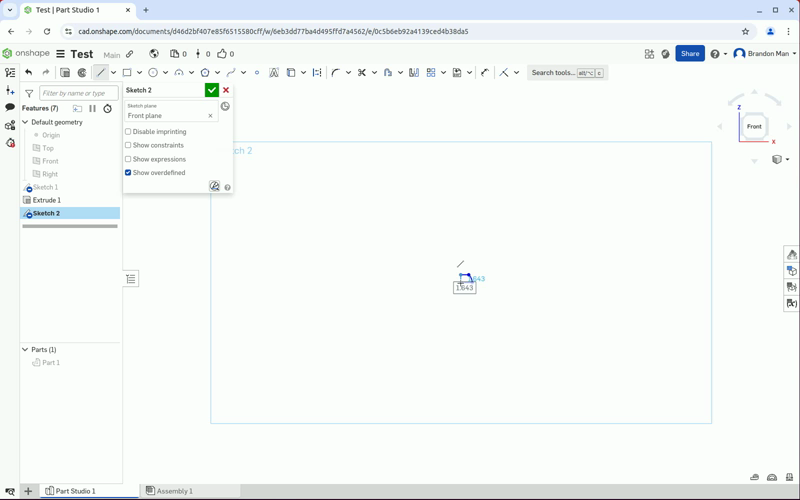
click(460, 282)
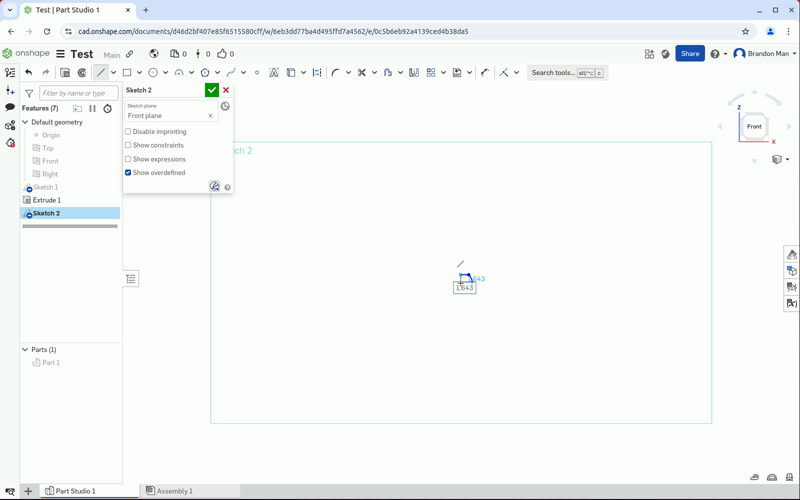
key(esc)
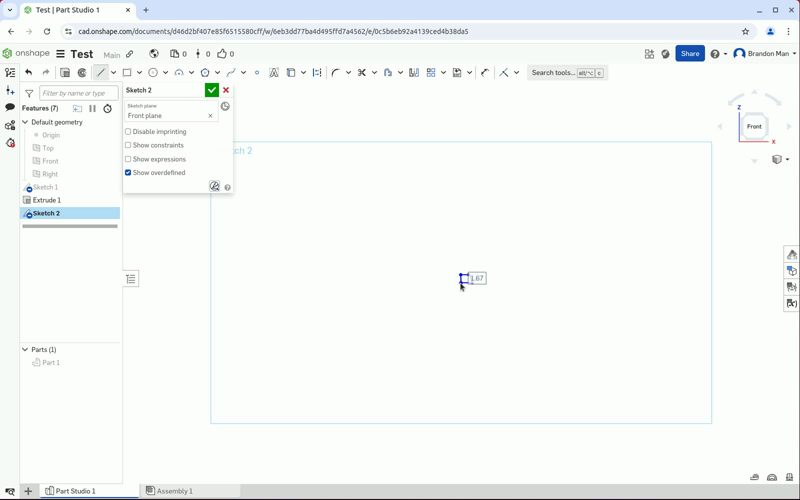
mouse_move(463, 277)
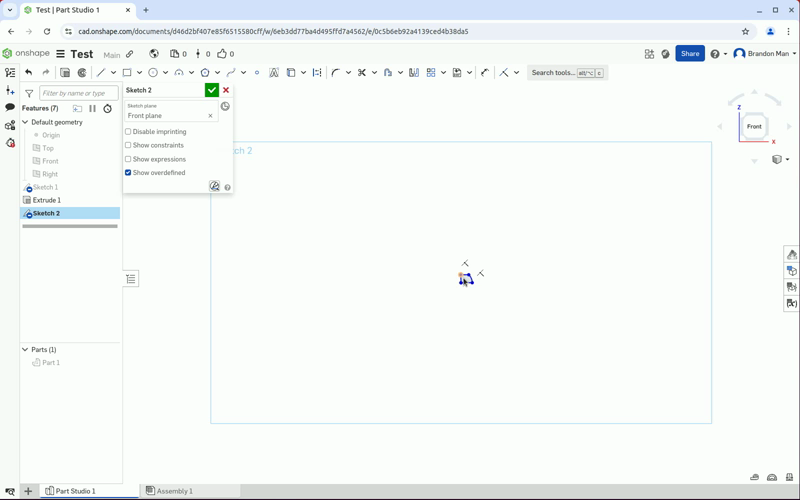
scroll(6)
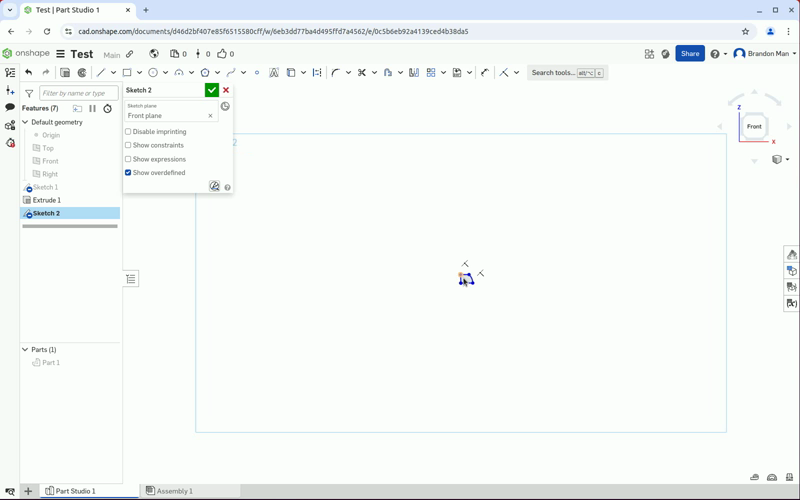
scroll(6)
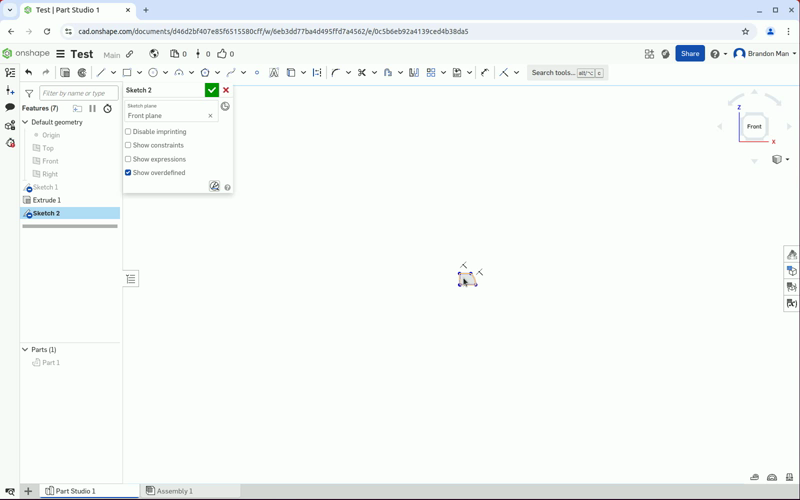
scroll(6)
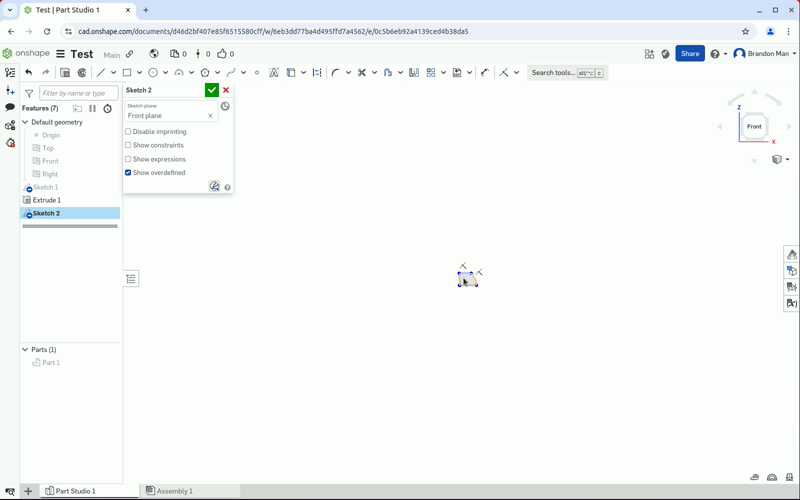
scroll(6)
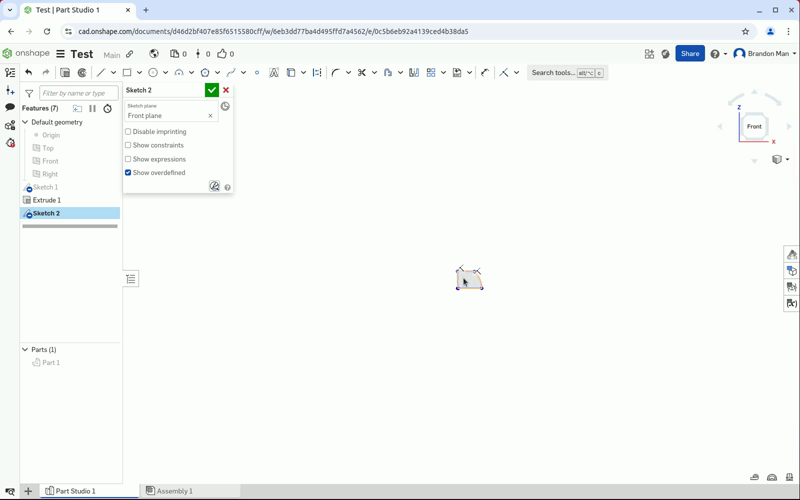
scroll(6)
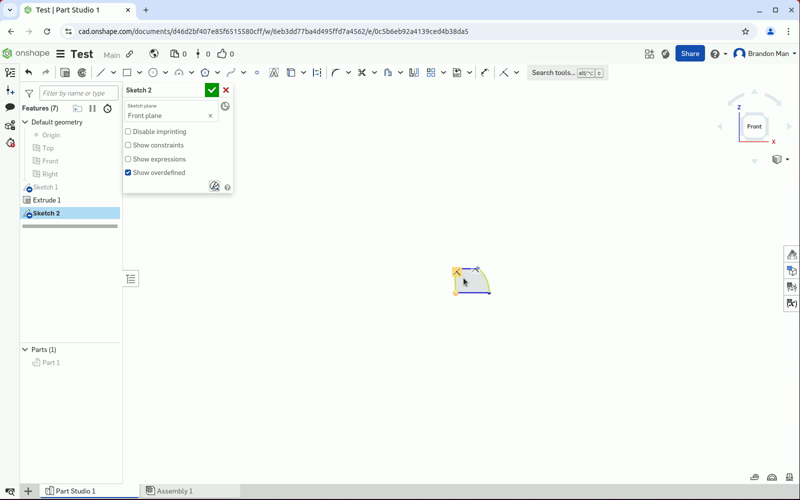
scroll(6)
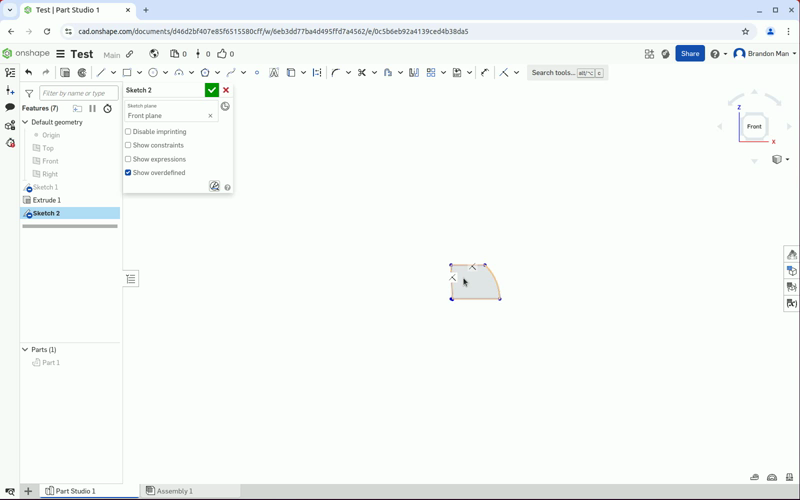
scroll(6)
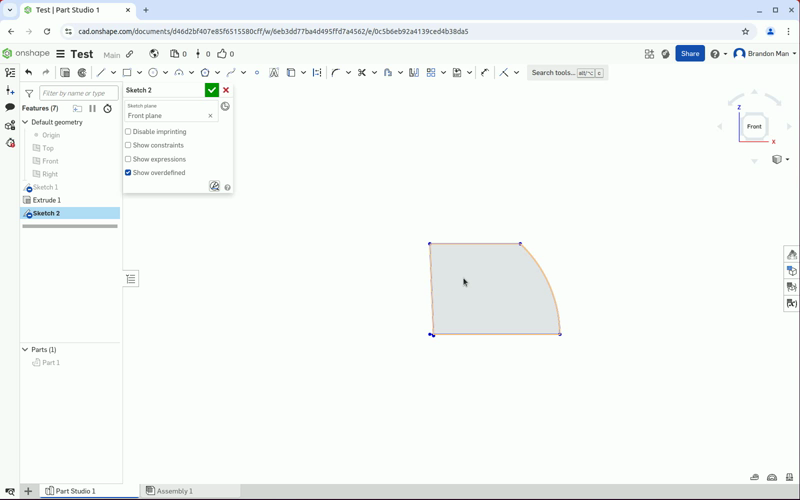
click(463, 277)
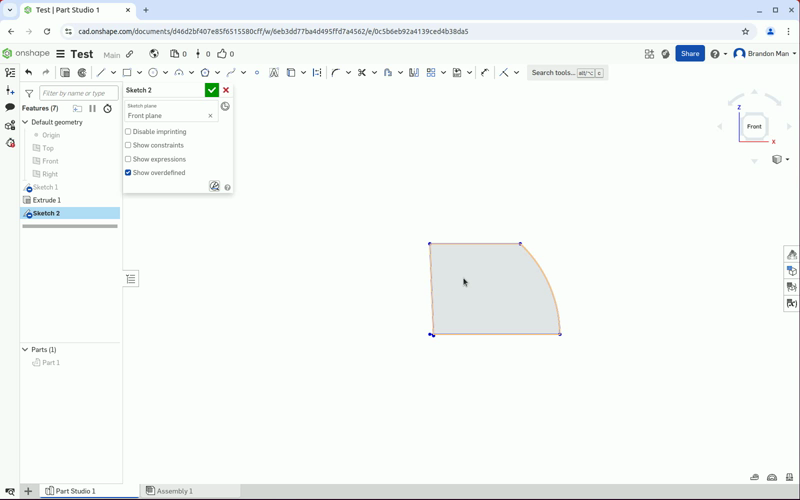
scroll(-6)
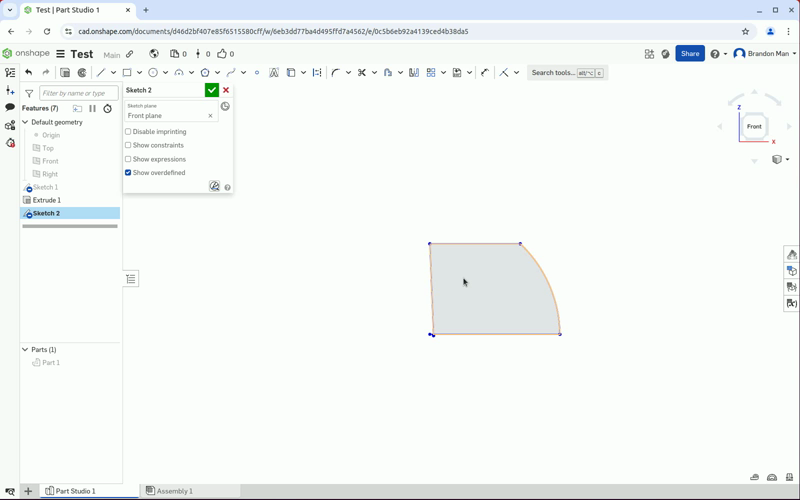
scroll(-6)
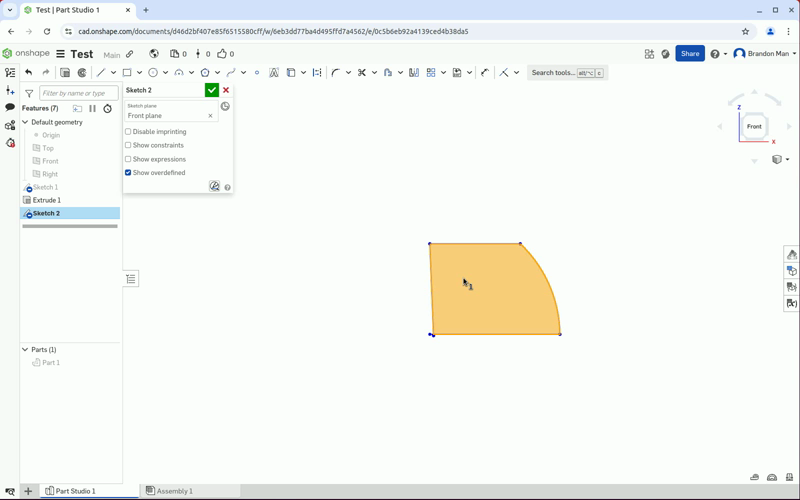
scroll(-6)
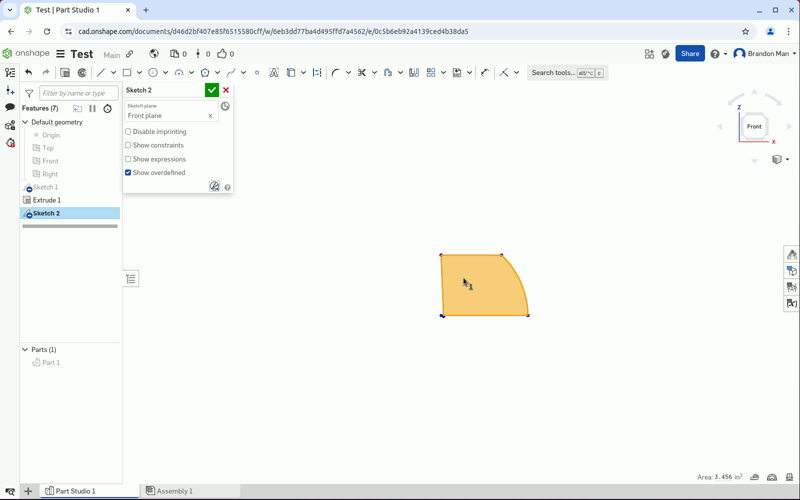
scroll(-6)
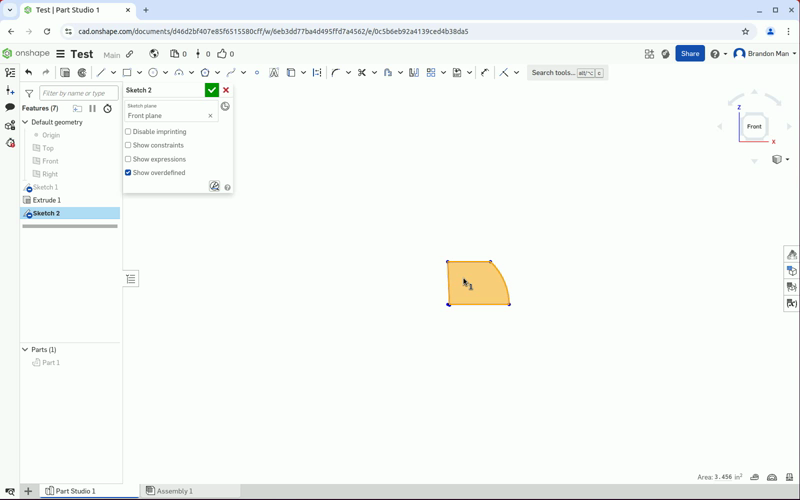
scroll(-6)
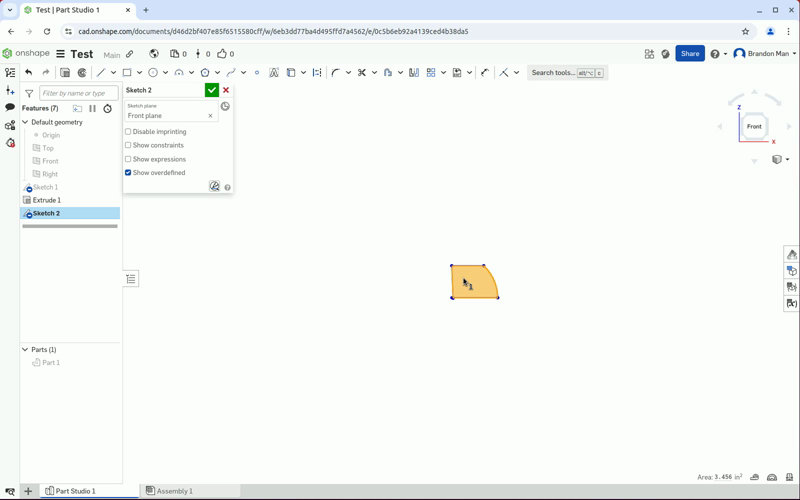
scroll(-6)
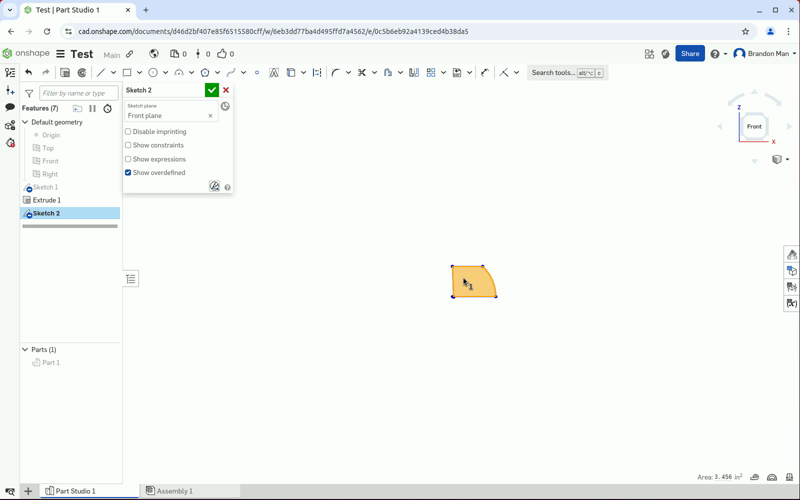
scroll(-6)
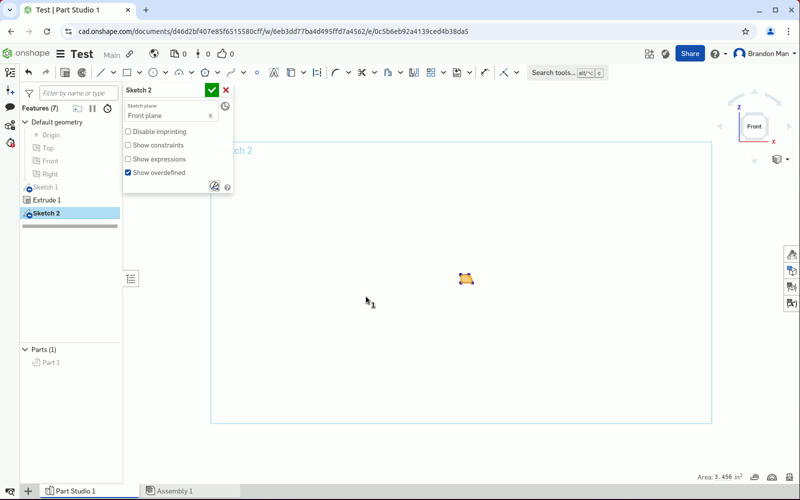
mouse_move(73, 352)
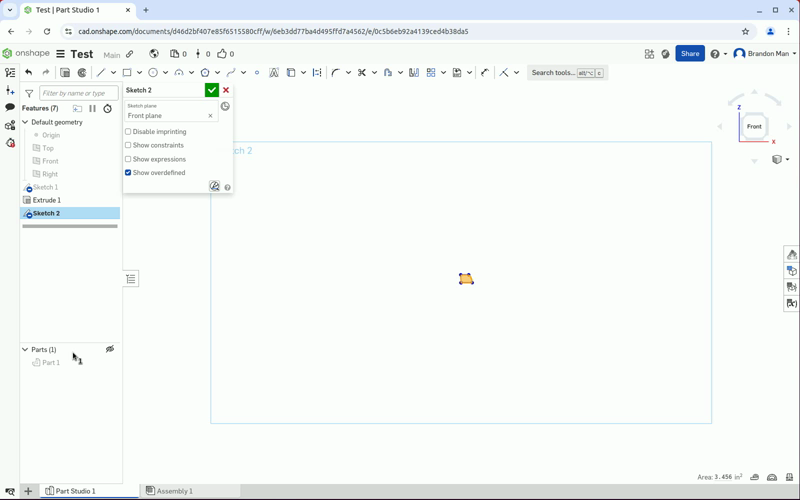
key(shift+y)
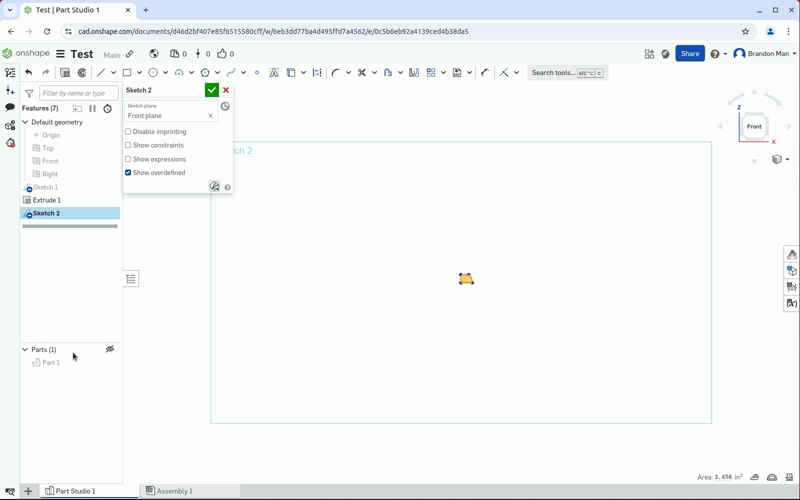
key(shift+e)
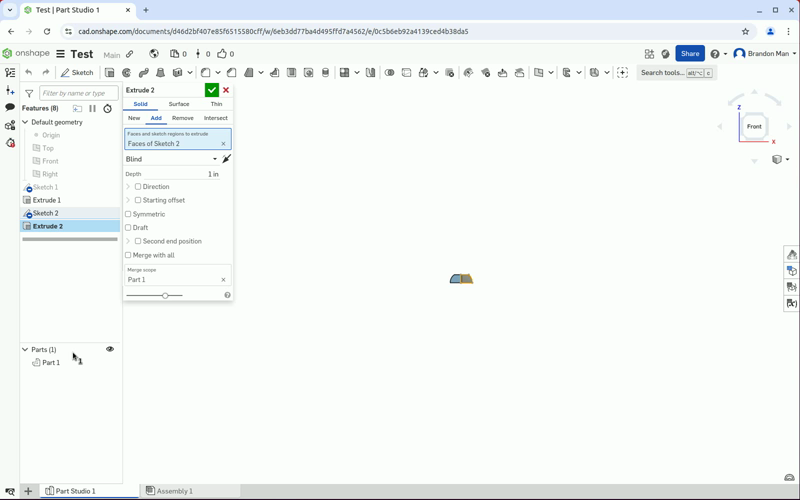
mouse_move(143, 106)
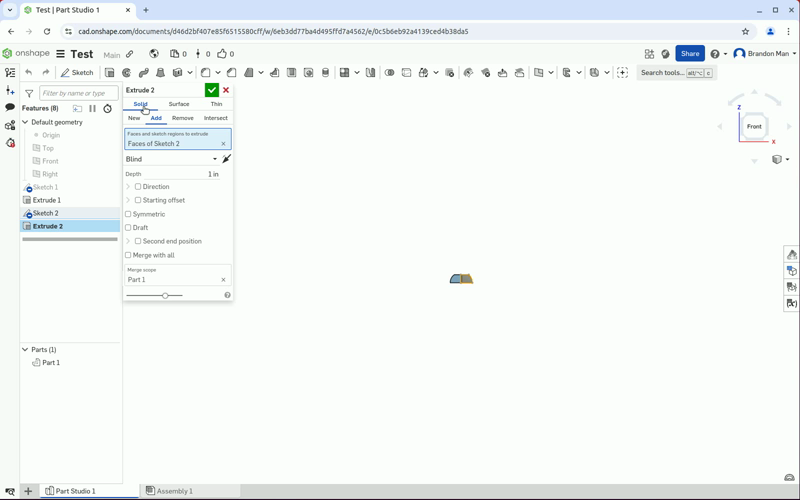
click(143, 106)
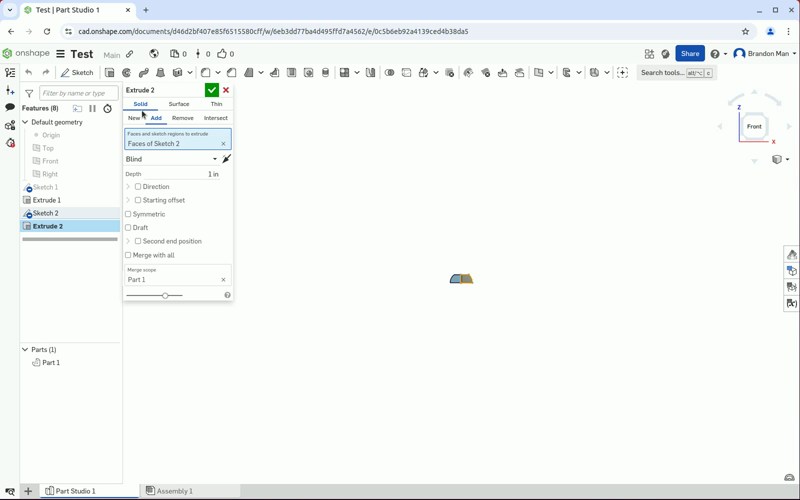
mouse_move(137, 120)
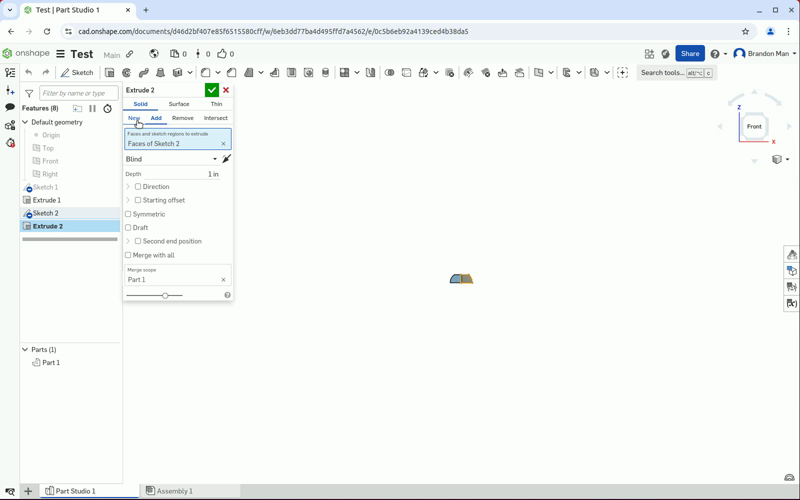
click(137, 120)
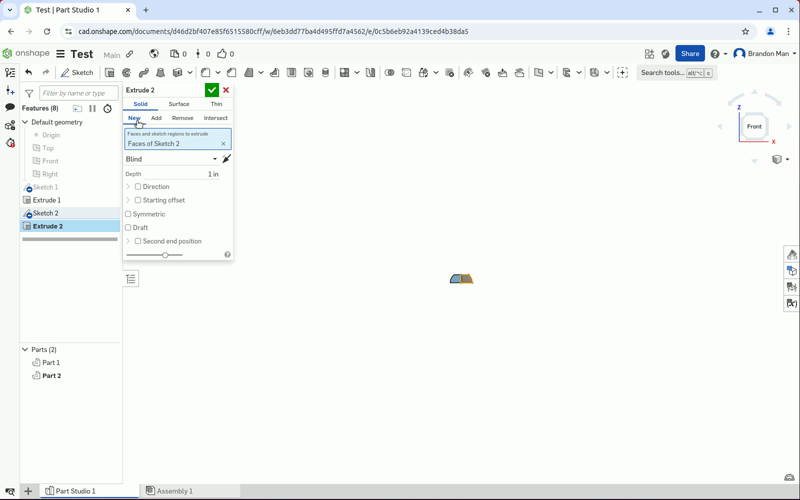
key(tab, 4)
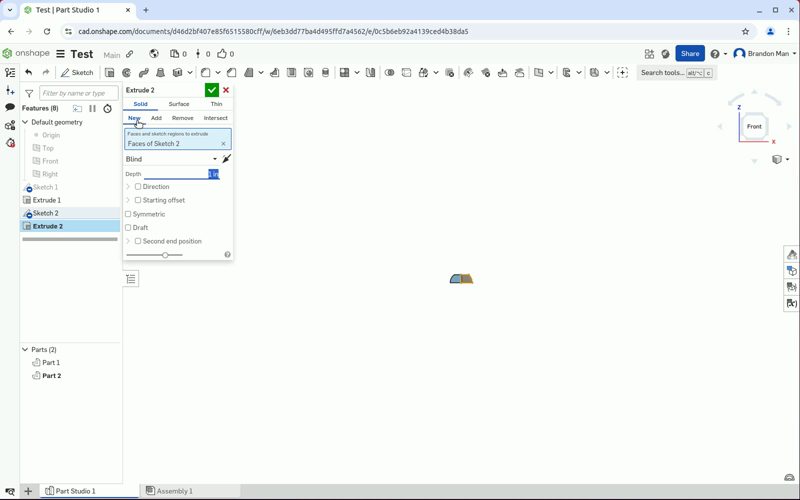
text(9.147)
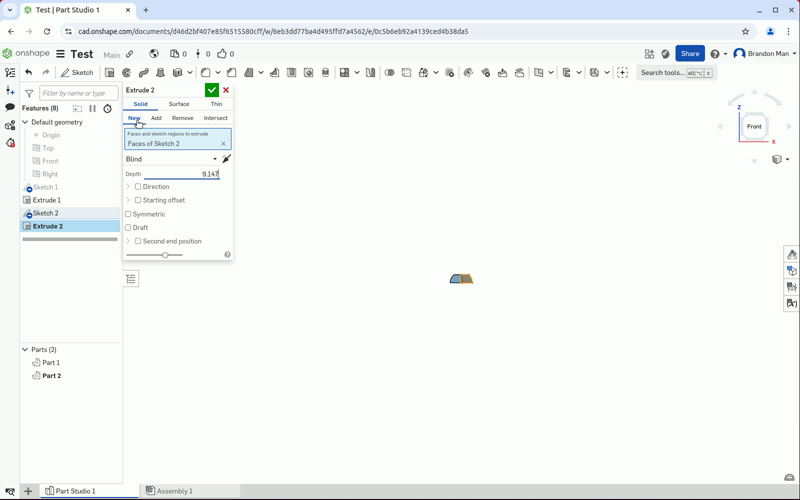
key(enter)
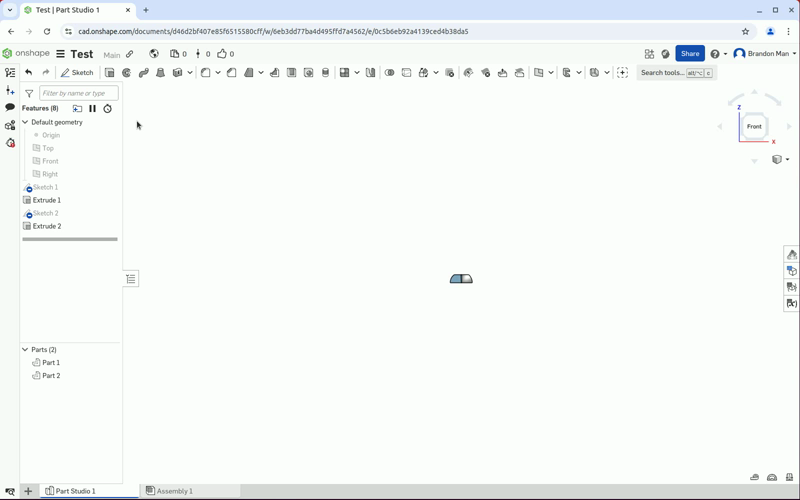
key(shift+h)
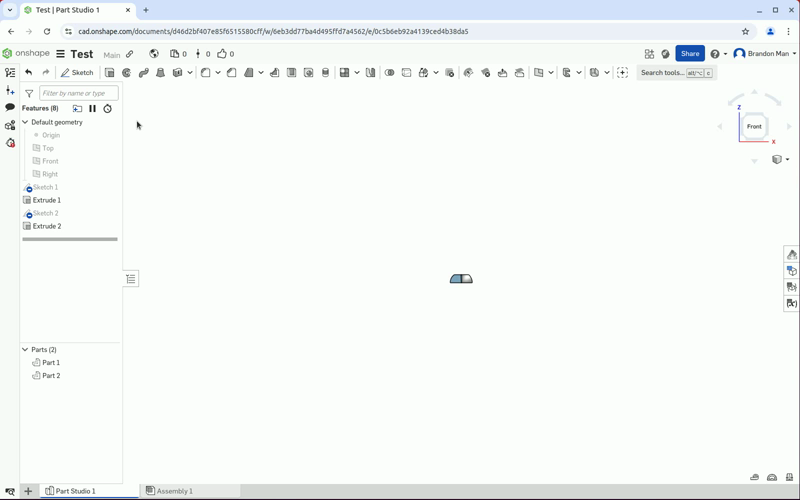
key(shift+h)
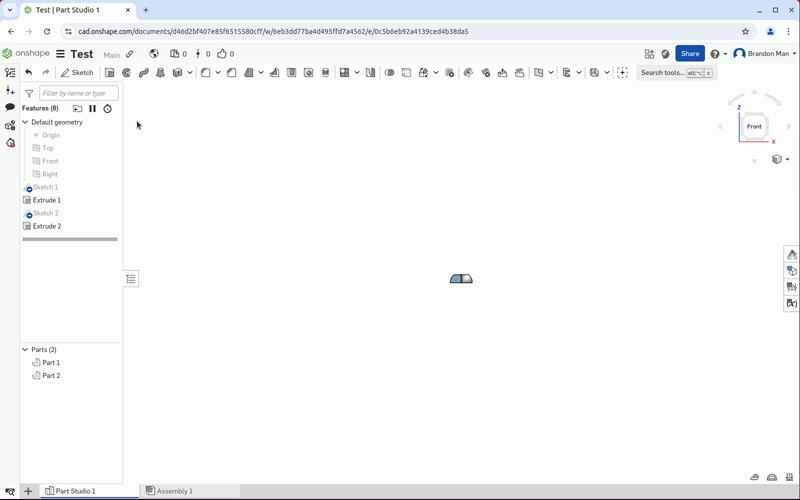
mouse_move(73, 189)
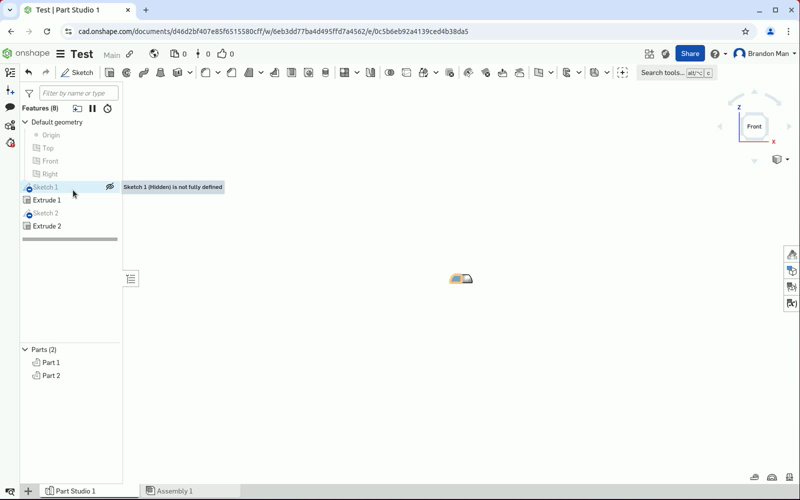
click(73, 189)
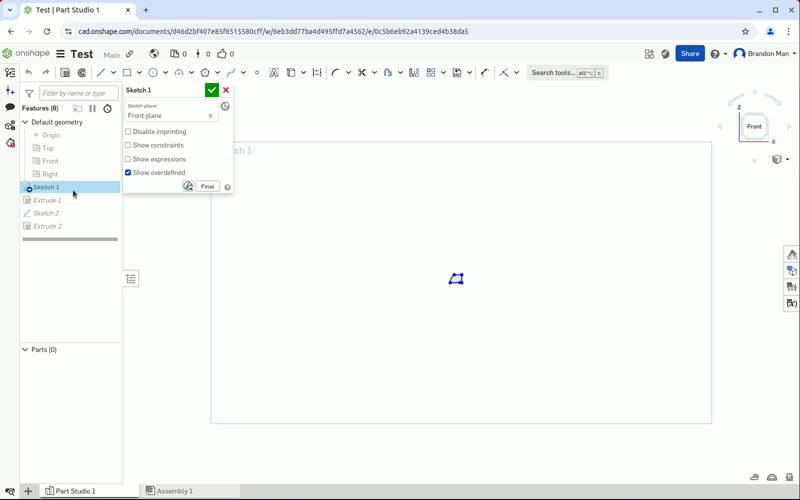
mouse_move(229, 92)
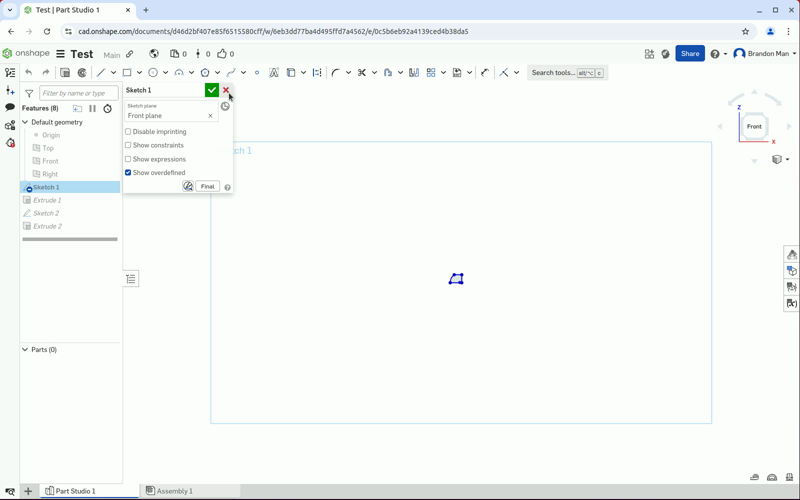
click(229, 92)
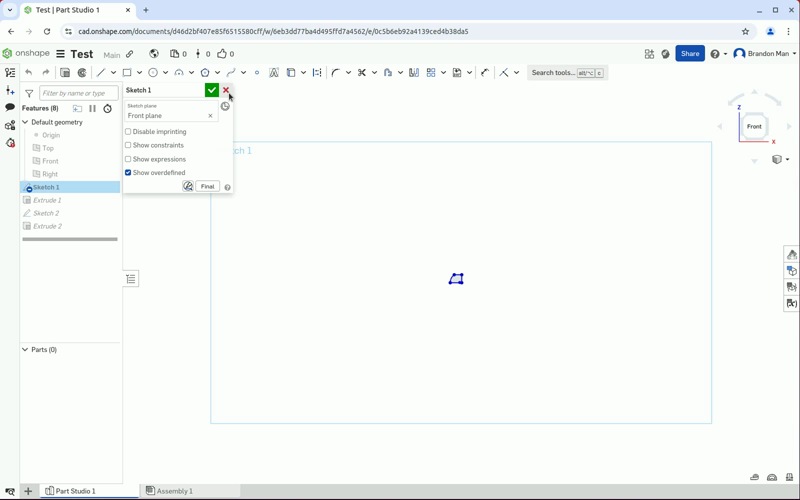
key(shift+s)
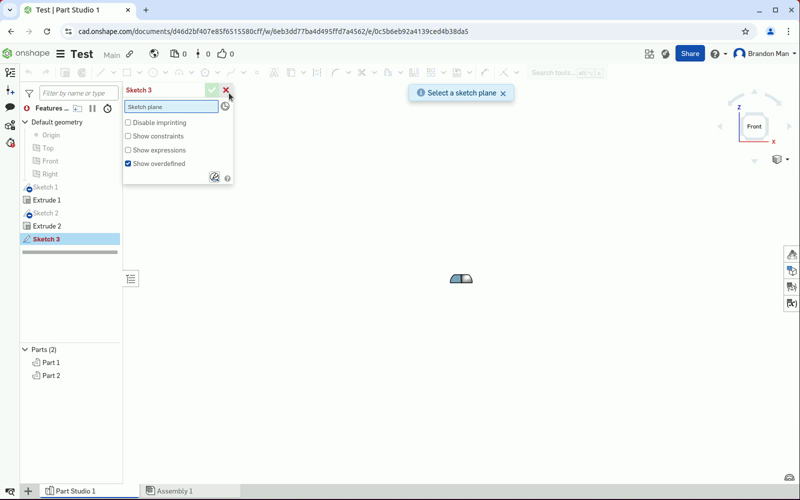
mouse_move(73, 163)
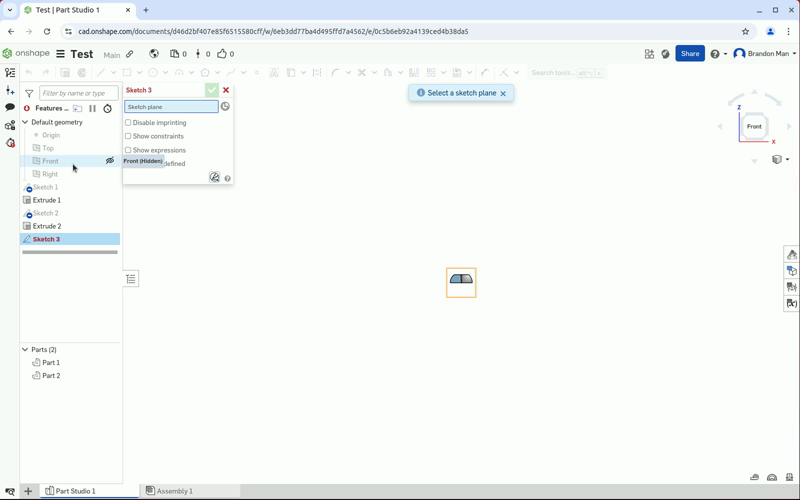
click(73, 163)
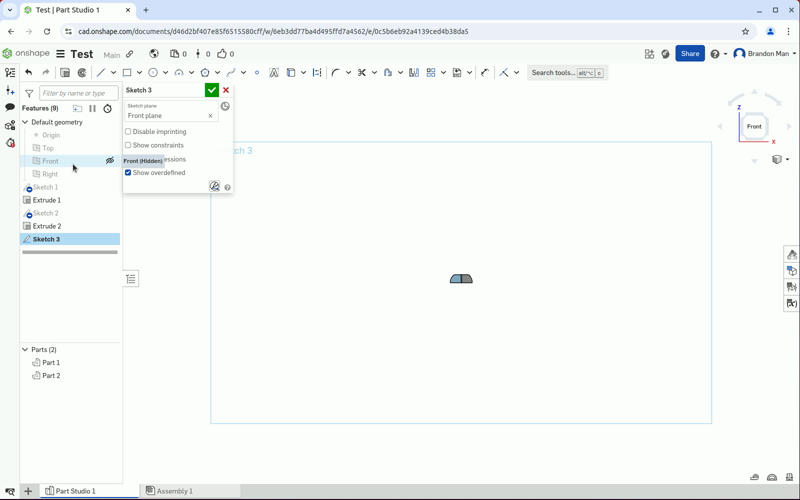
mouse_move(73, 352)
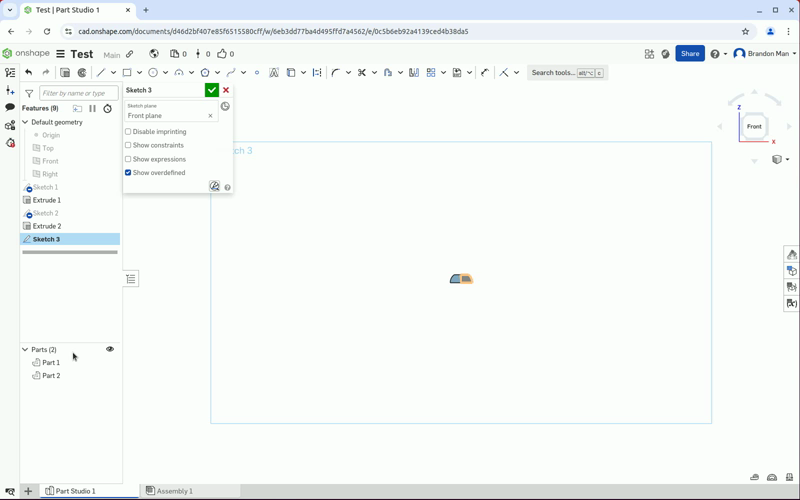
key(y)
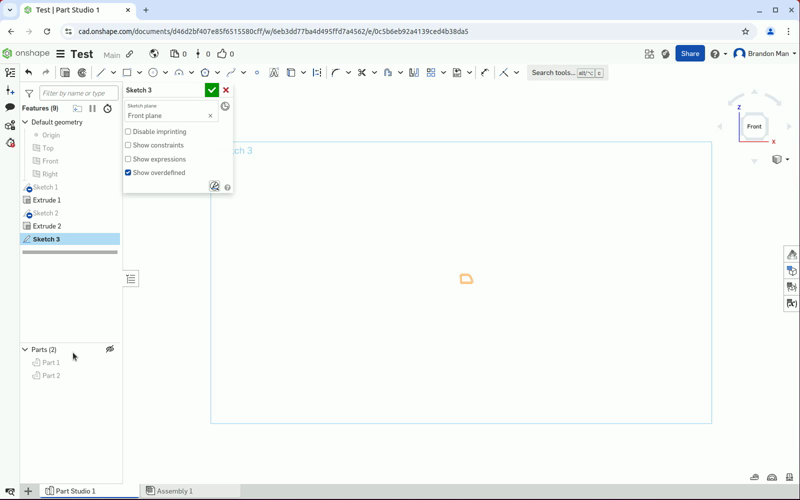
key(a)
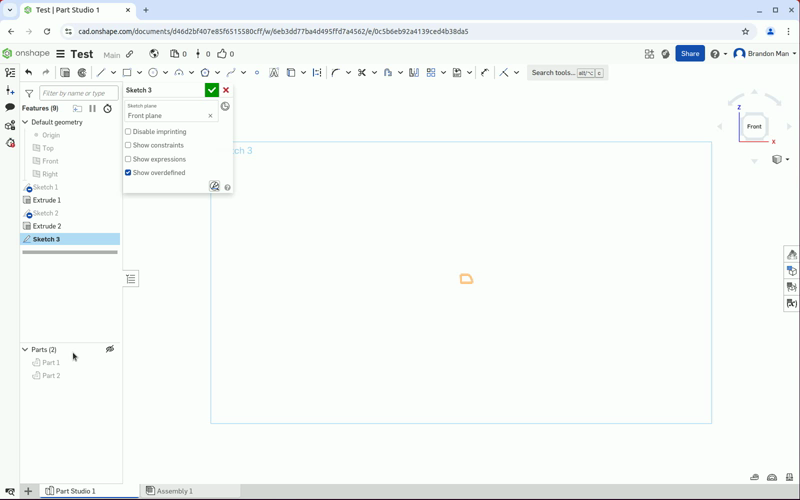
key_down(shift)
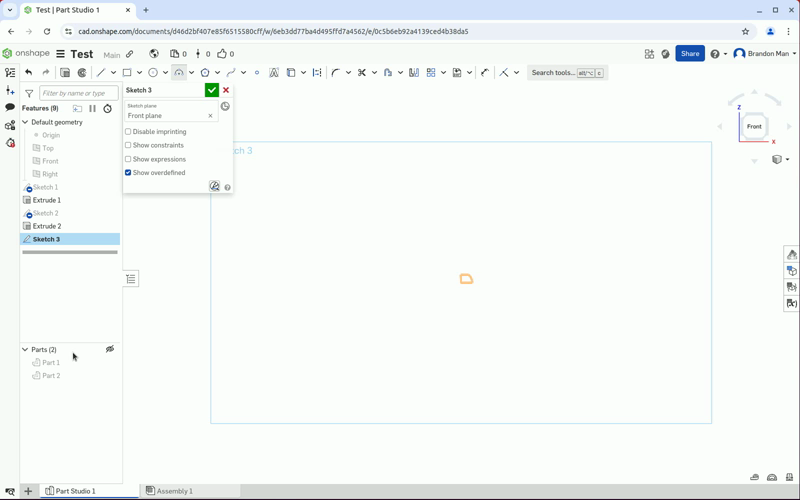
mouse_move(450, 282)
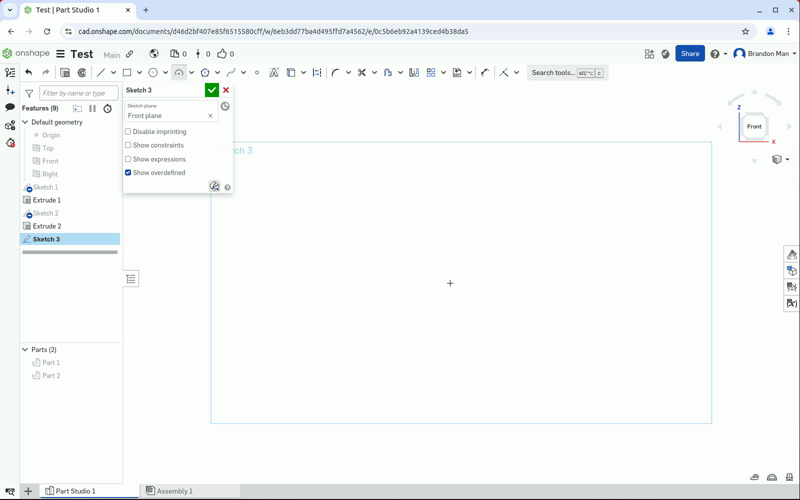
click(450, 282)
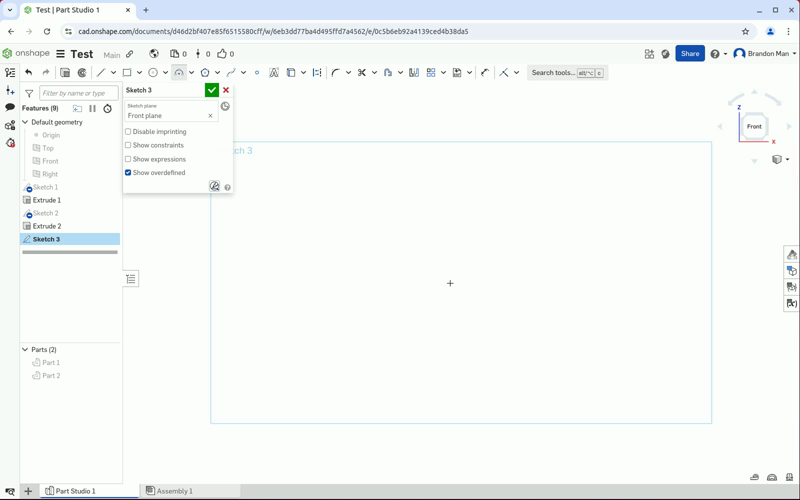
key_up(shift)
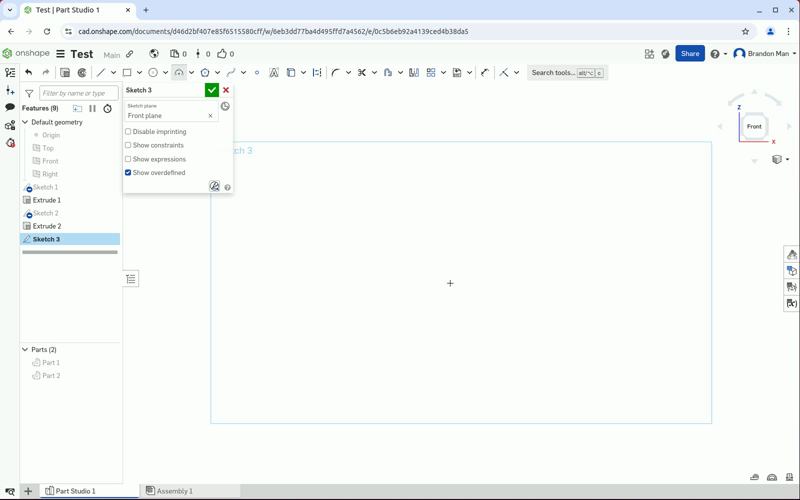
key_down(shift)
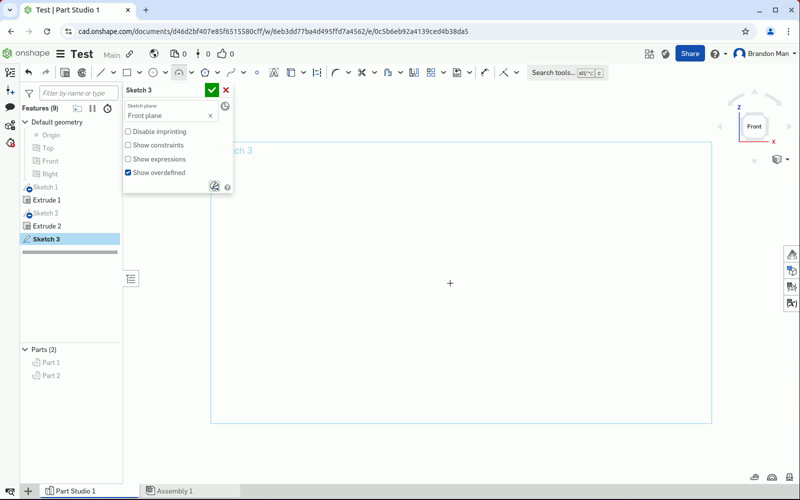
mouse_move(454, 291)
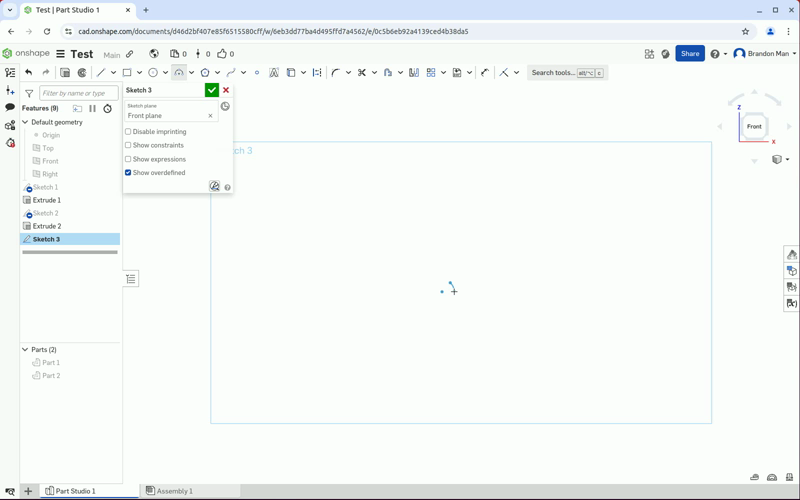
click(454, 291)
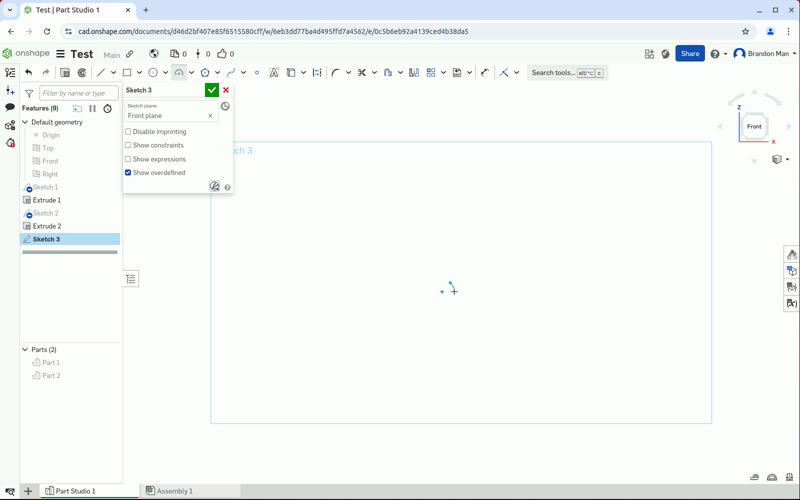
mouse_move(451, 287)
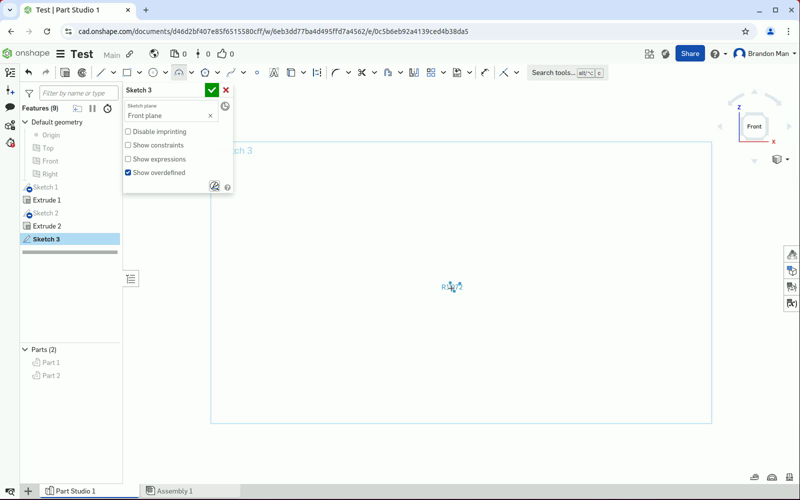
click(451, 287)
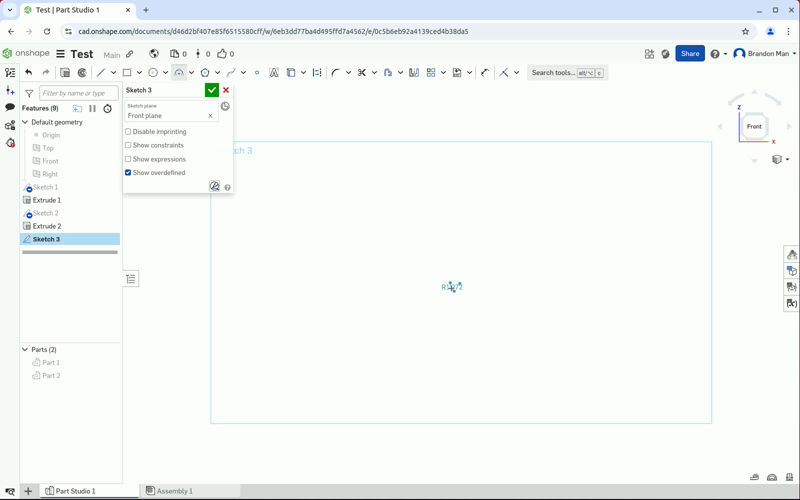
key_up(shift)
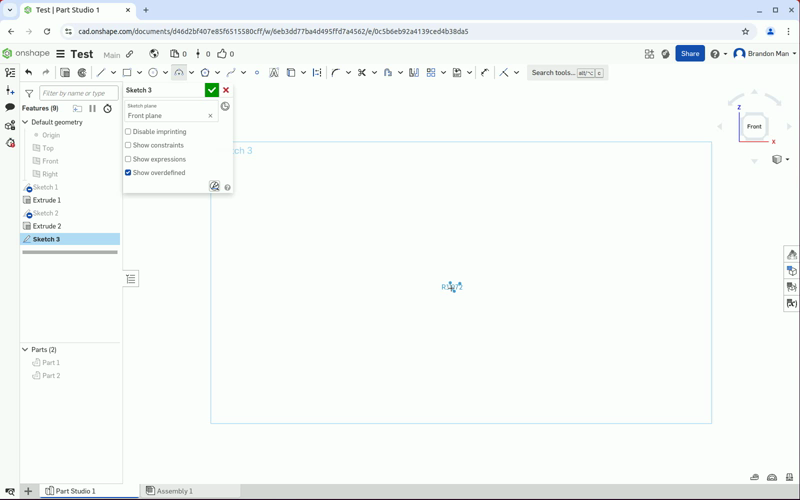
key(esc)
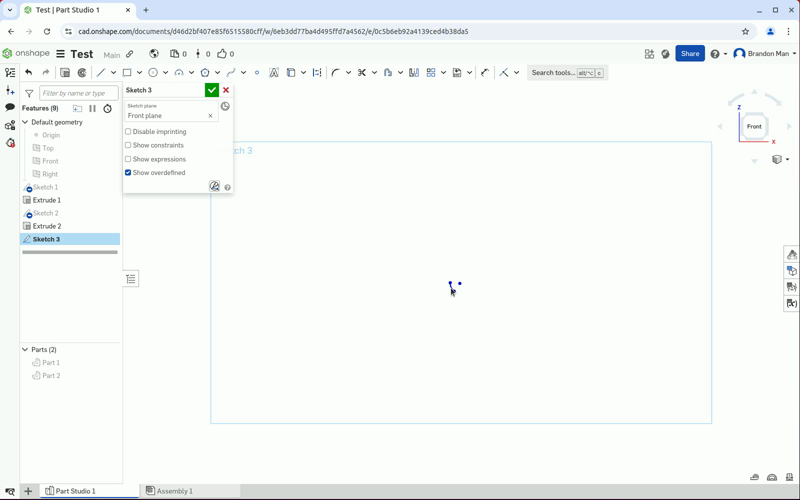
key(l)
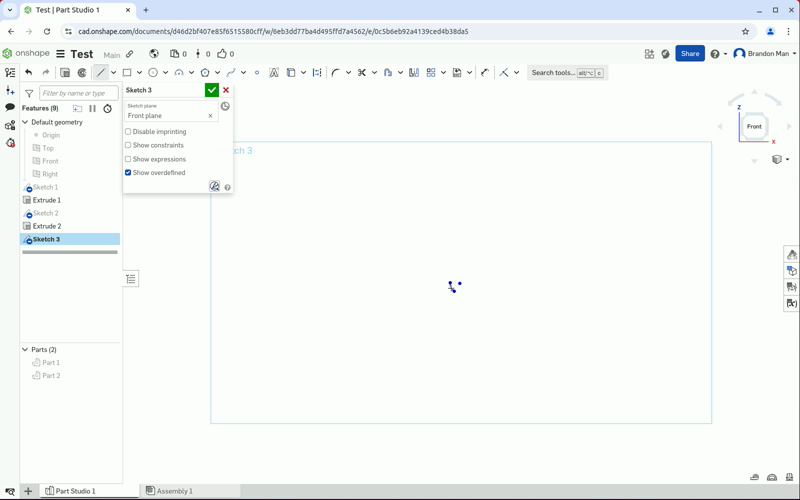
mouse_move(454, 291)
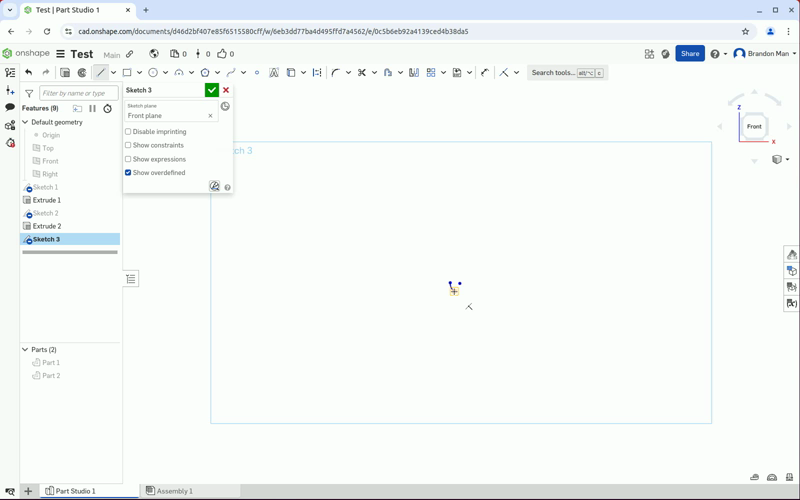
click(454, 291)
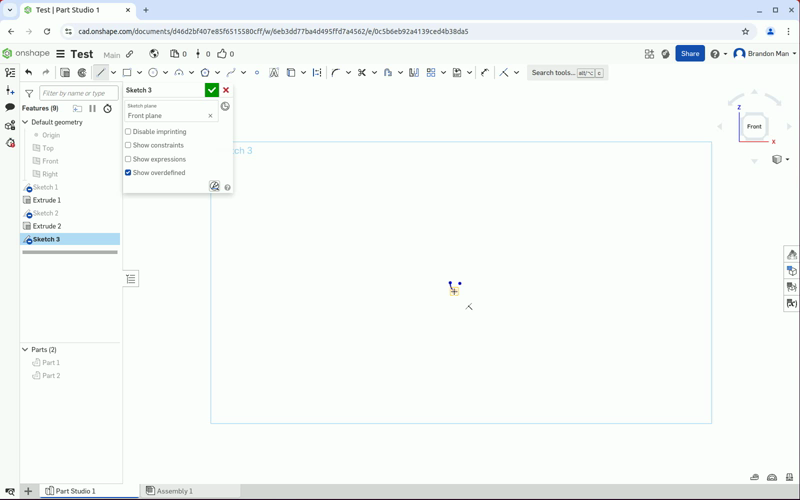
key_down(shift)
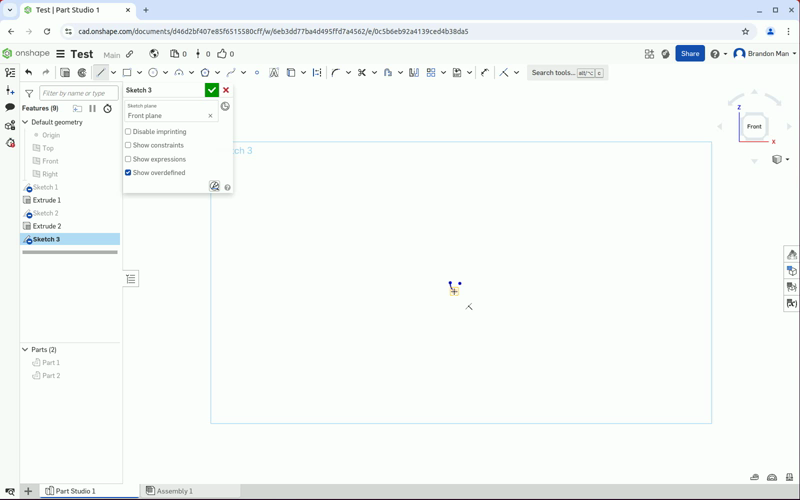
mouse_move(484, 291)
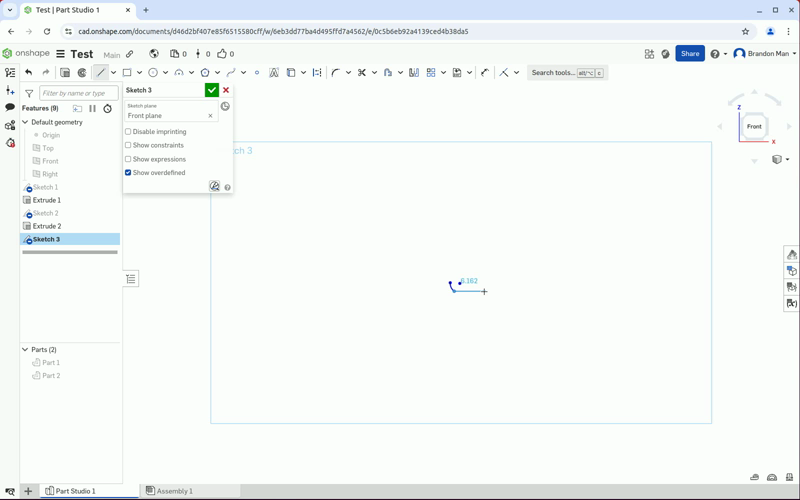
mouse_move(461, 291)
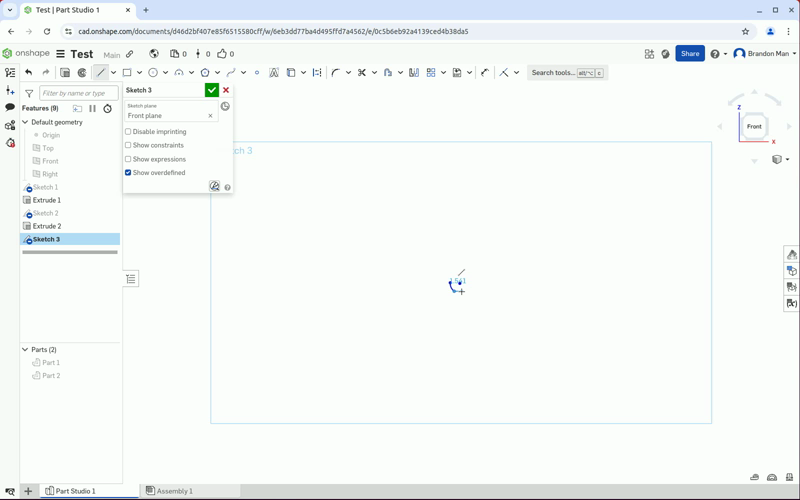
click(461, 291)
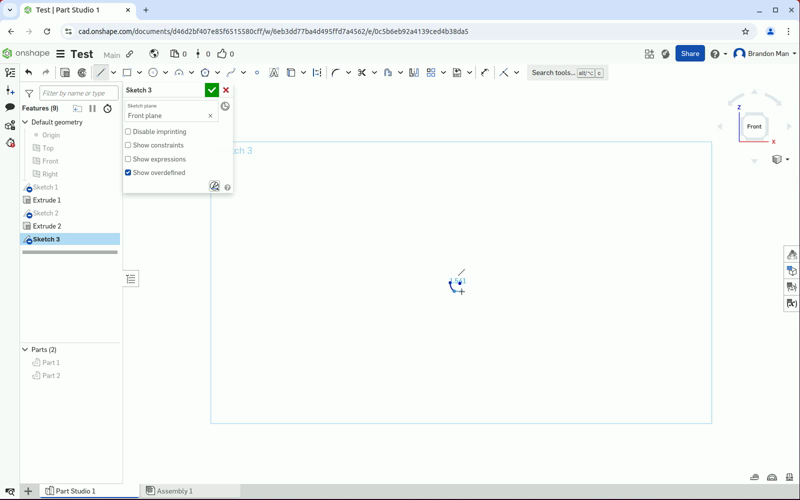
key_up(shift)
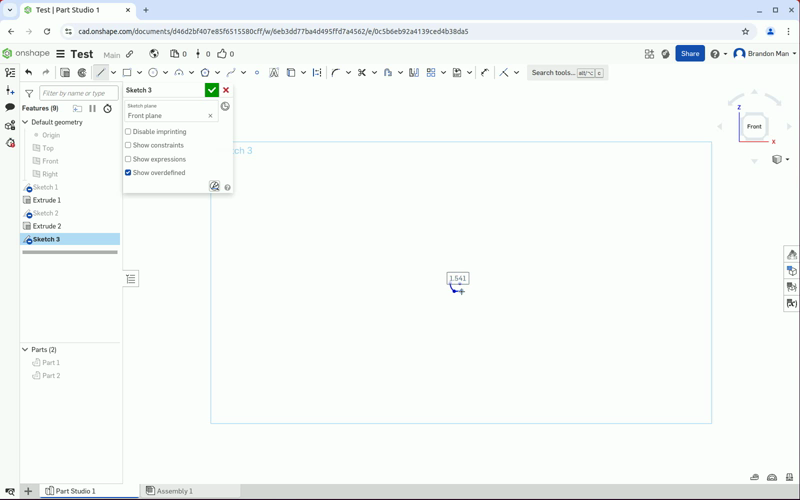
key_down(shift)
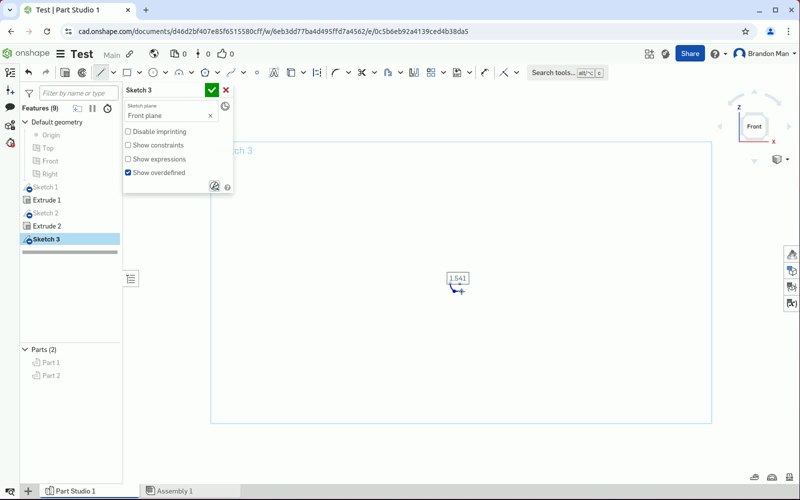
mouse_move(492, 291)
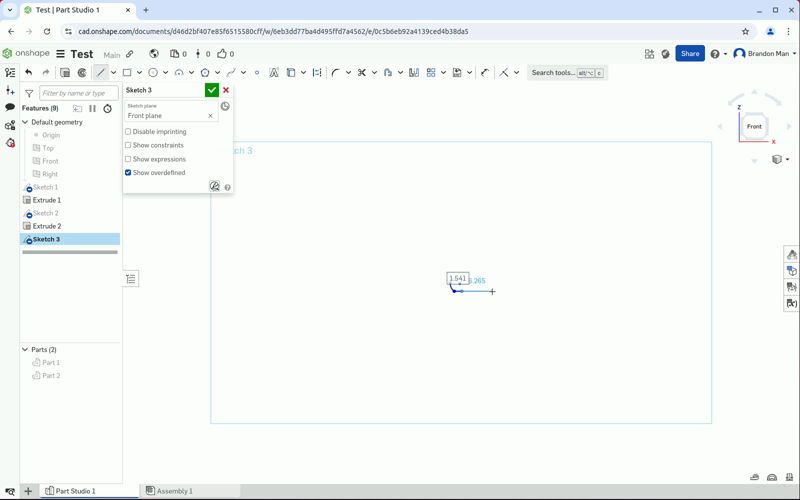
mouse_move(461, 282)
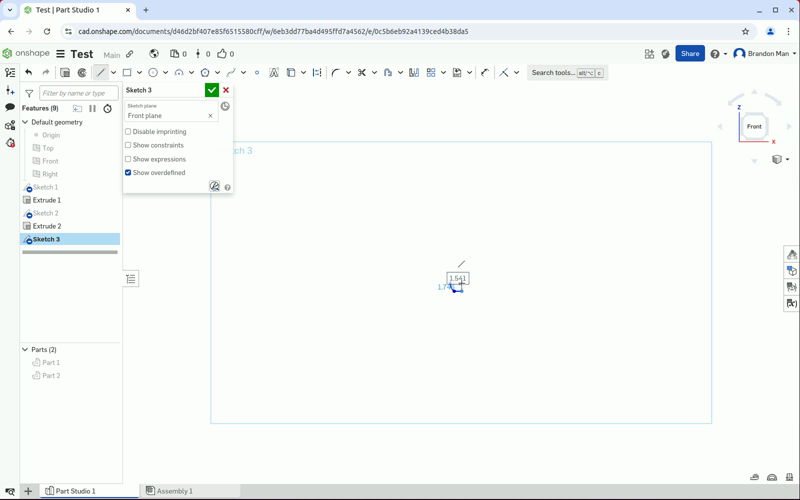
click(461, 282)
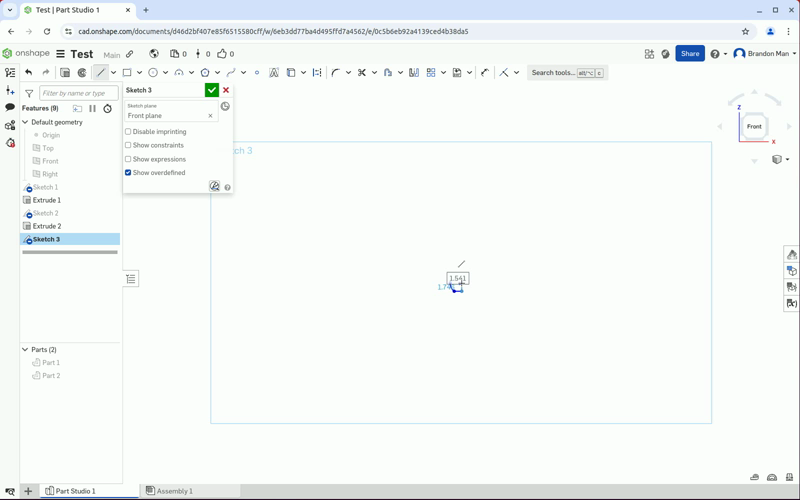
key_up(shift)
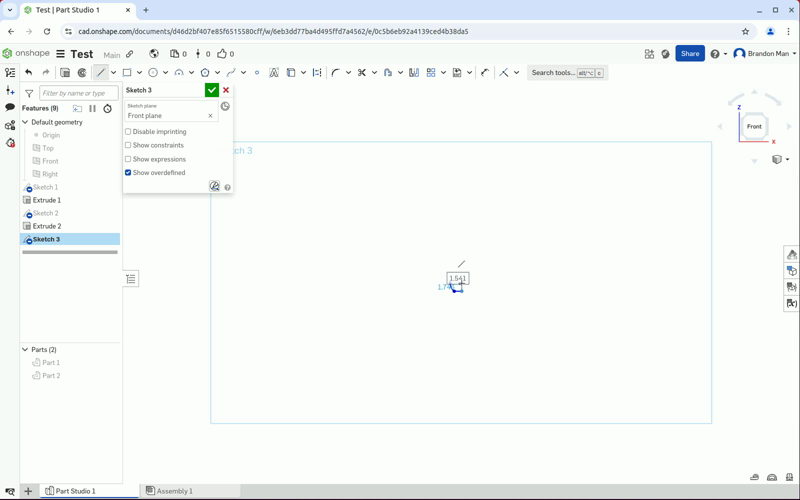
mouse_move(492, 282)
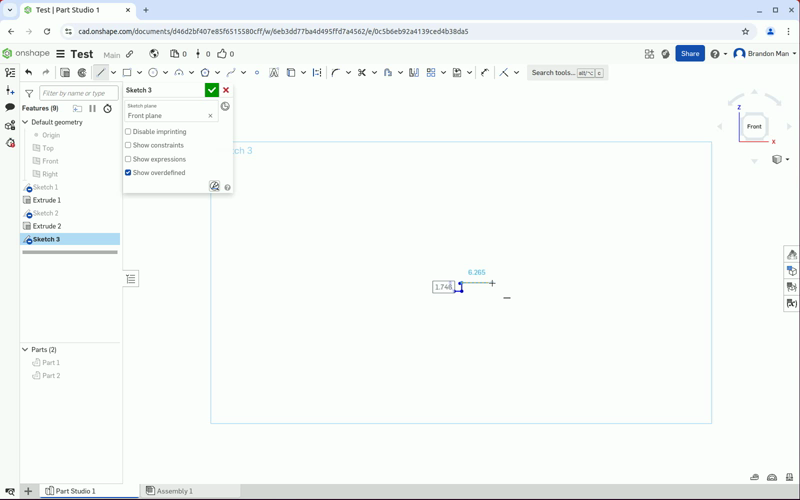
key_down(shift)
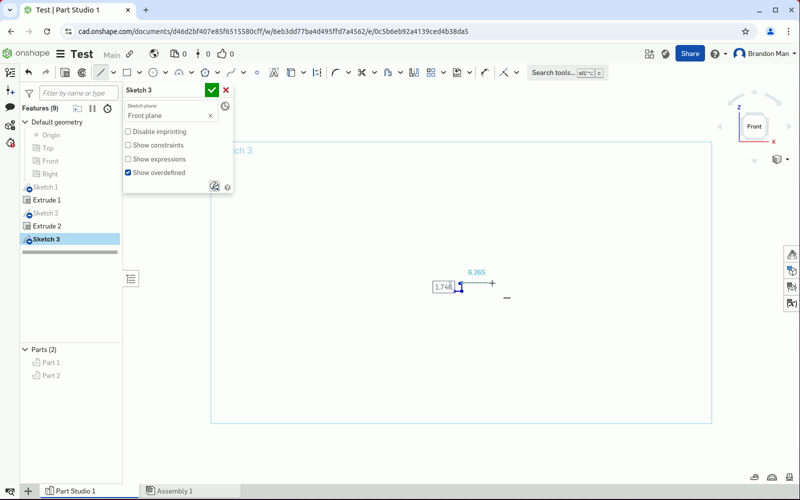
mouse_move(450, 282)
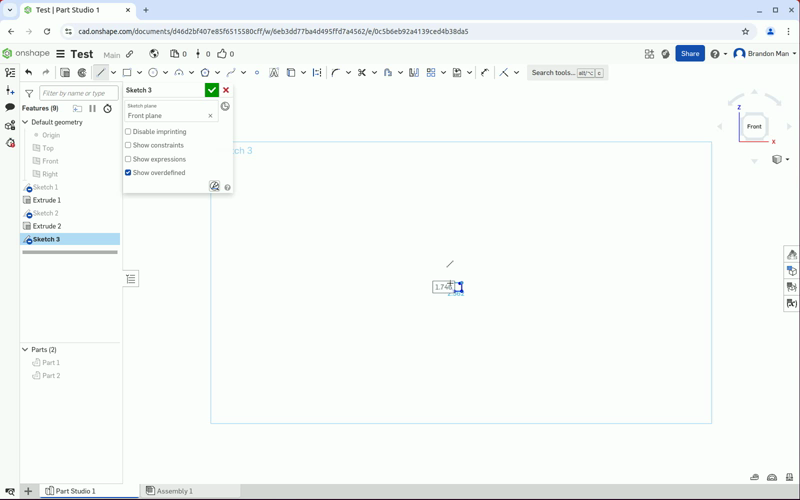
key_up(shift)
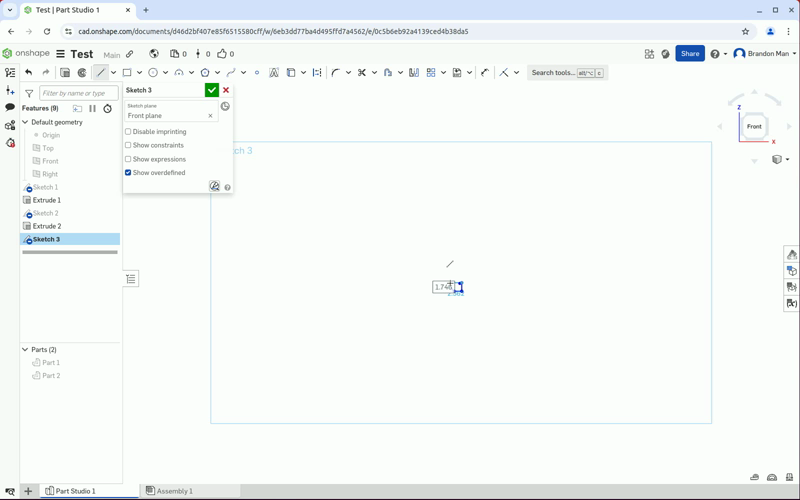
click(450, 282)
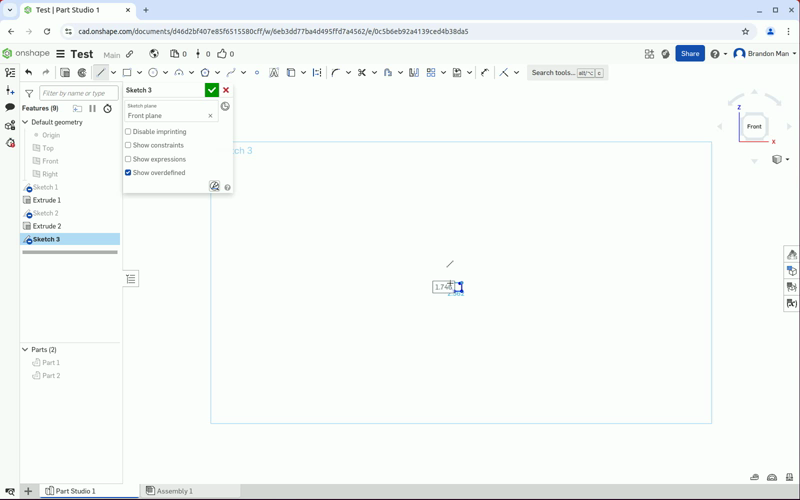
key(esc)
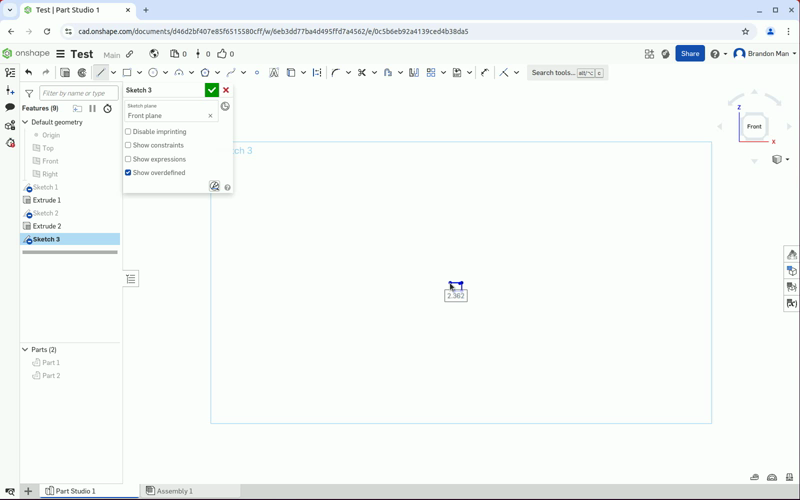
mouse_move(451, 286)
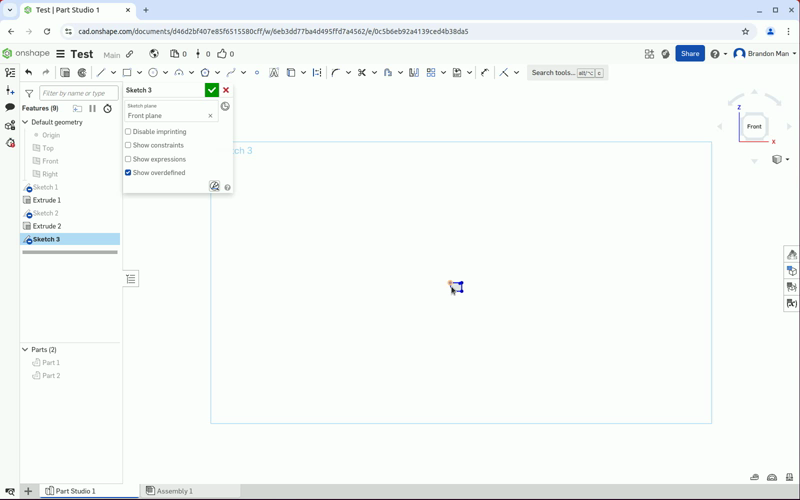
scroll(6)
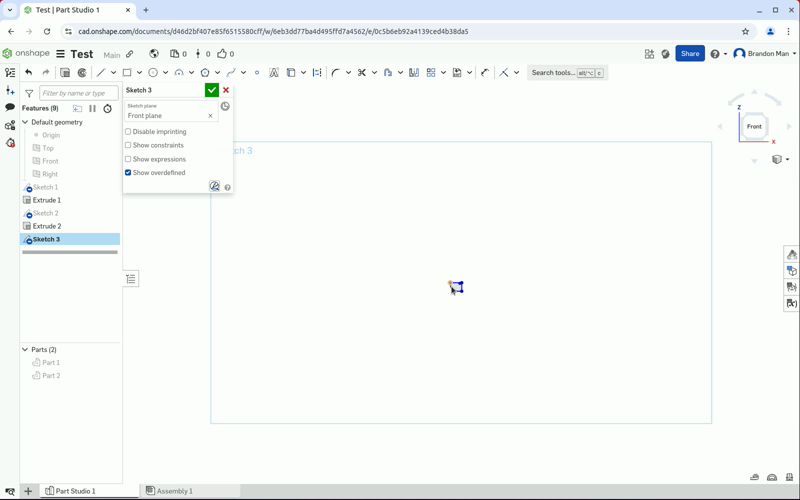
scroll(6)
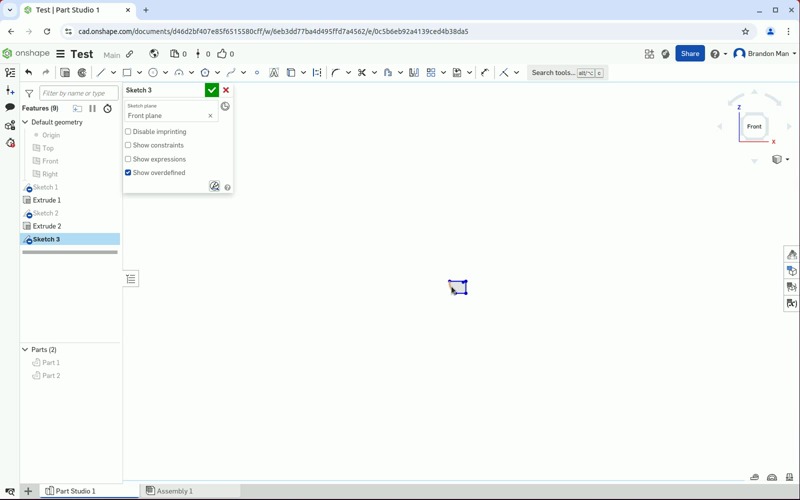
scroll(6)
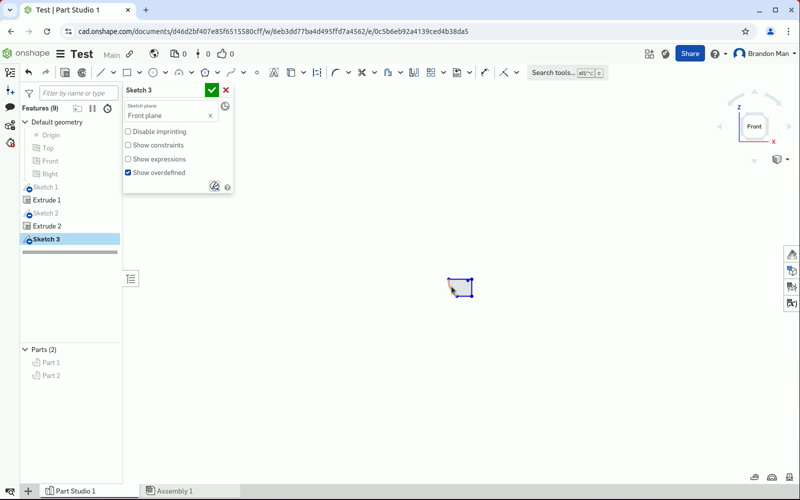
scroll(6)
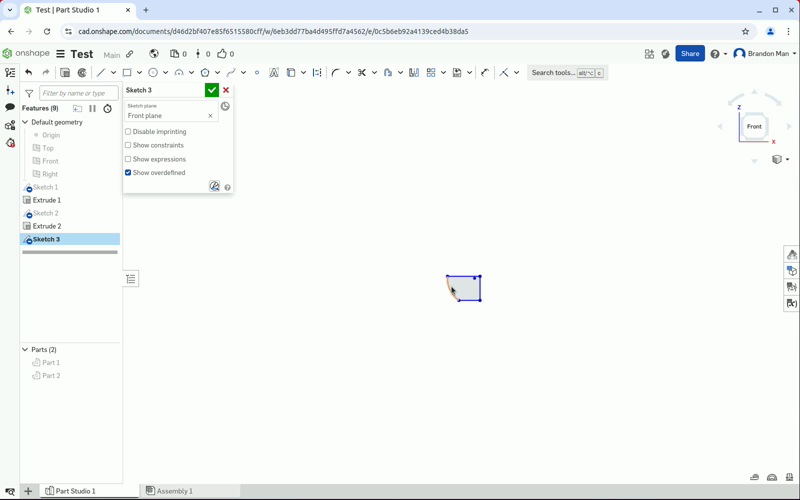
scroll(6)
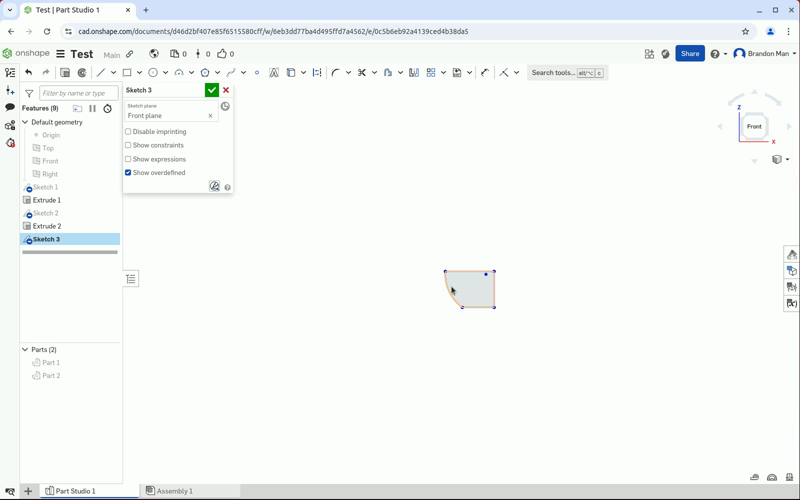
scroll(6)
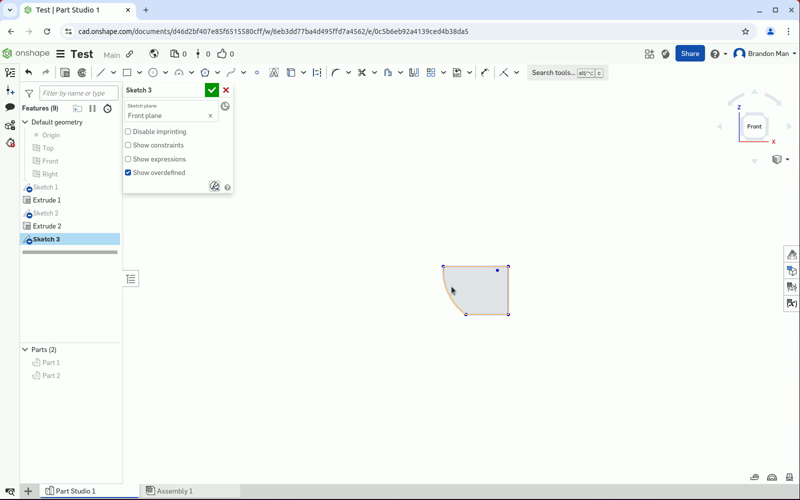
scroll(6)
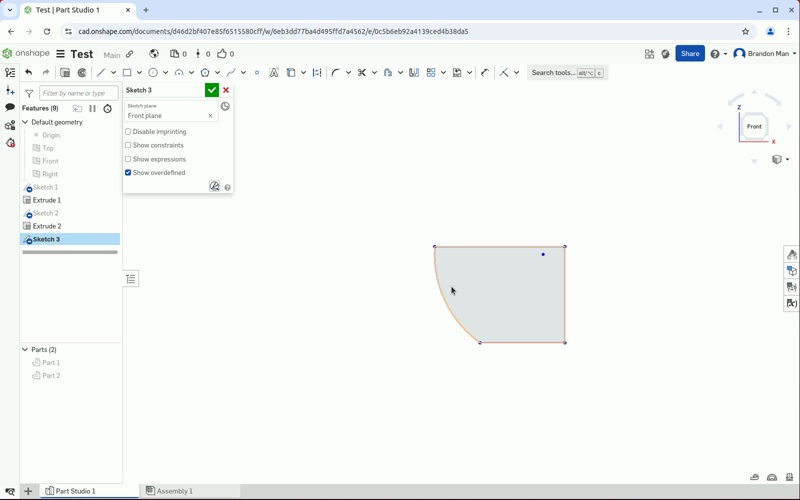
click(451, 286)
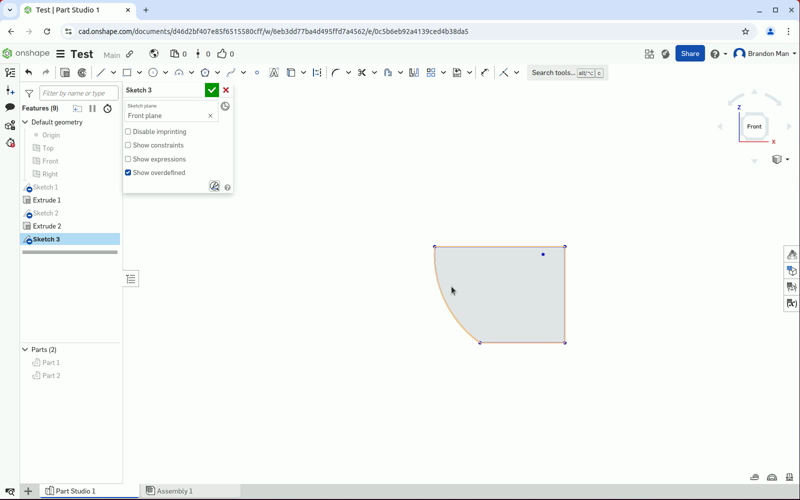
scroll(-6)
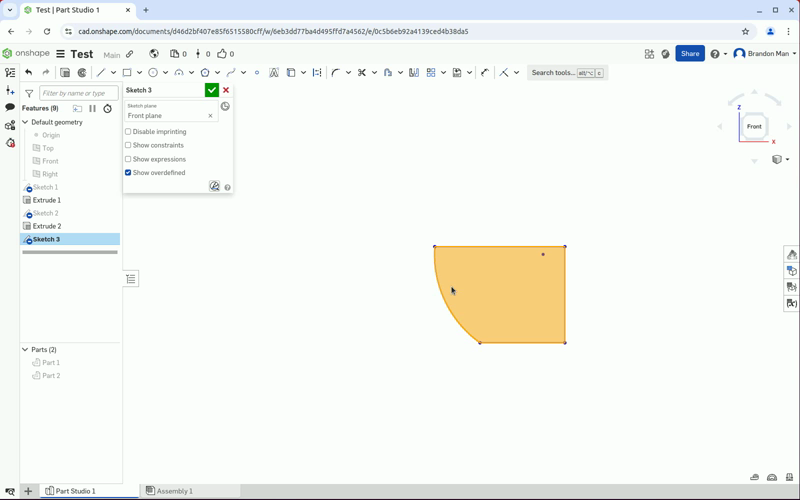
scroll(-6)
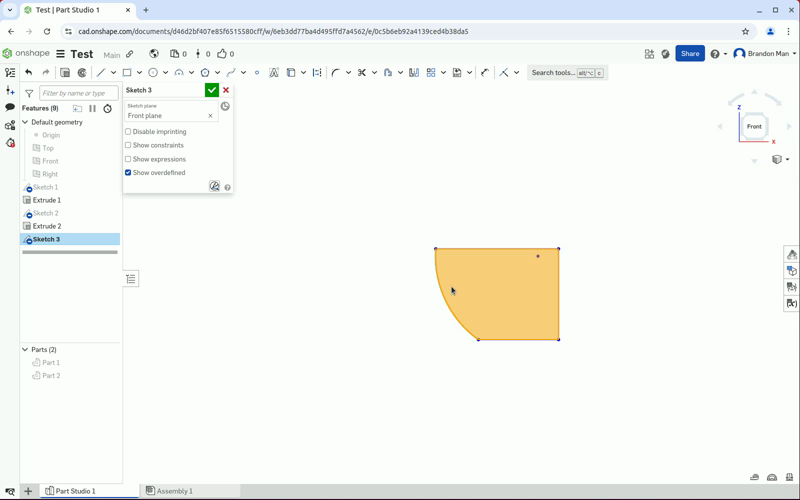
scroll(-6)
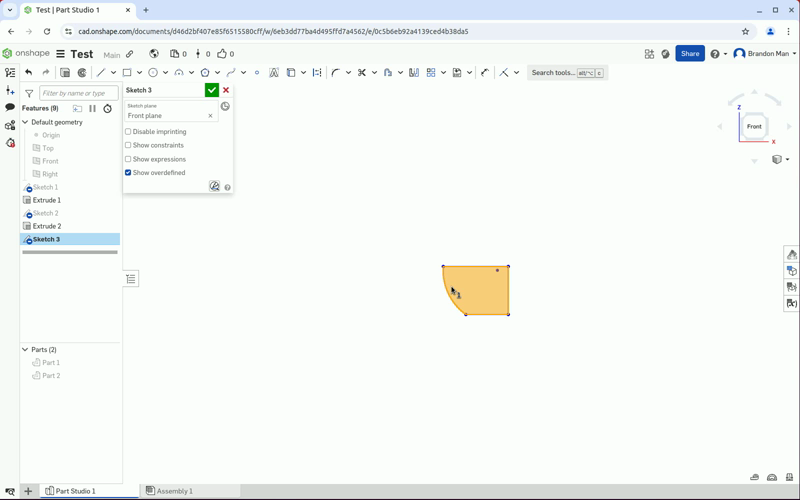
scroll(-6)
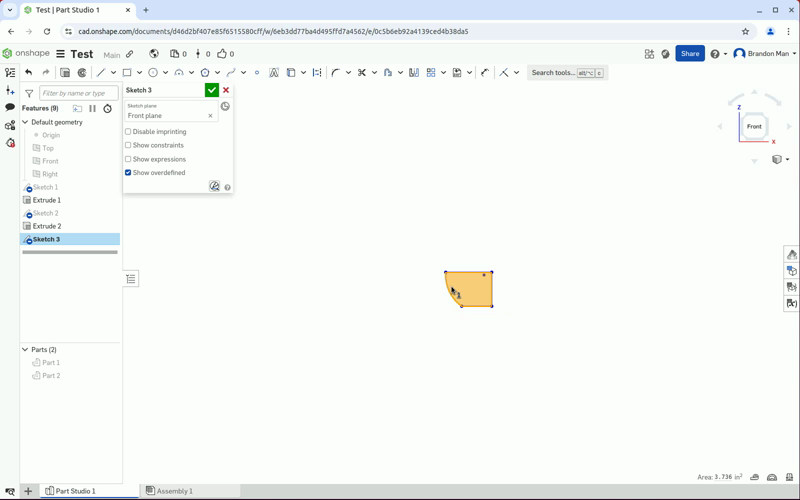
scroll(-6)
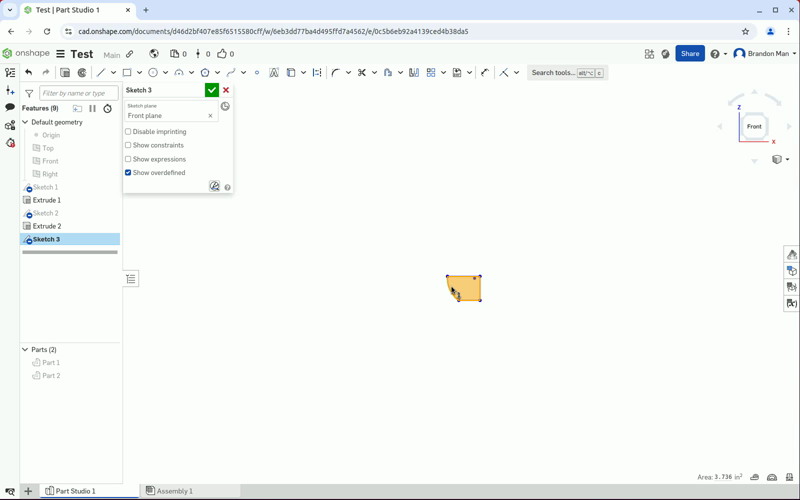
scroll(-6)
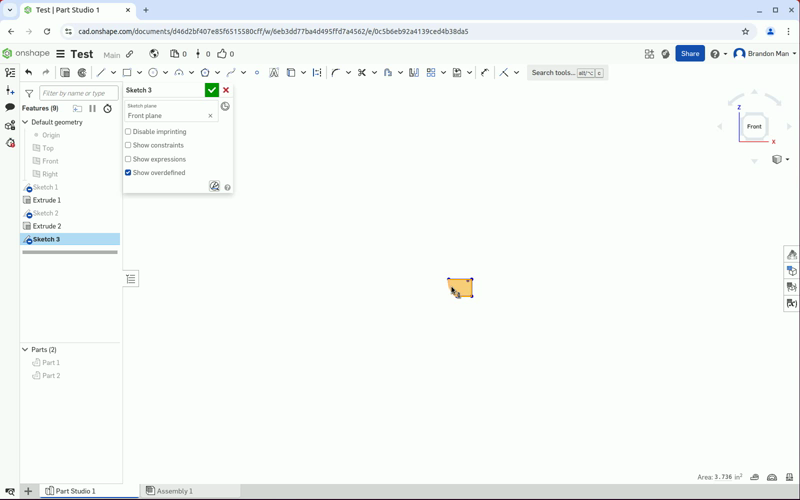
scroll(-6)
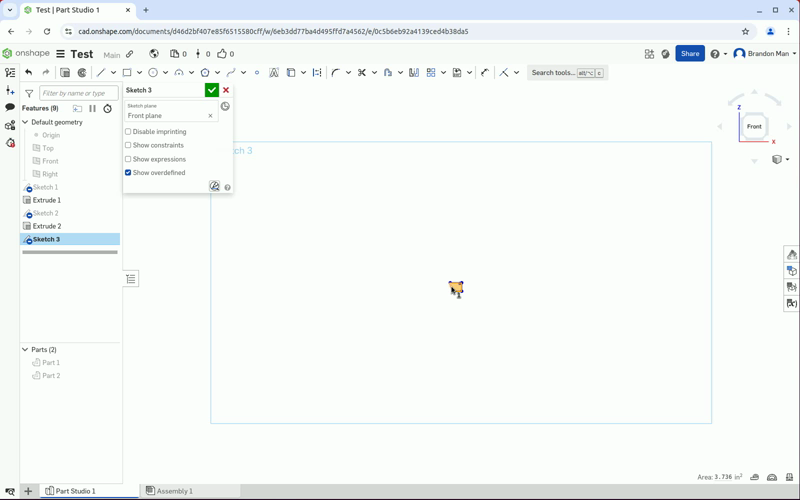
mouse_move(73, 352)
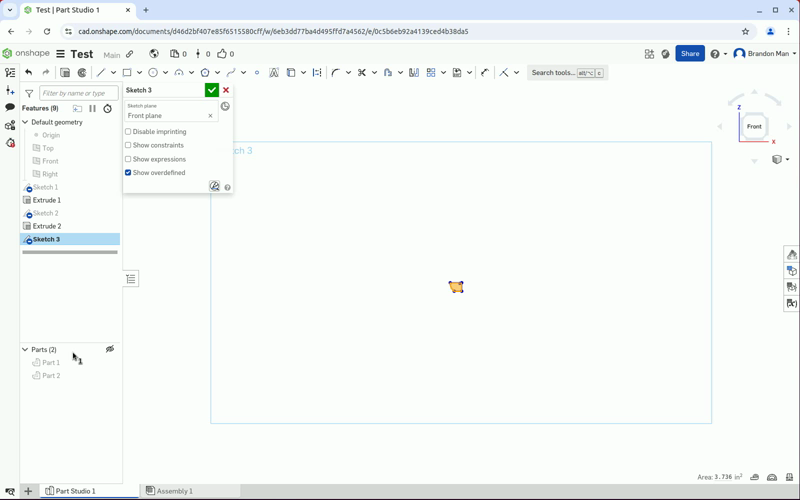
key(shift+y)
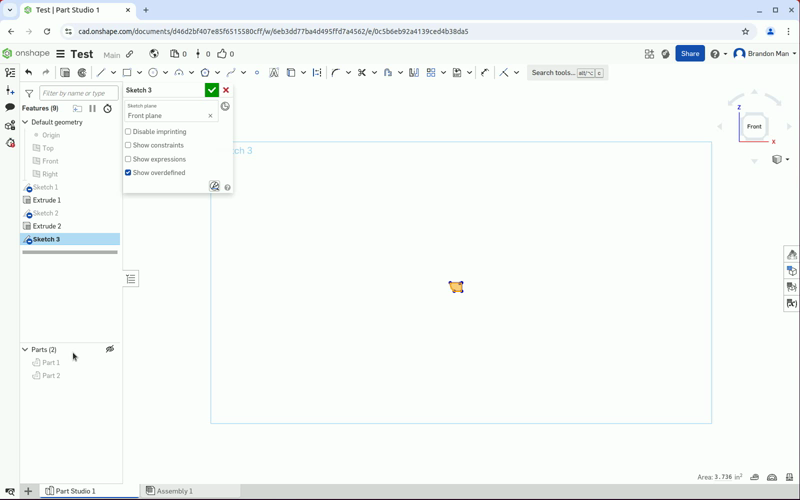
key(shift+e)
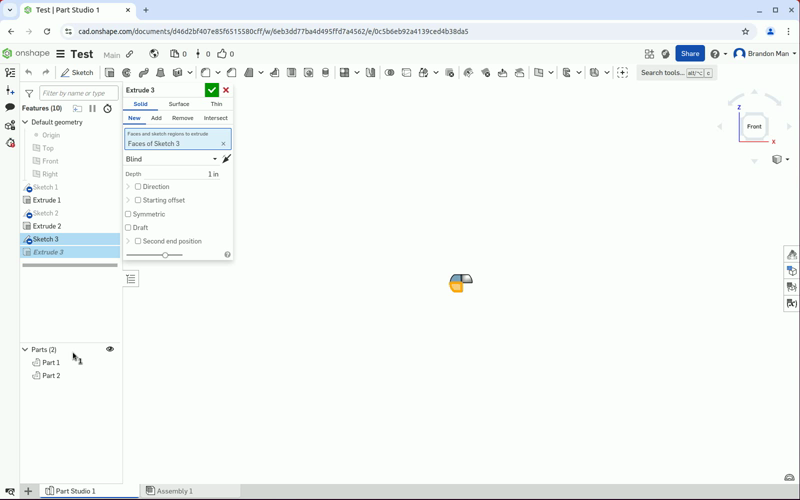
mouse_move(143, 106)
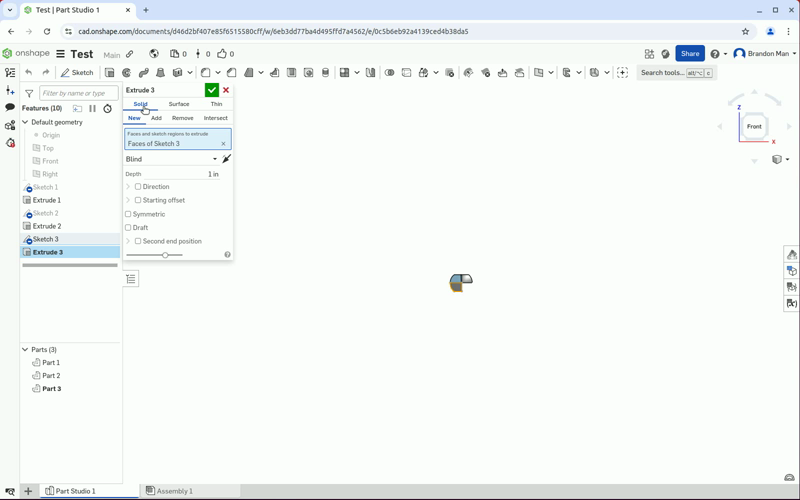
click(143, 106)
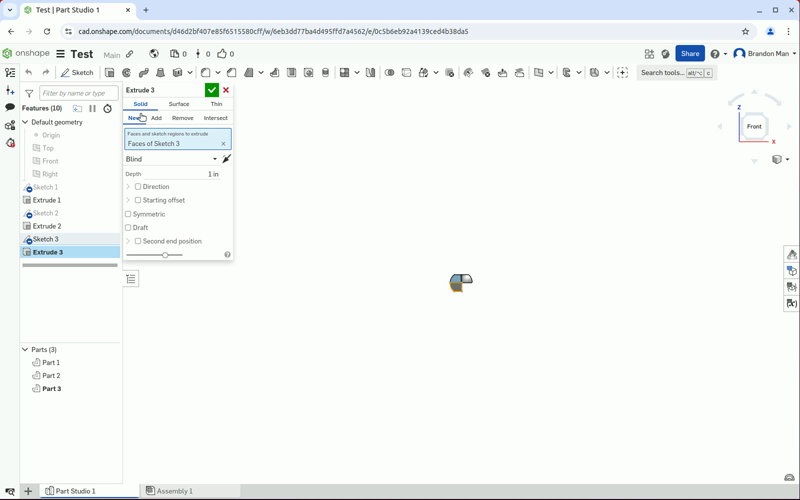
mouse_move(137, 120)
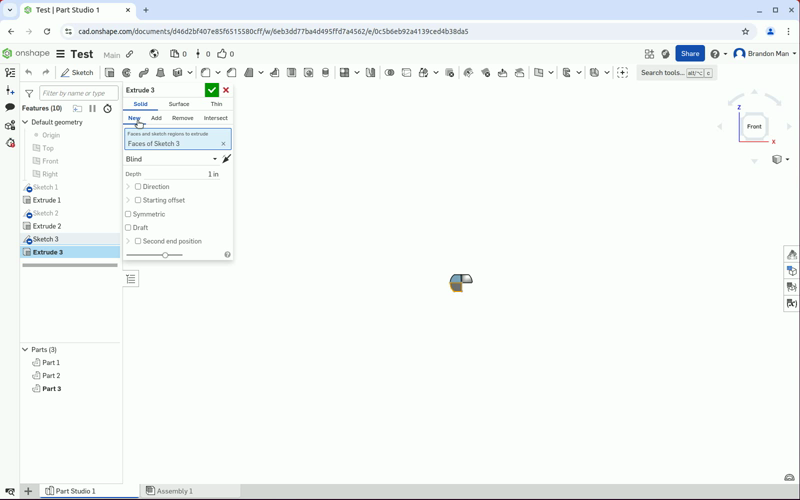
click(137, 120)
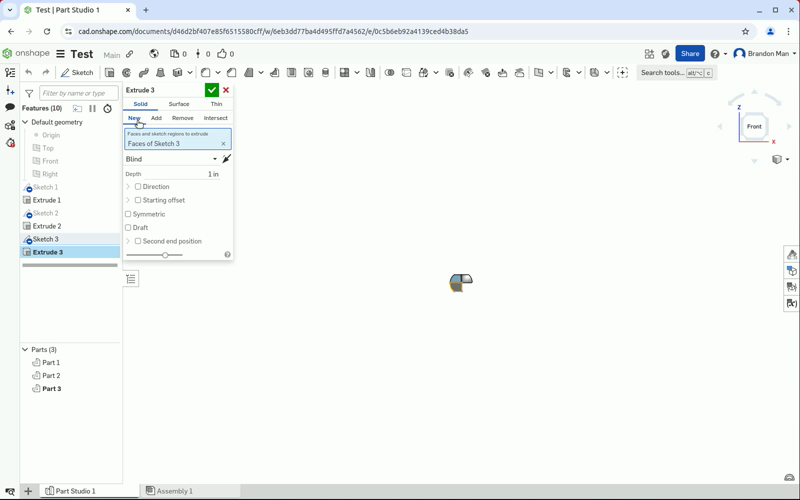
key(tab, 4)
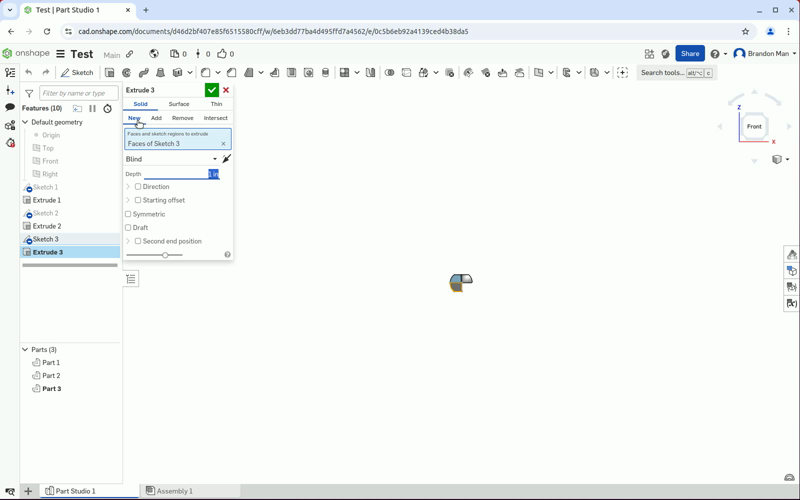
text(9.147)
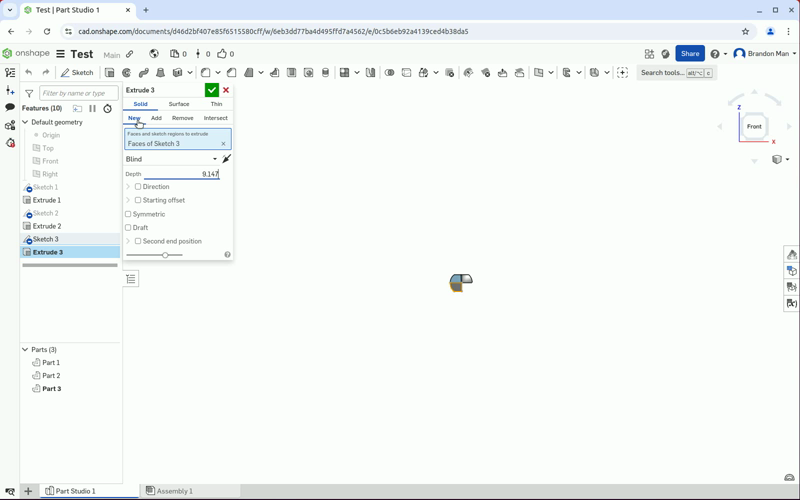
key(enter)
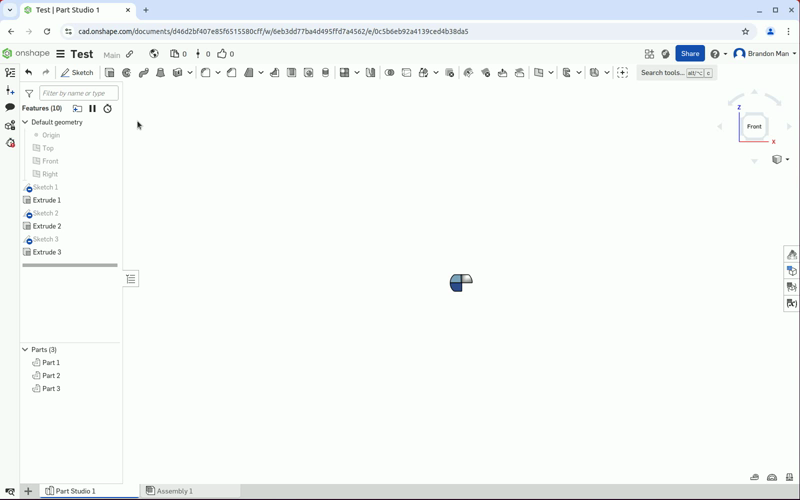
key(shift+h)
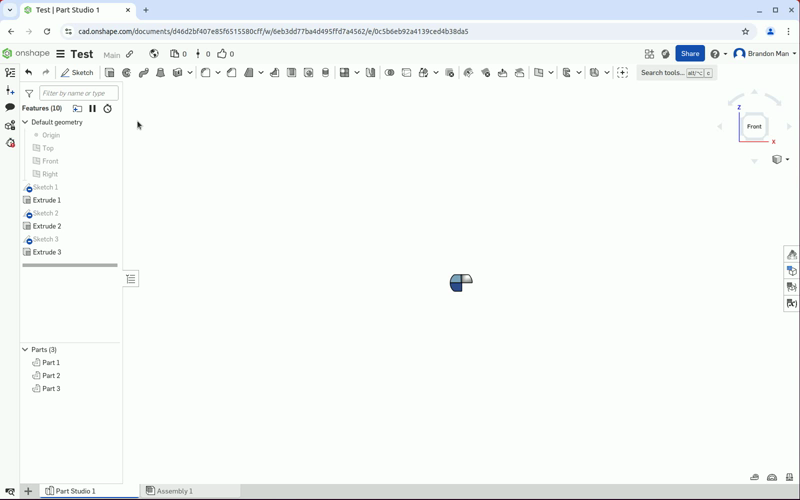
key(shift+h)
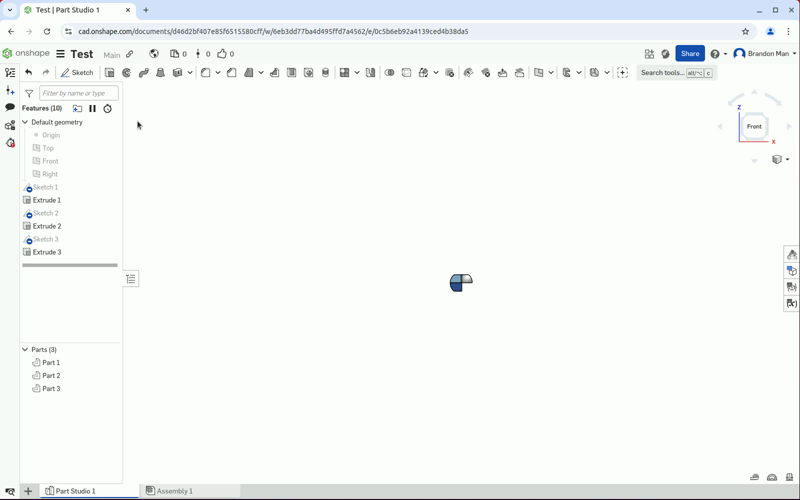
mouse_move(73, 189)
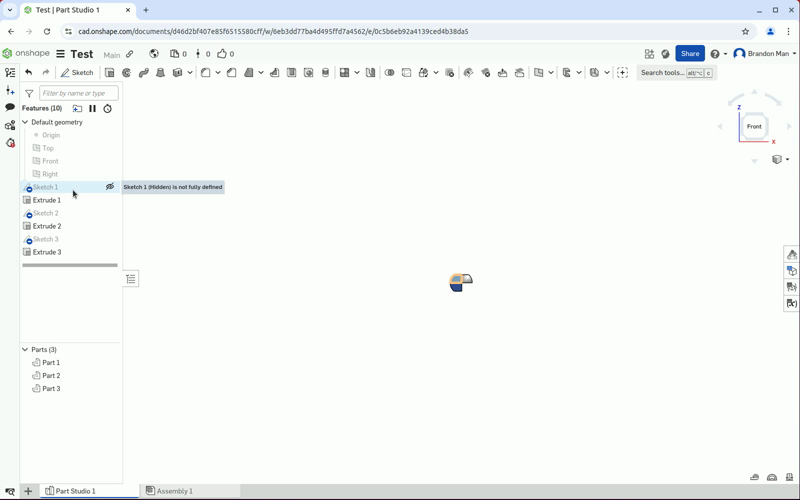
click(73, 189)
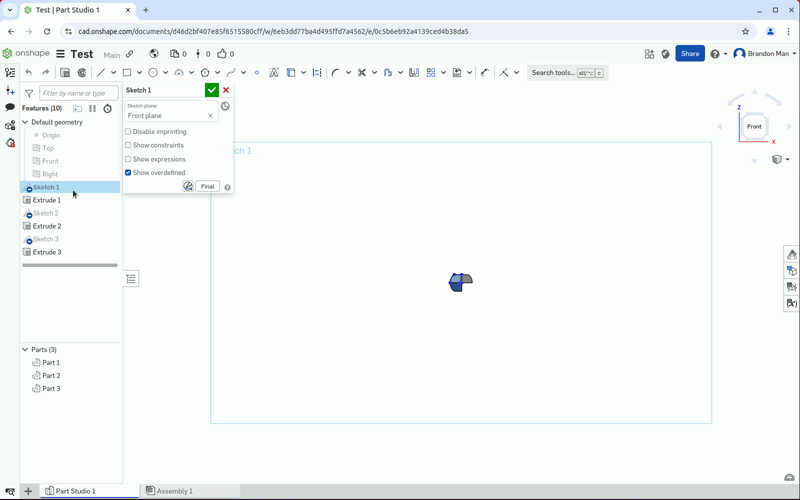
mouse_move(229, 92)
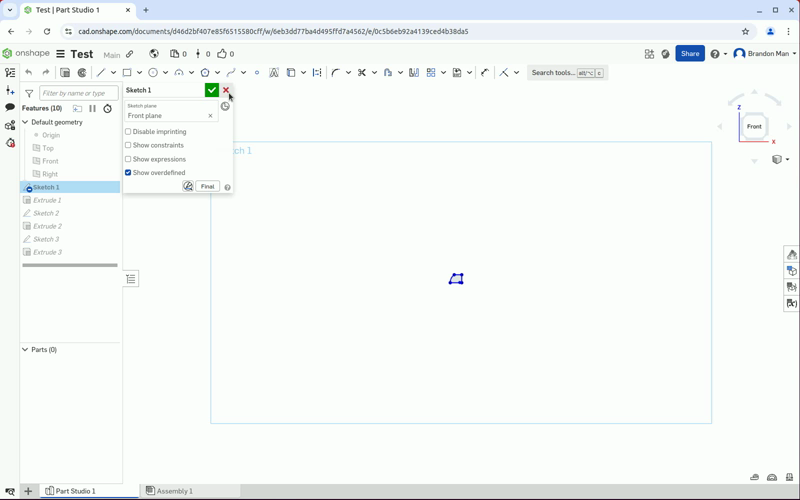
click(229, 92)
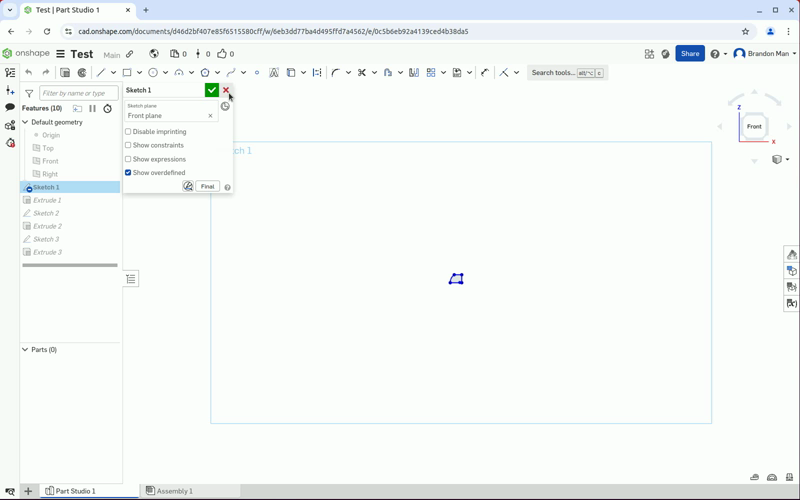
key(shift+s)
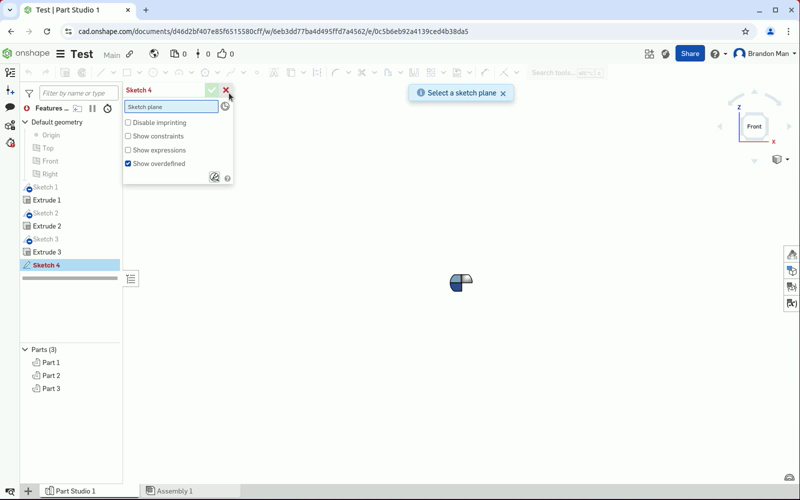
mouse_move(73, 163)
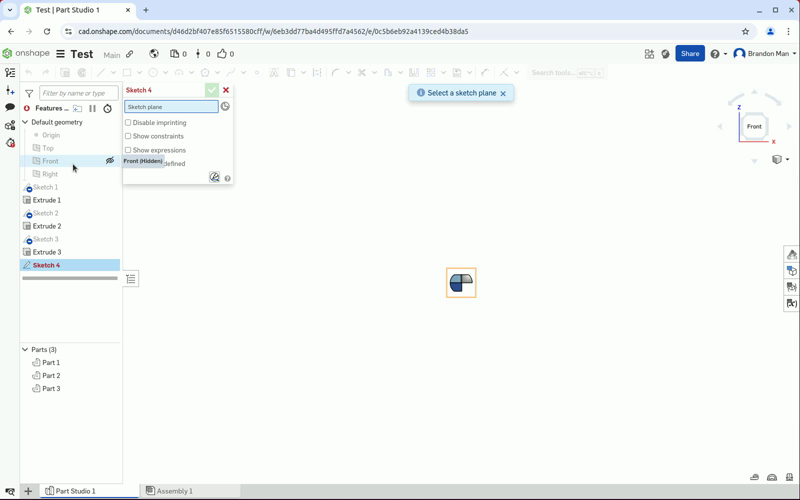
click(73, 163)
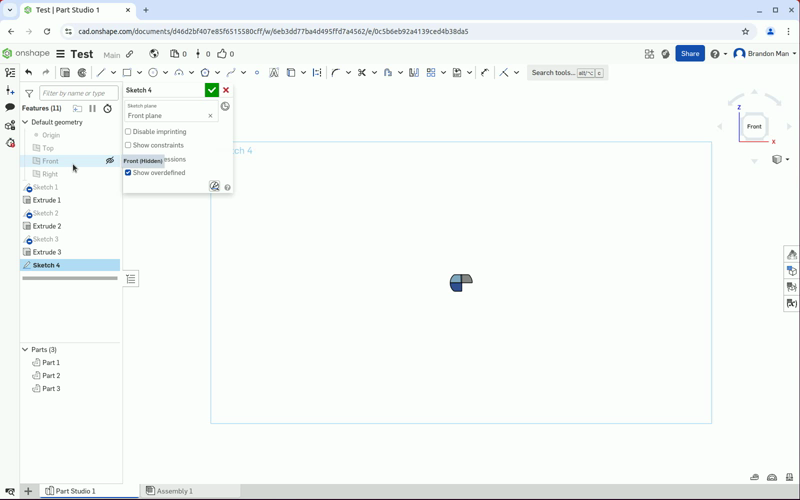
mouse_move(73, 352)
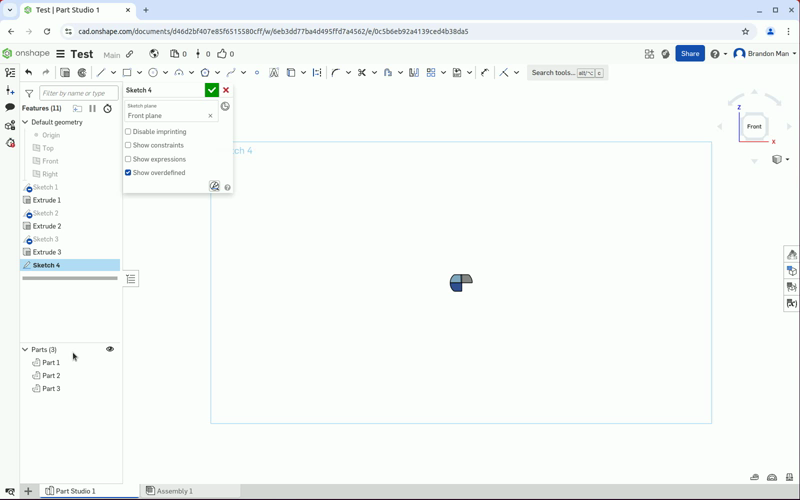
key(y)
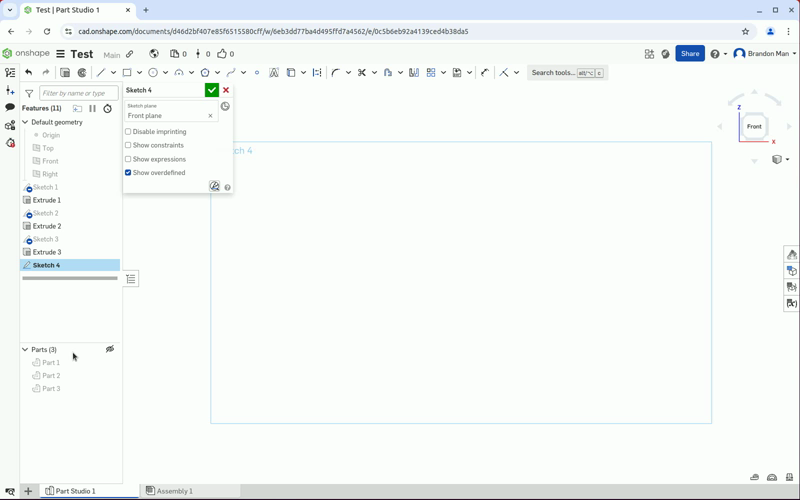
key(l)
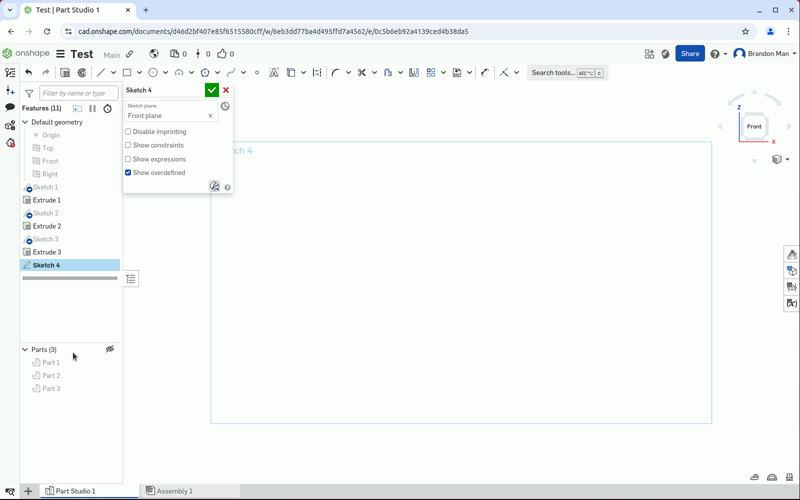
key_down(shift)
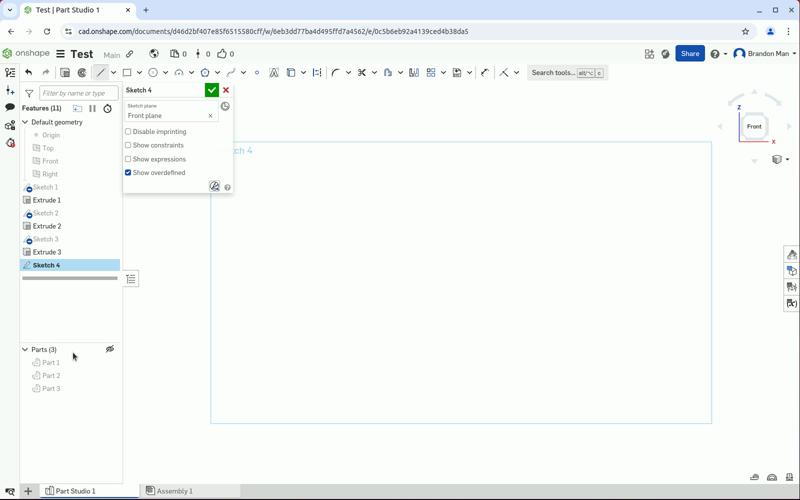
mouse_move(460, 291)
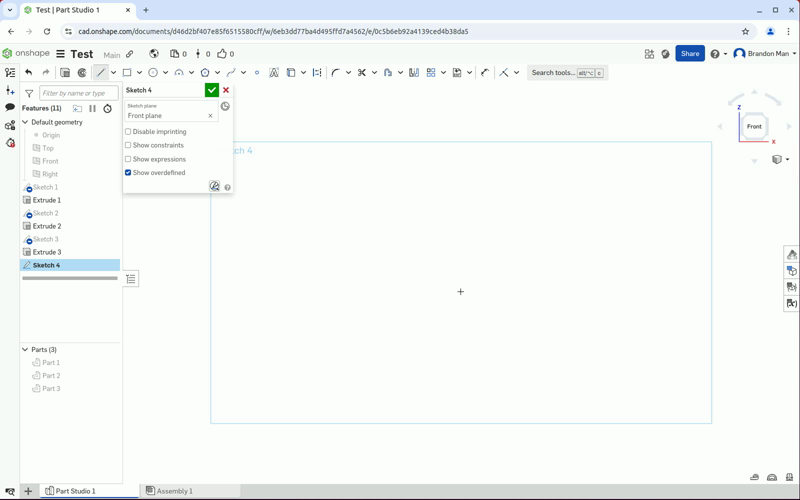
click(460, 291)
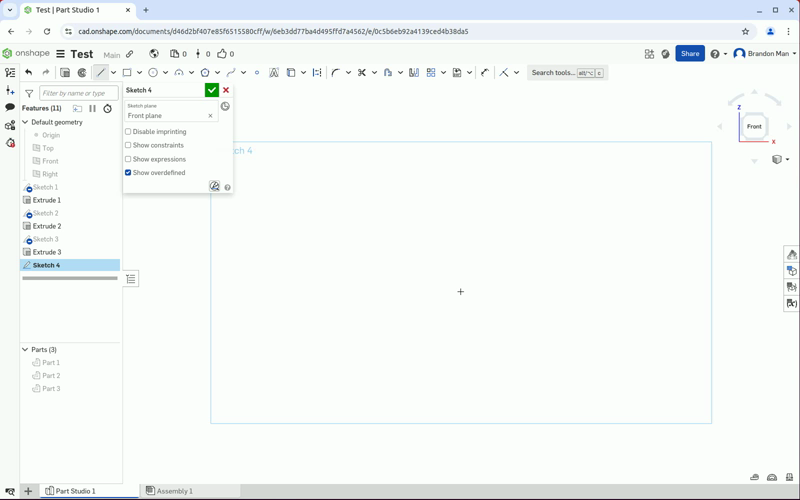
key_up(shift)
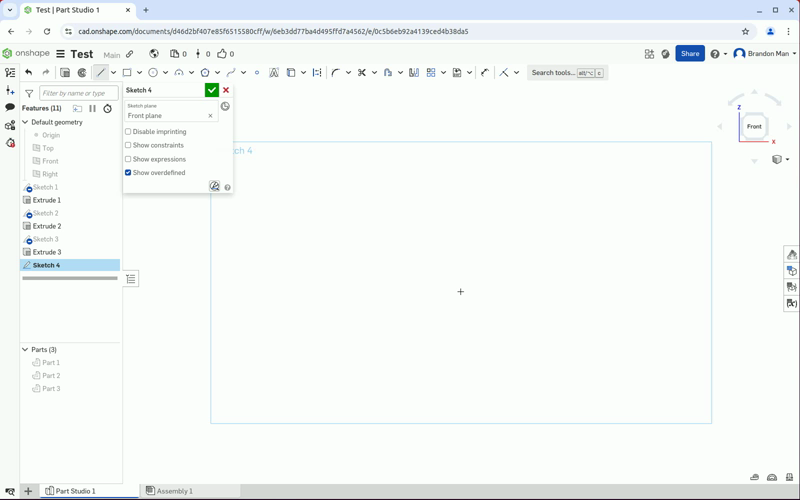
key_down(shift)
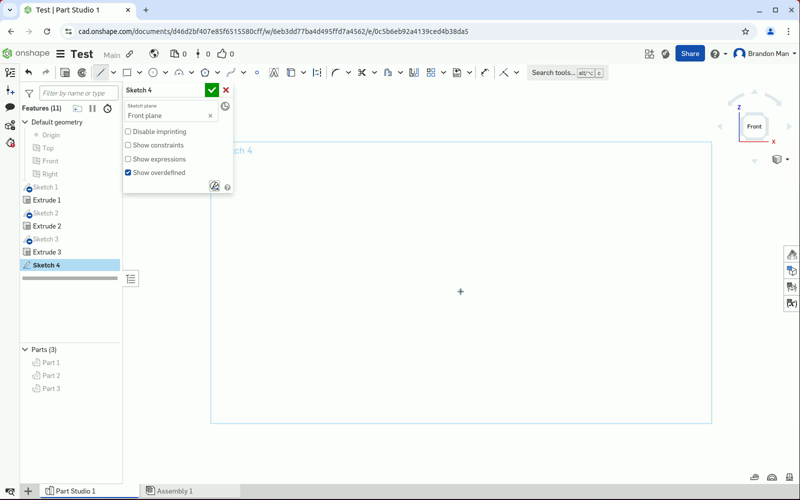
mouse_move(490, 291)
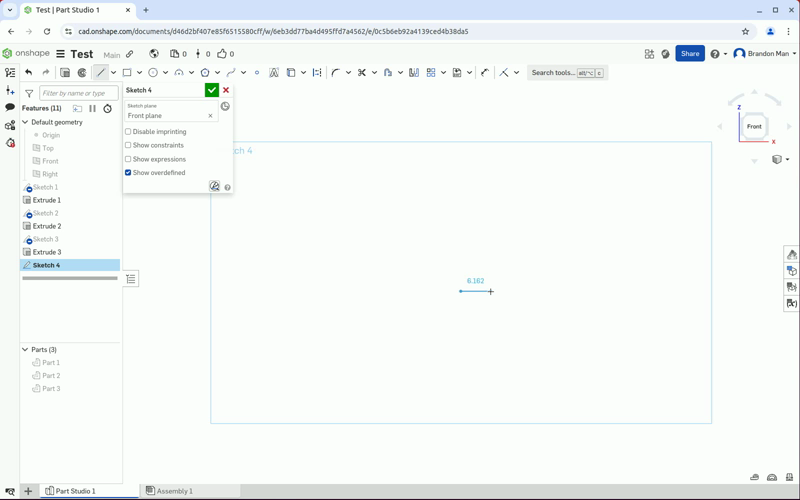
mouse_move(468, 291)
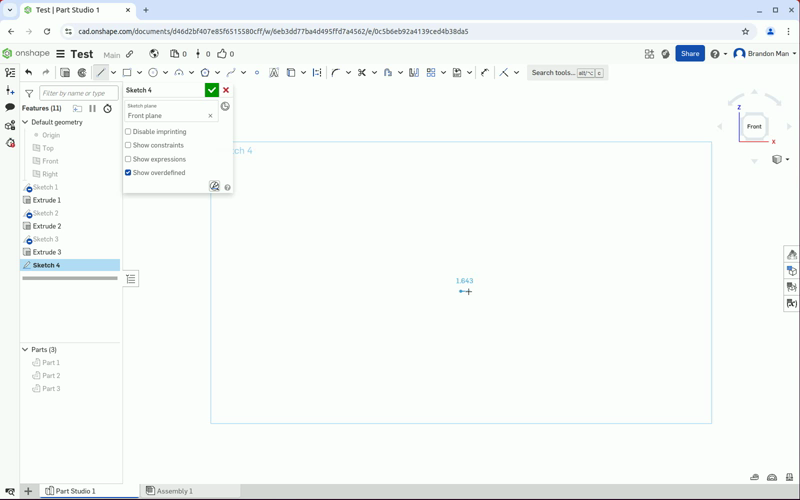
click(468, 291)
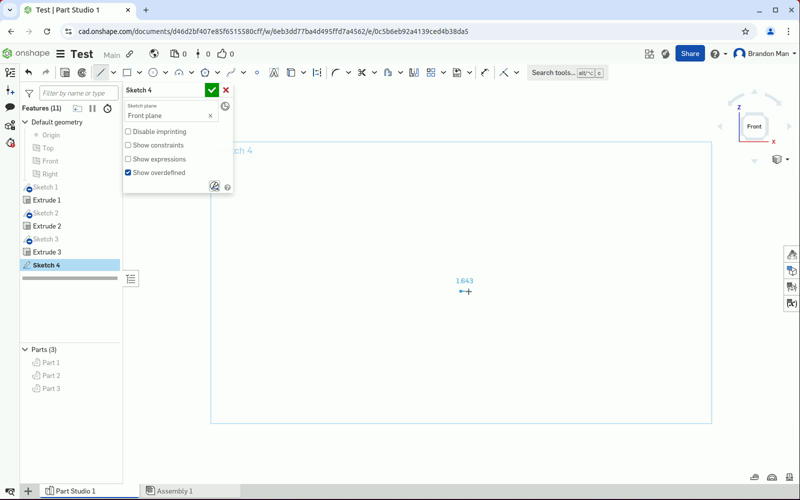
key_up(shift)
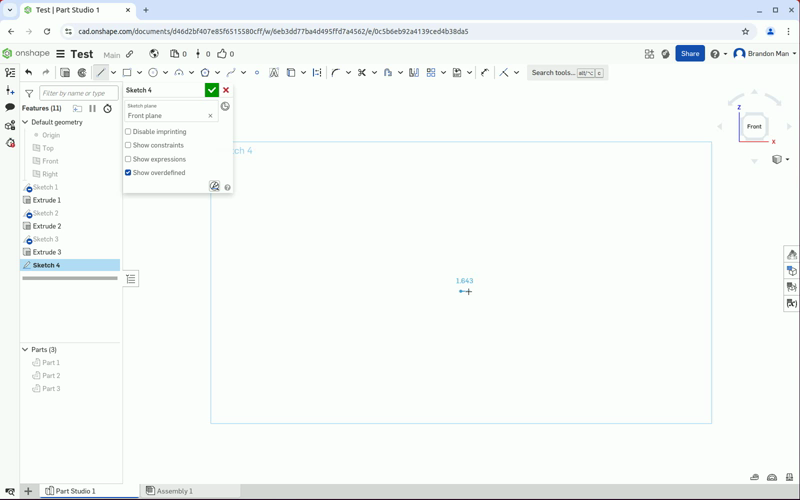
key(esc)
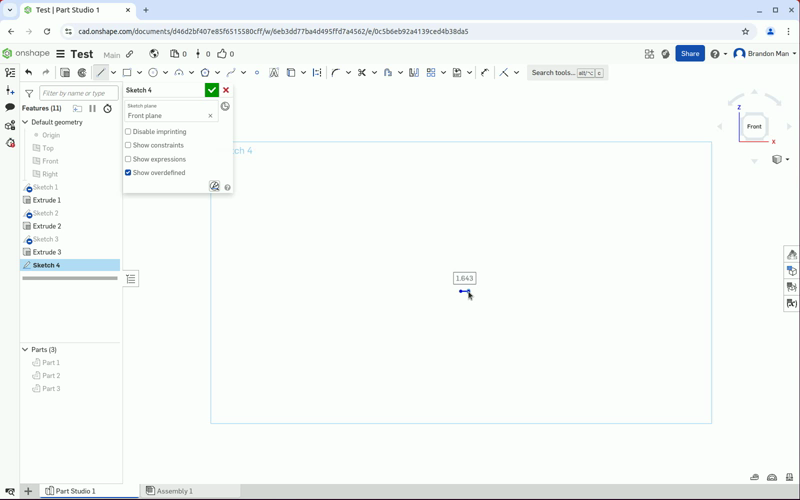
key(a)
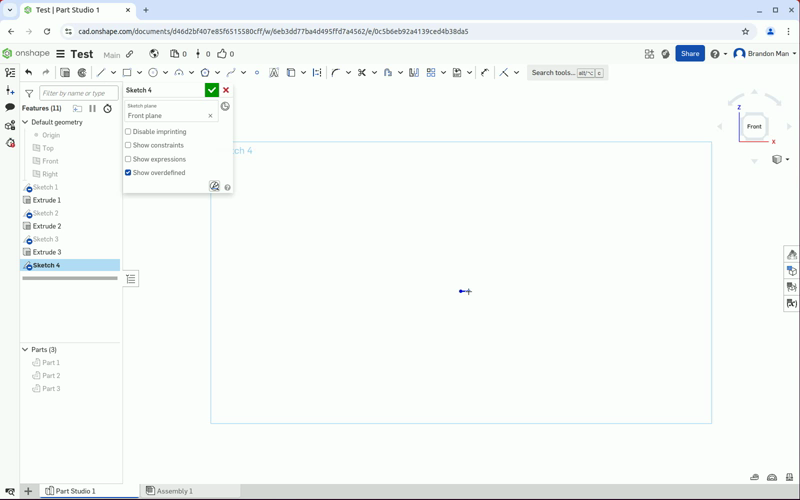
mouse_move(468, 291)
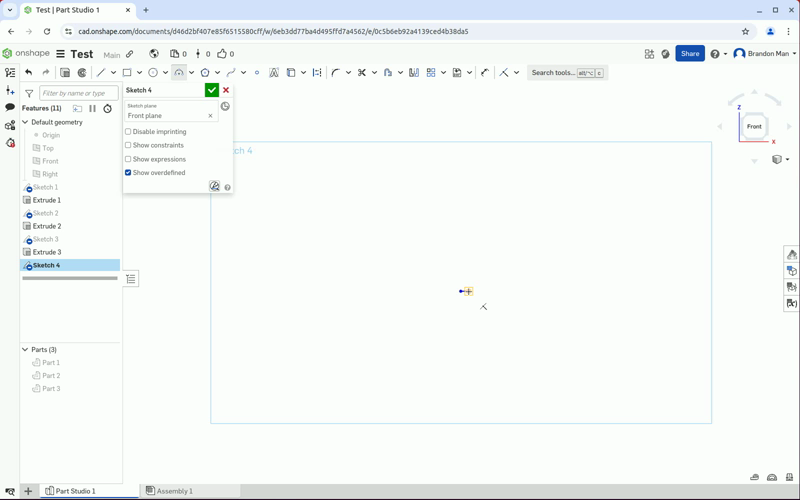
click(468, 291)
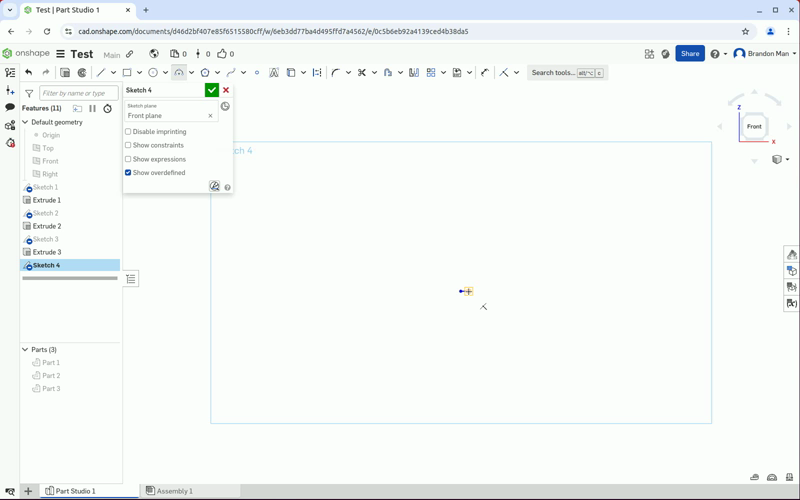
key_down(shift)
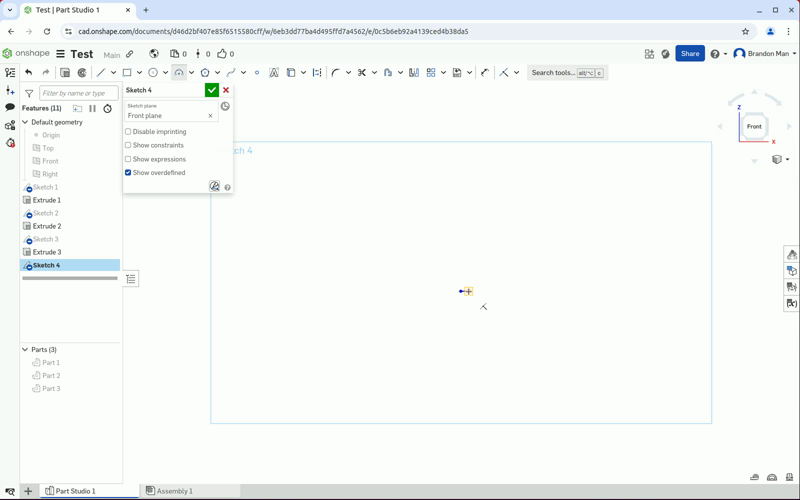
mouse_move(472, 282)
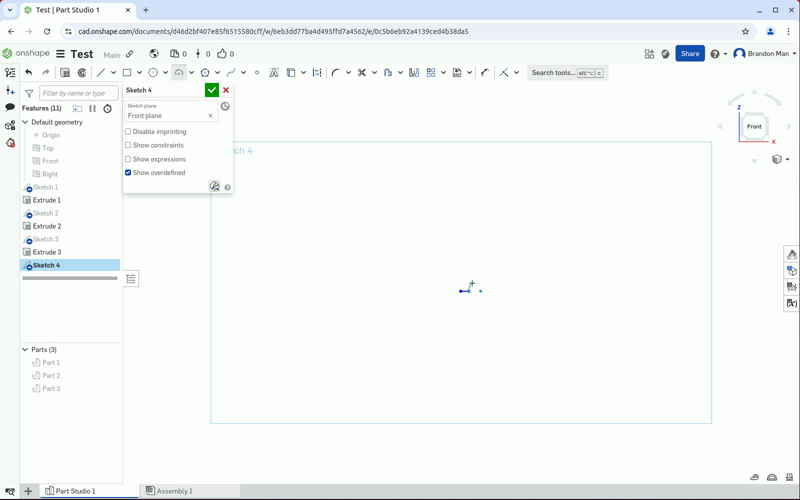
click(472, 282)
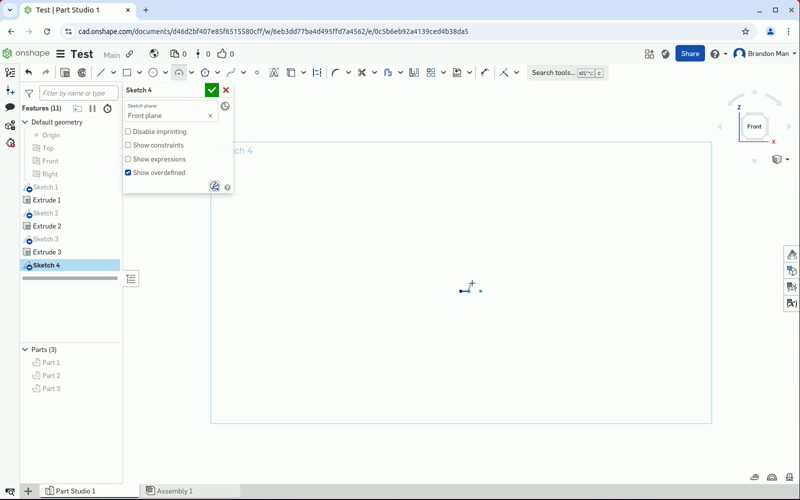
mouse_move(471, 287)
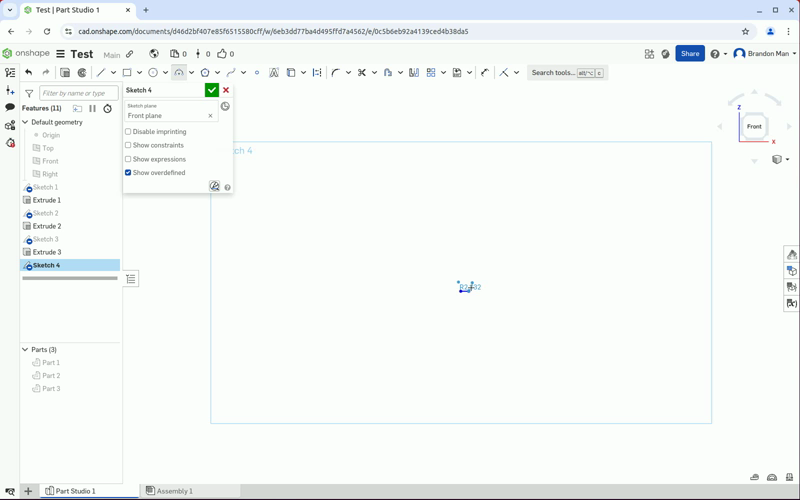
click(471, 287)
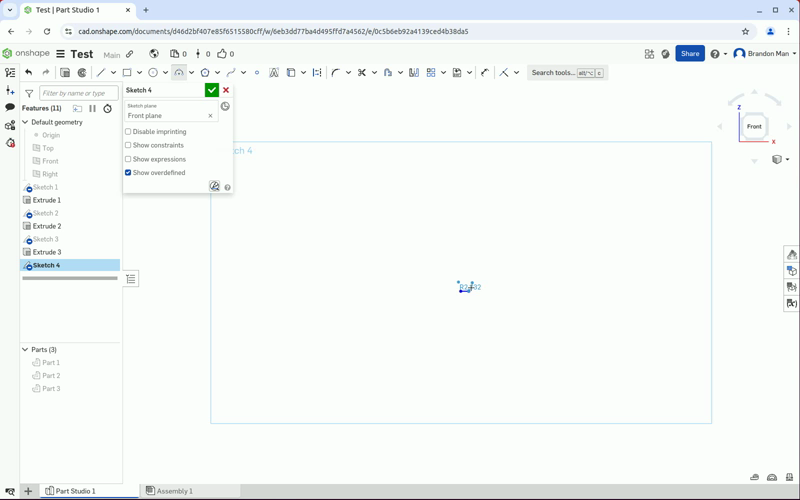
key_up(shift)
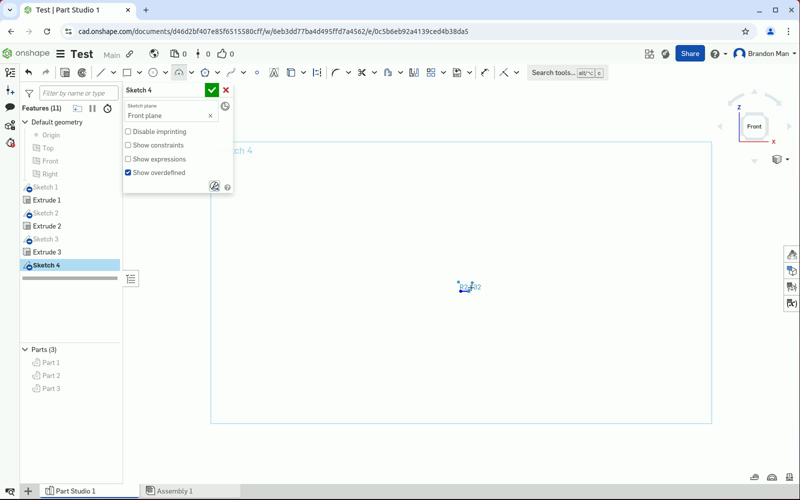
key(esc)
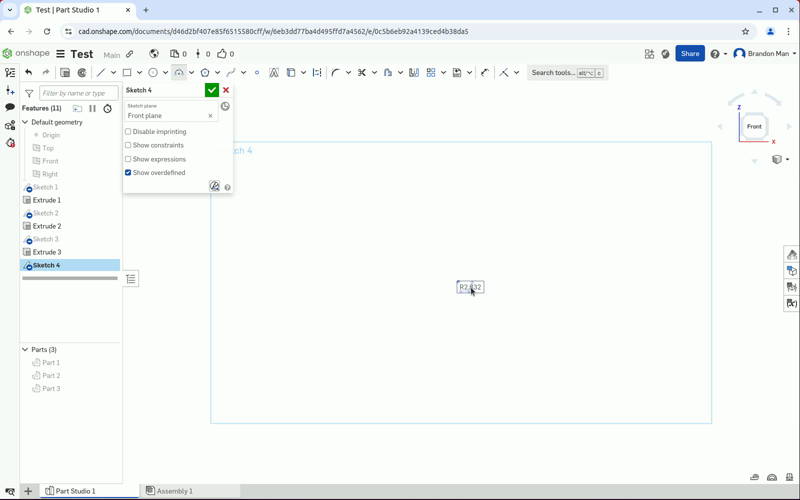
key(l)
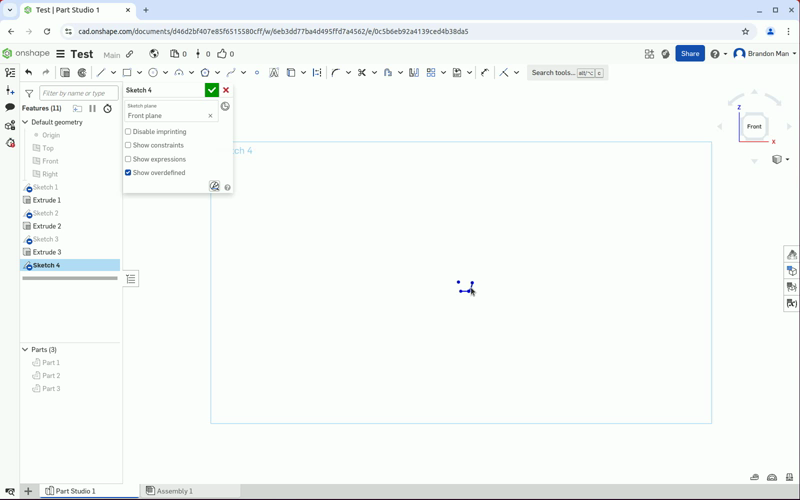
mouse_move(472, 282)
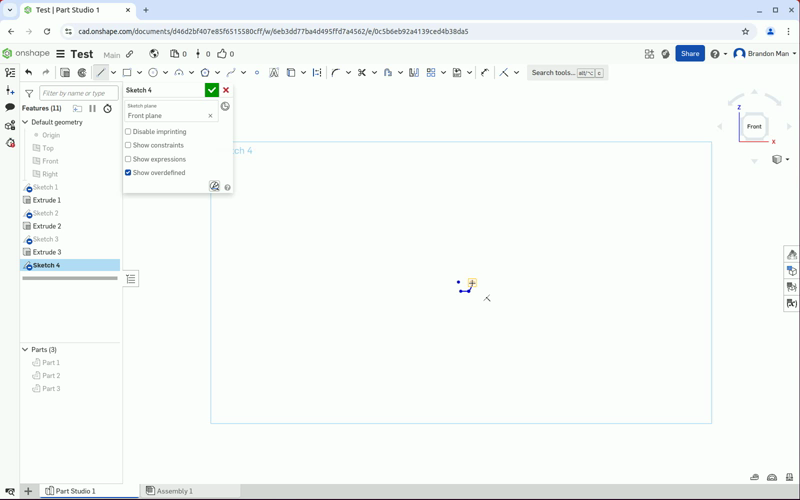
click(472, 282)
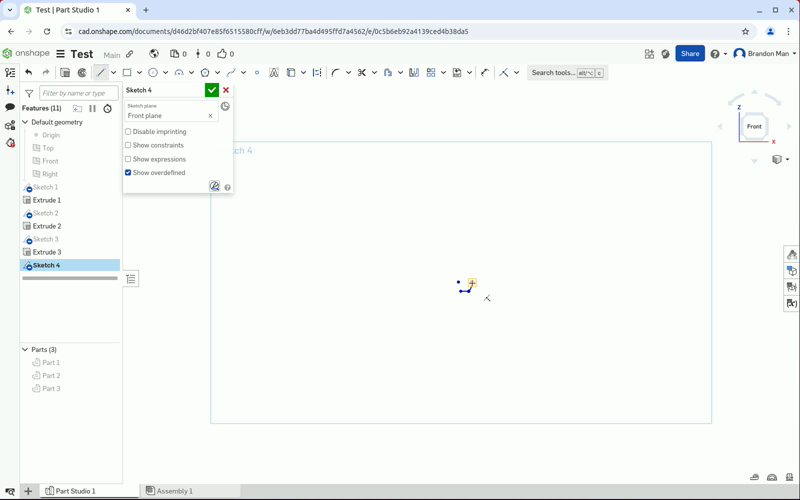
key_down(shift)
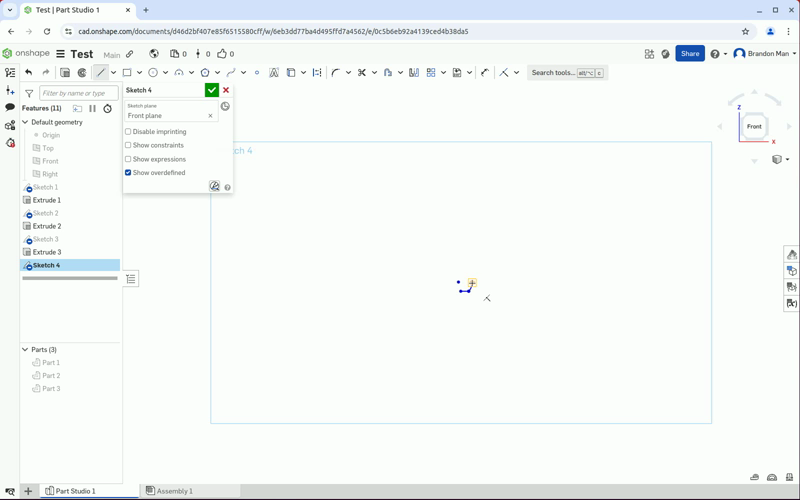
mouse_move(502, 282)
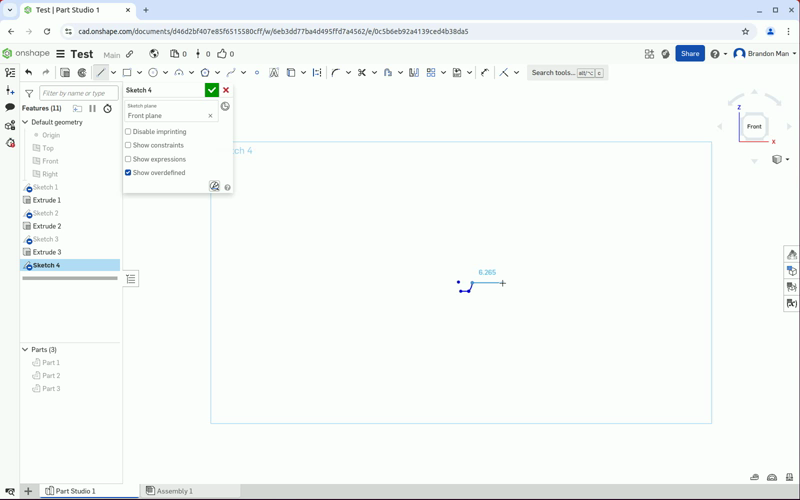
mouse_move(460, 282)
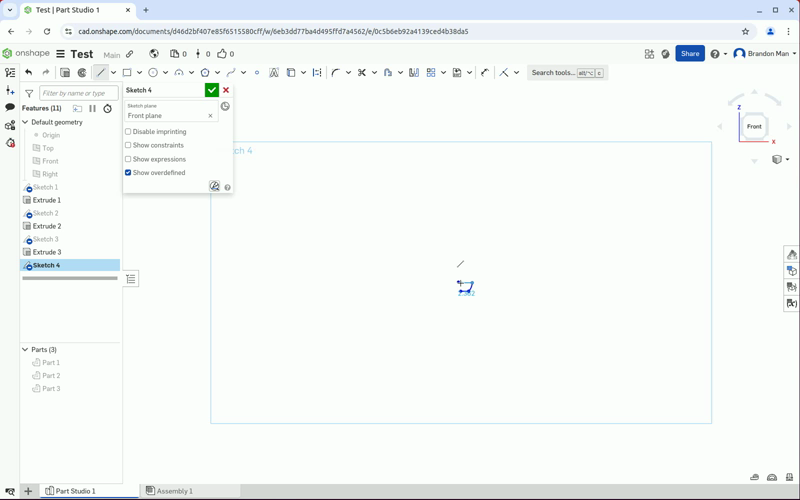
click(460, 282)
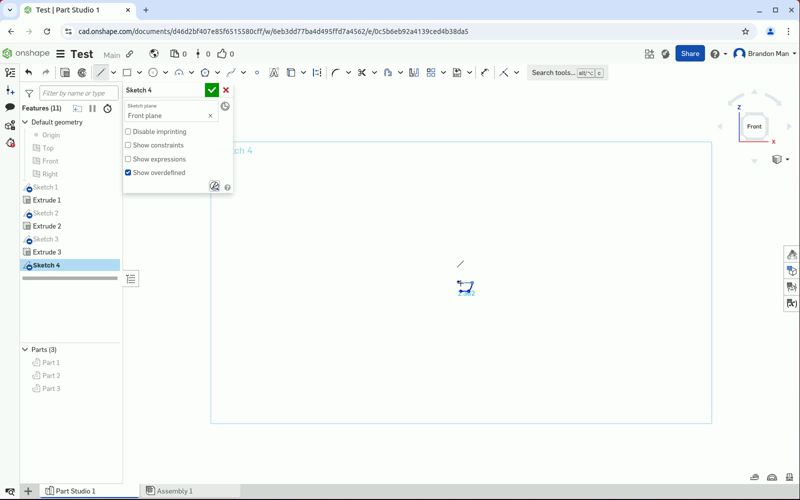
key_up(shift)
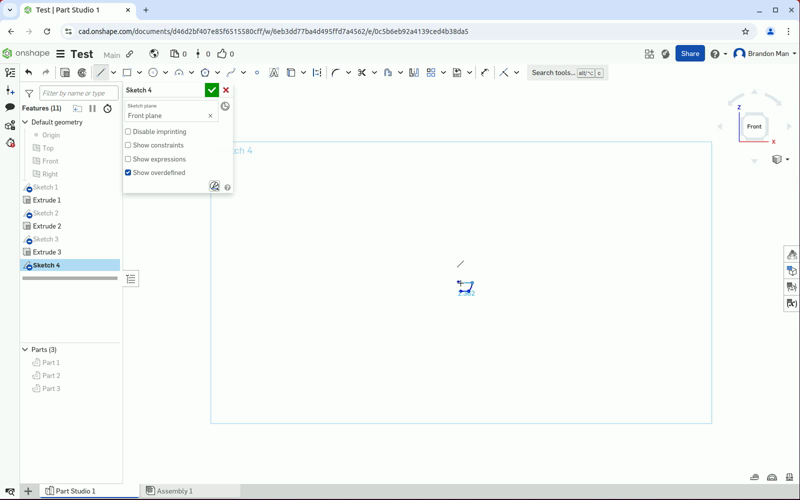
mouse_move(490, 282)
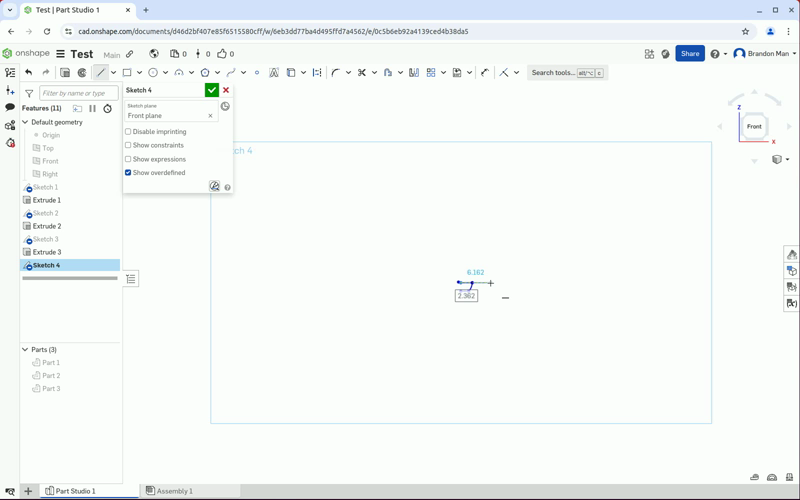
key_down(shift)
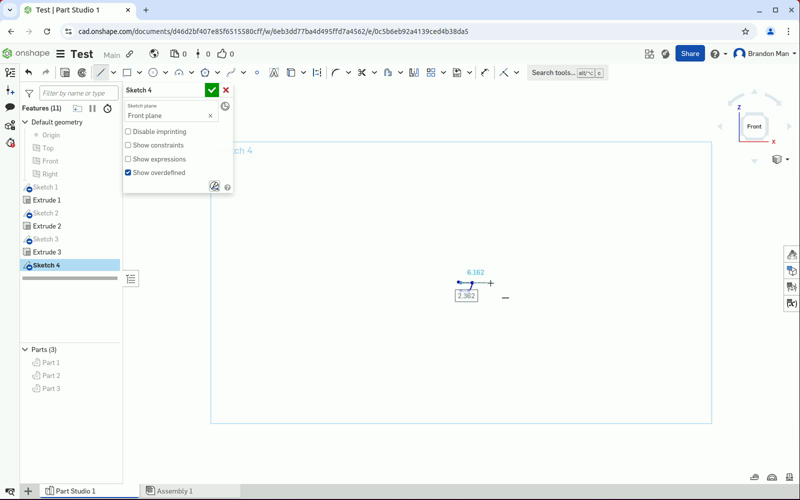
mouse_move(460, 291)
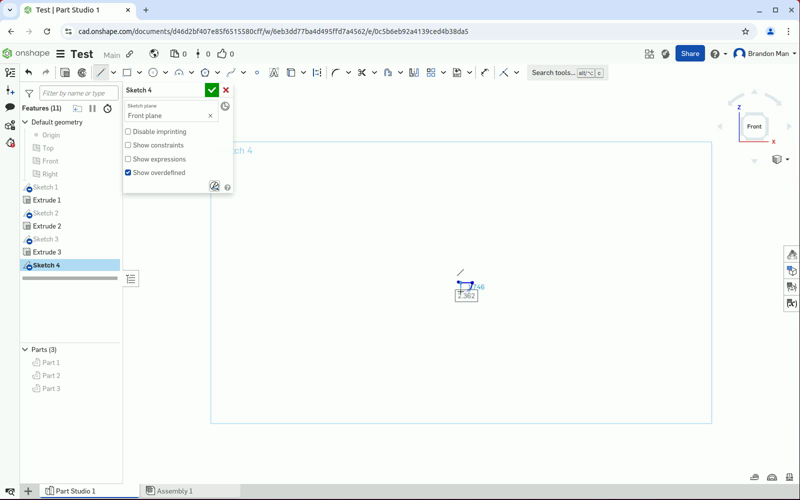
key_up(shift)
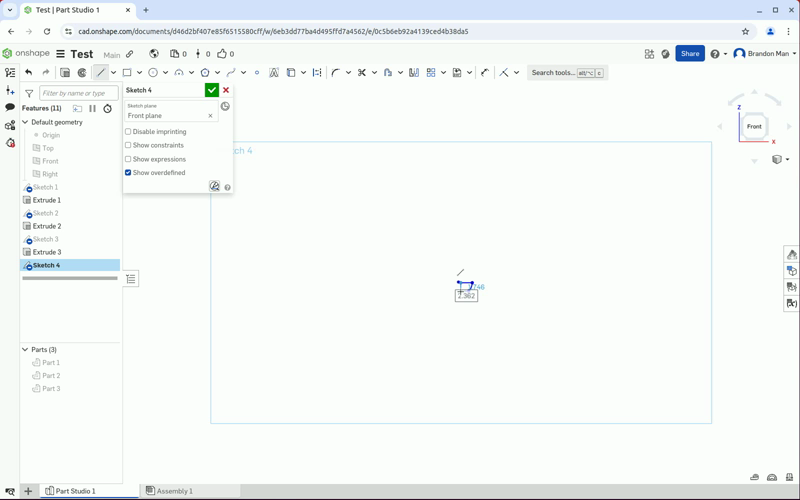
click(460, 291)
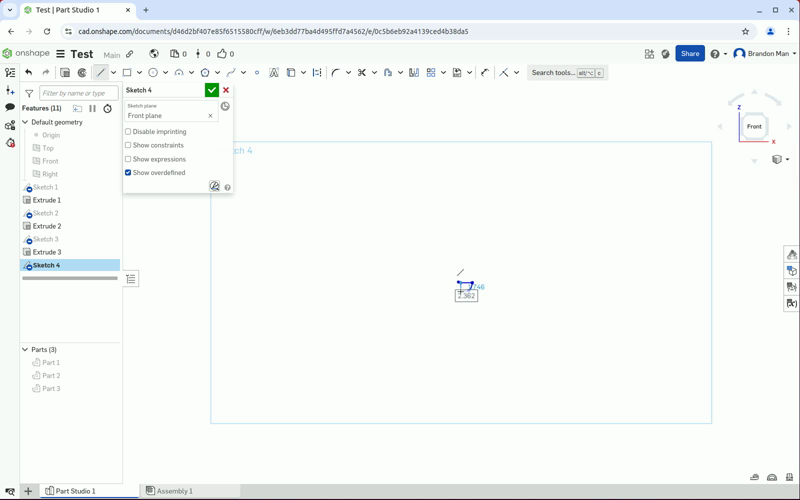
key(esc)
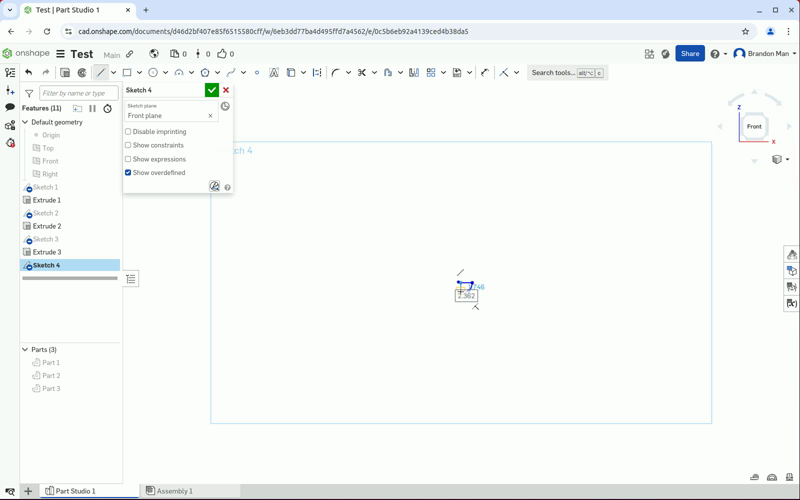
mouse_move(460, 289)
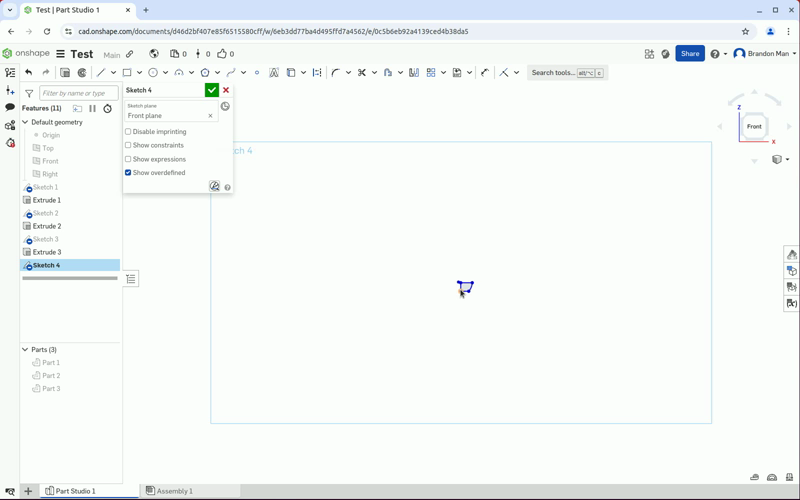
scroll(6)
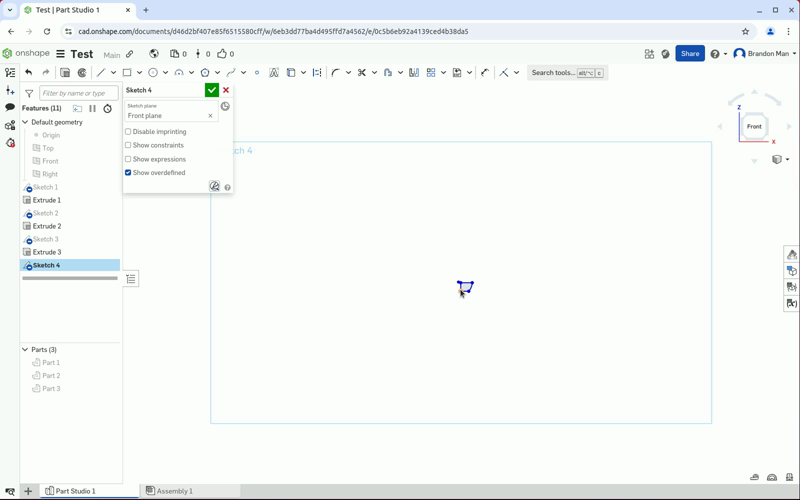
scroll(6)
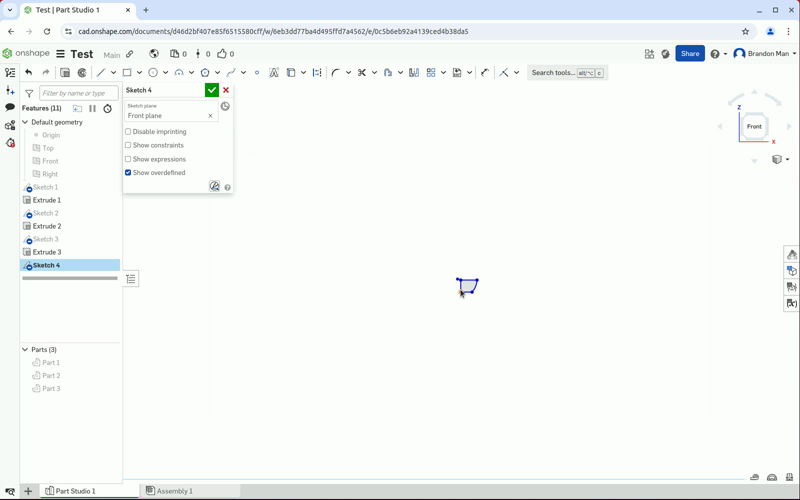
scroll(6)
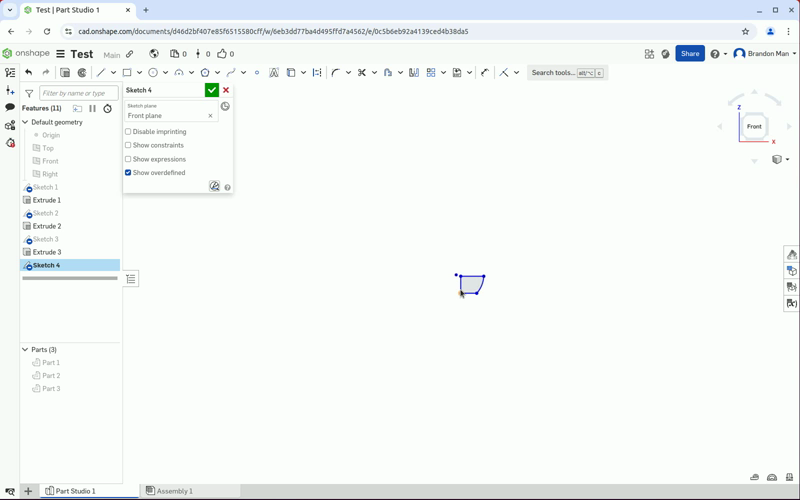
scroll(6)
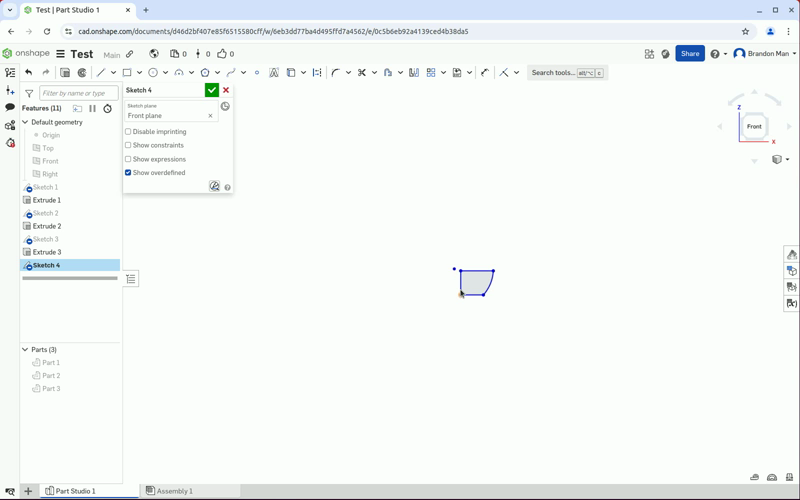
scroll(6)
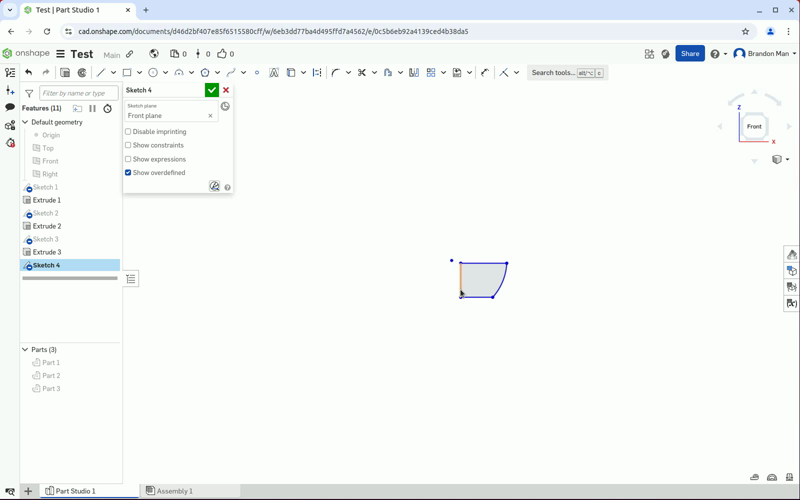
scroll(6)
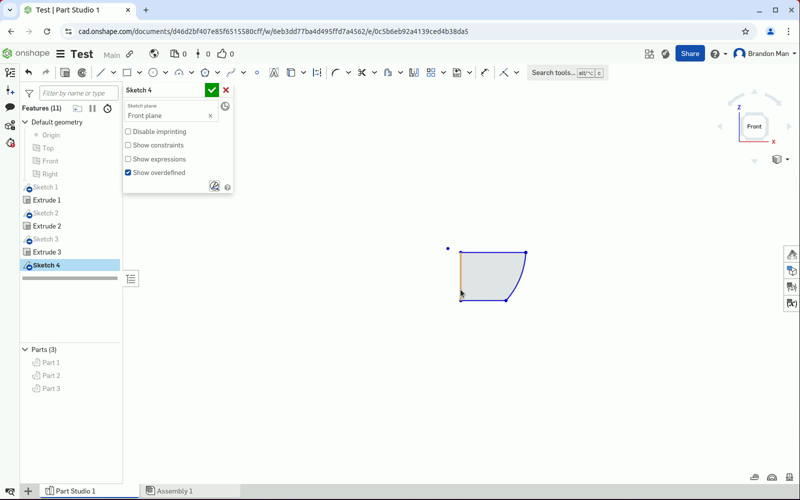
scroll(6)
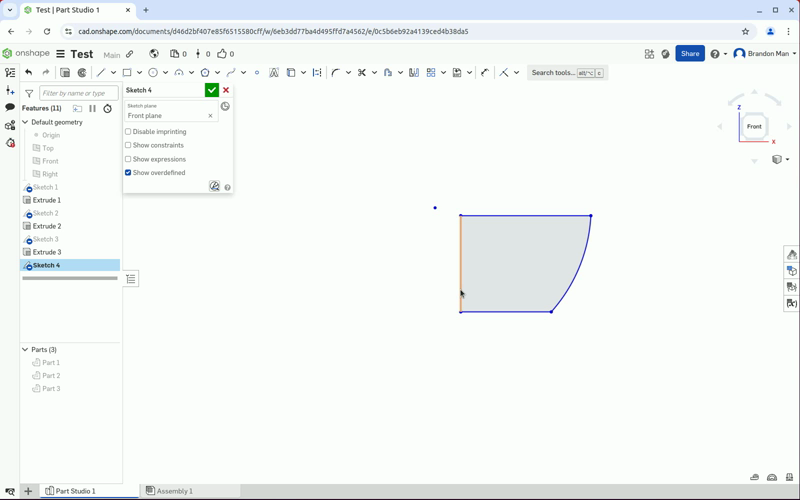
click(460, 289)
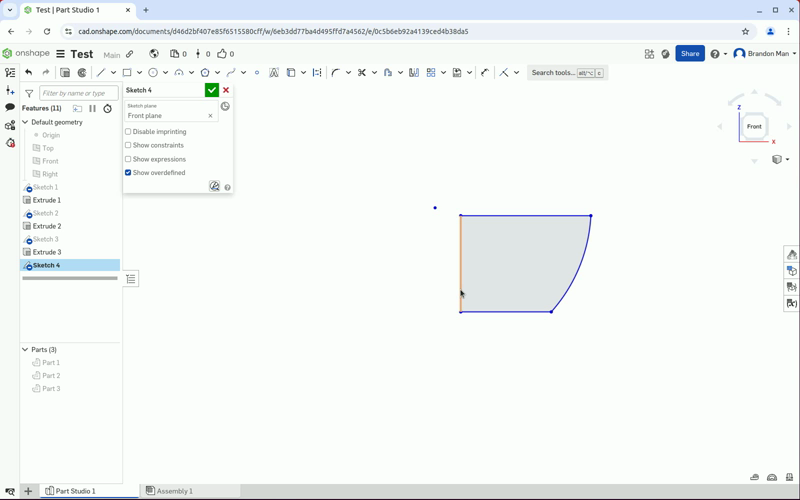
scroll(-6)
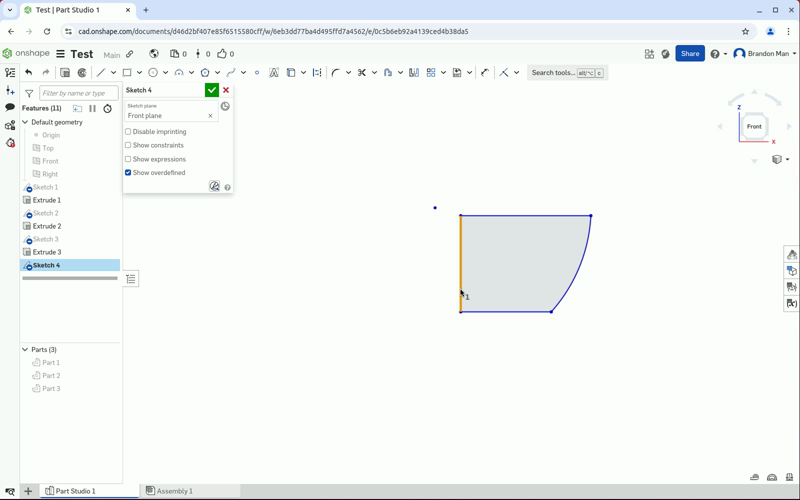
scroll(-6)
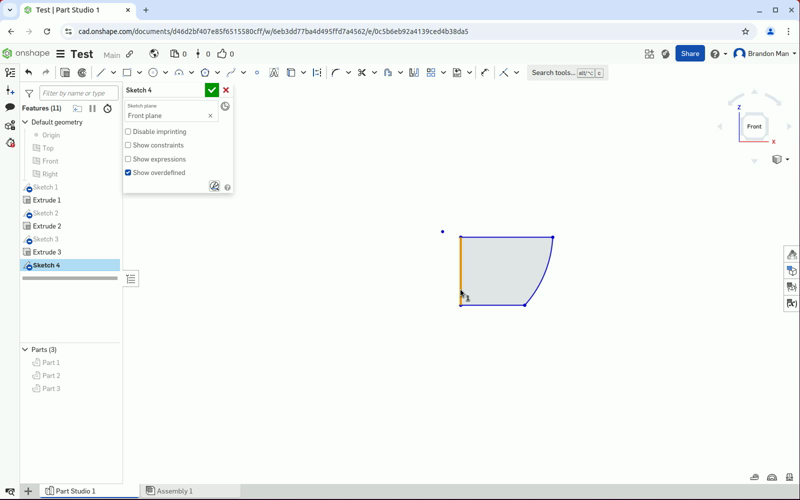
scroll(-6)
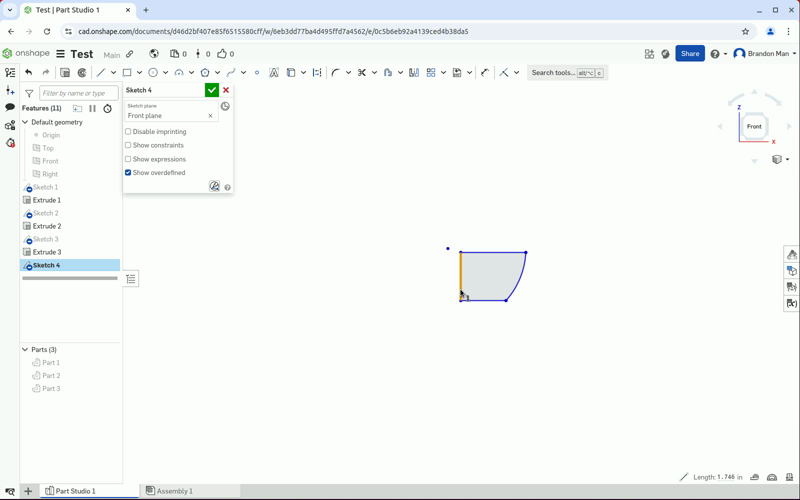
scroll(-6)
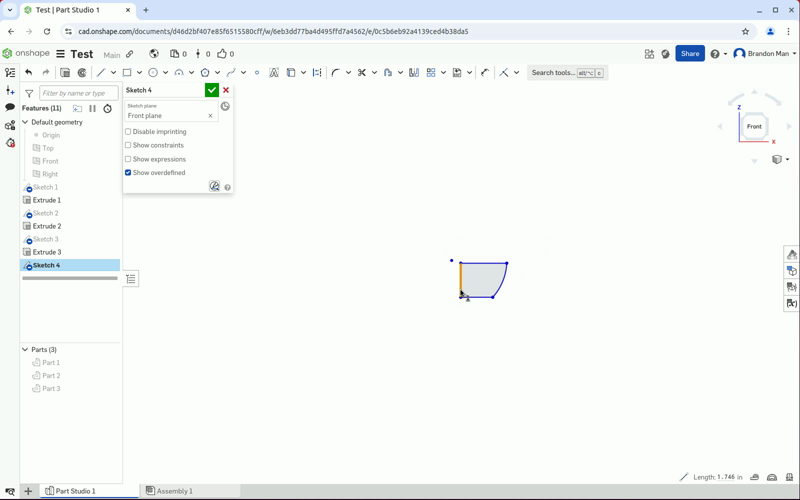
scroll(-6)
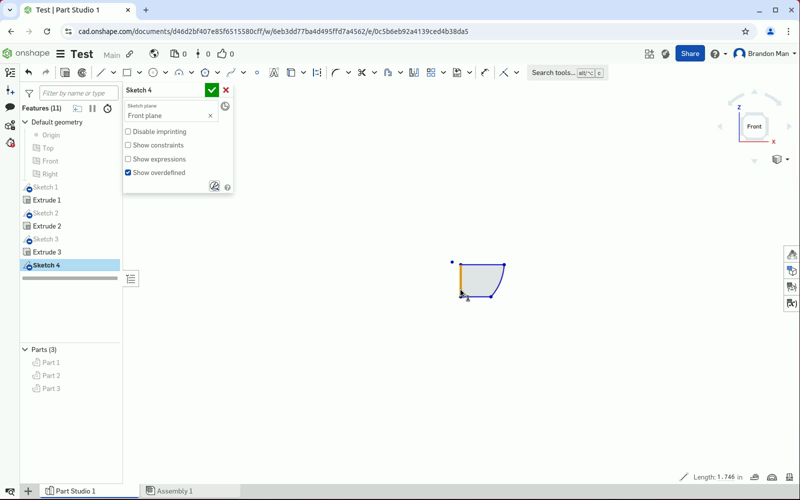
scroll(-6)
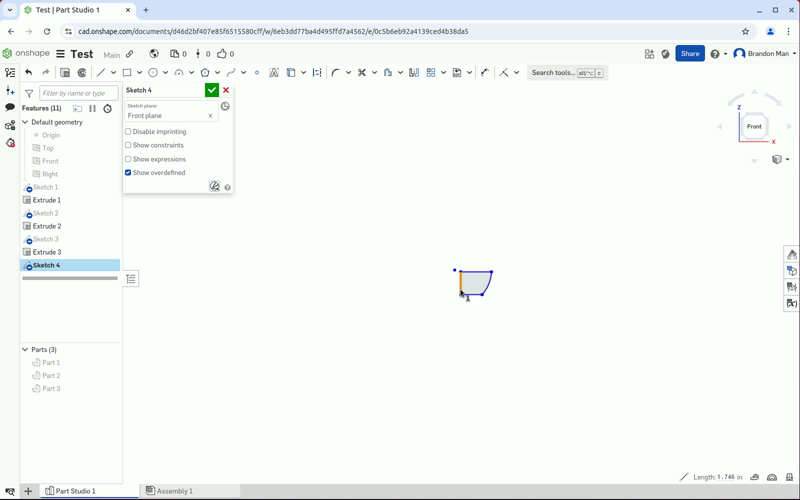
scroll(-6)
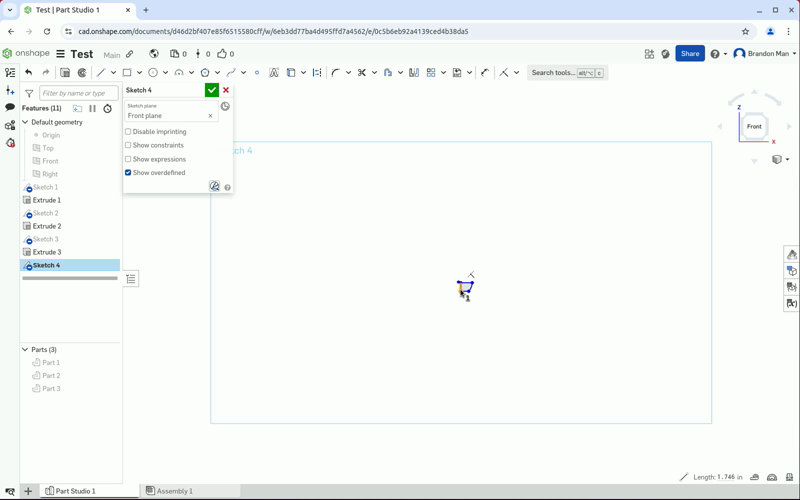
mouse_move(73, 352)
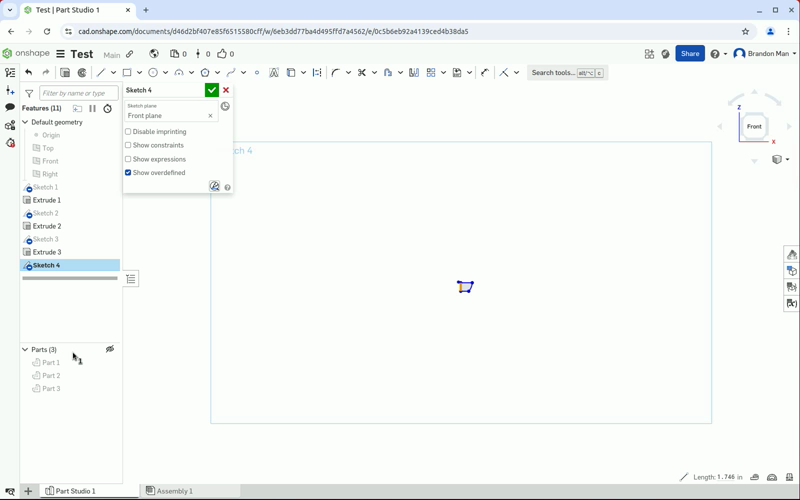
key(shift+y)
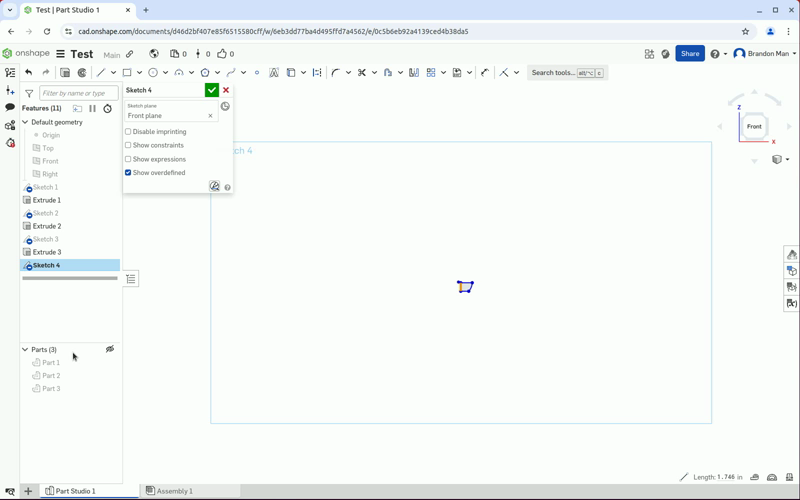
key(shift+e)
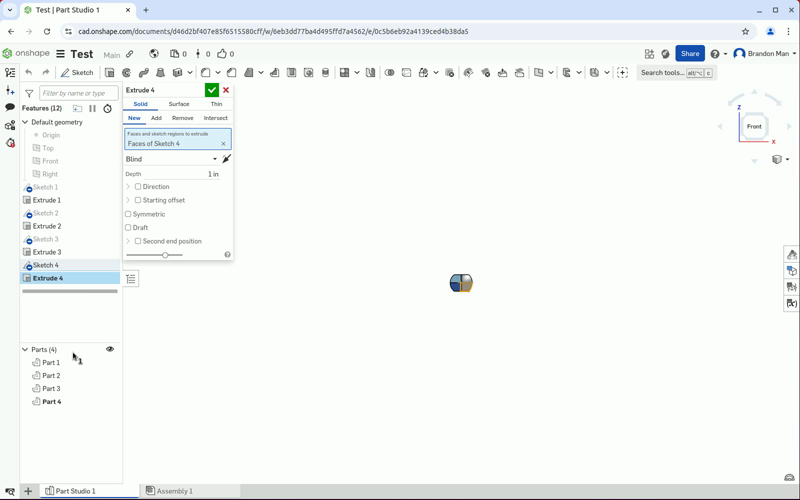
mouse_move(143, 106)
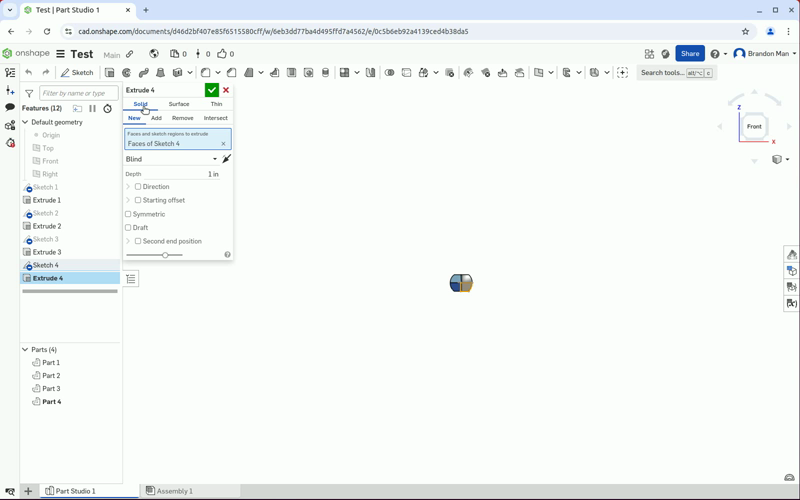
click(143, 106)
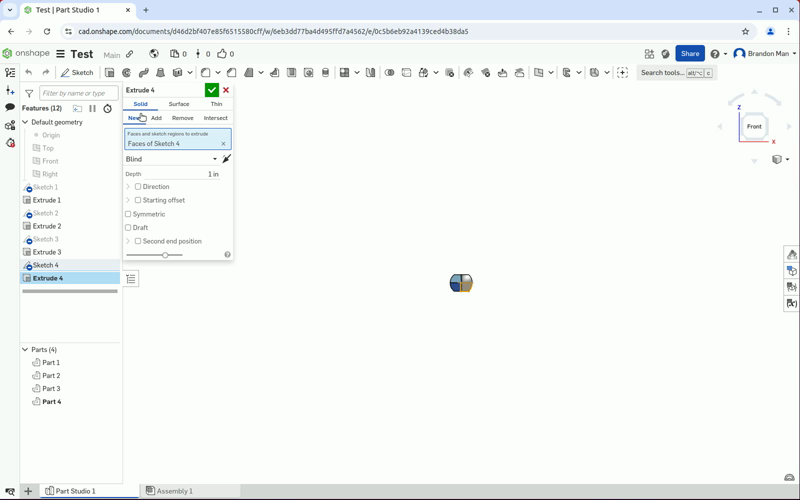
mouse_move(137, 120)
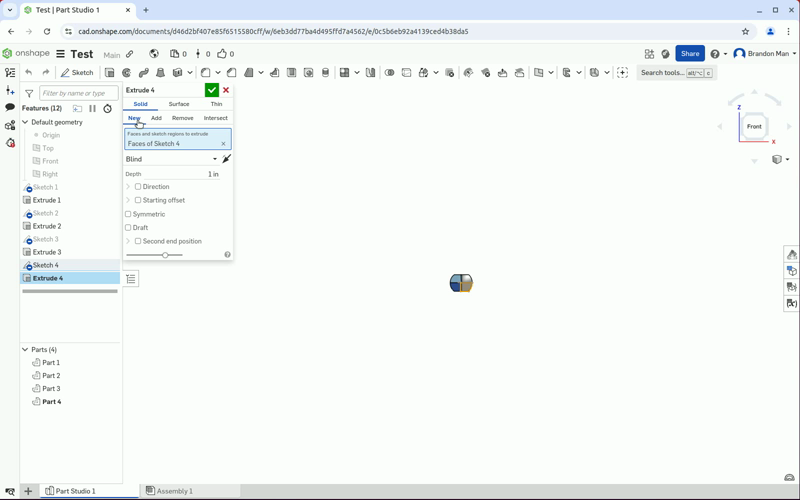
click(137, 120)
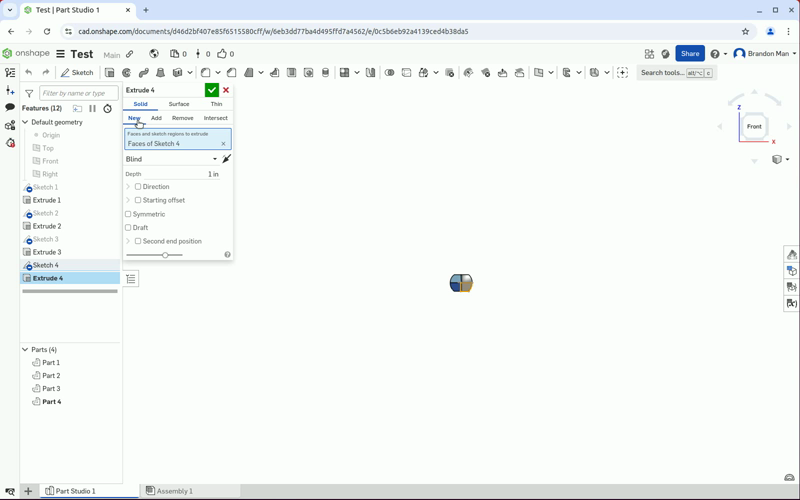
key(tab, 4)
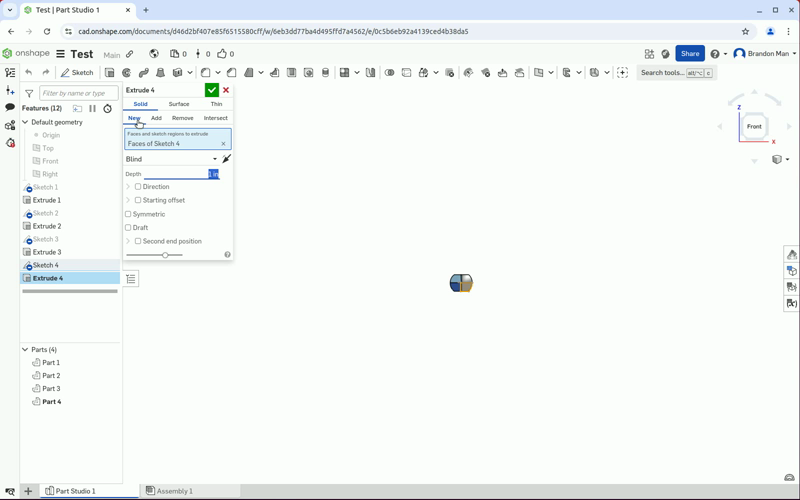
text(9.147)
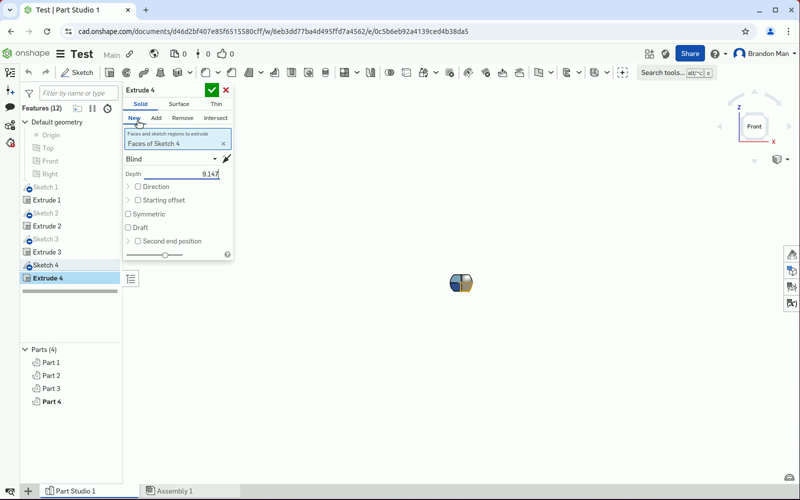
key(enter)
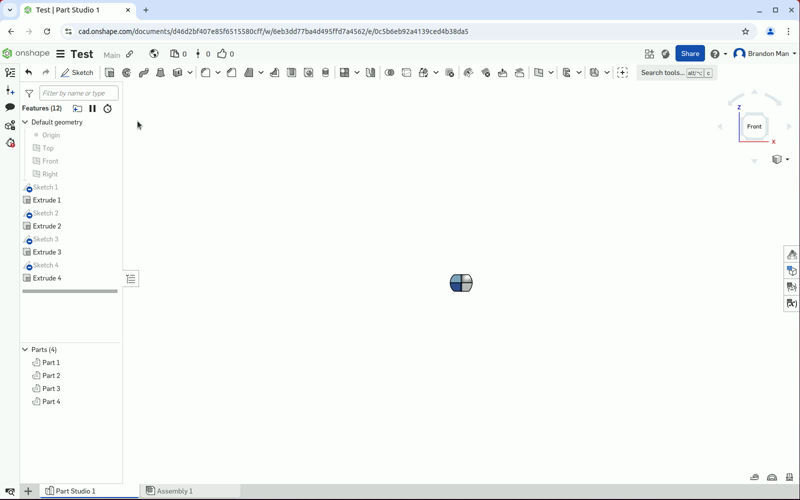
key(shift+h)
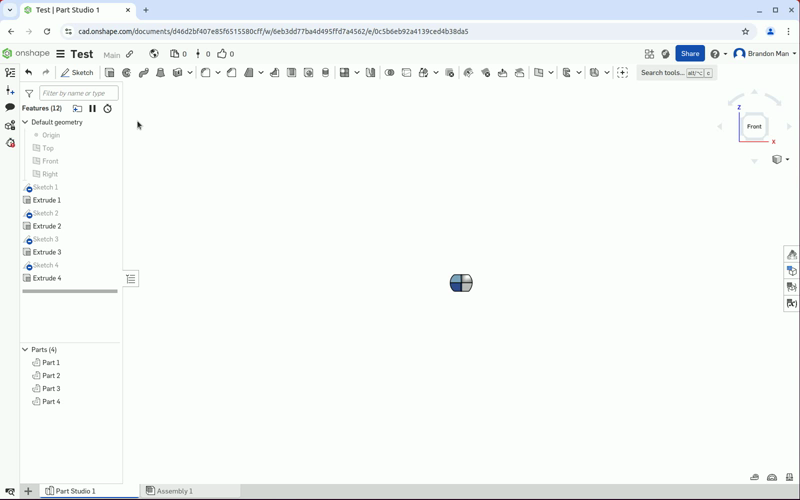
key(shift+h)
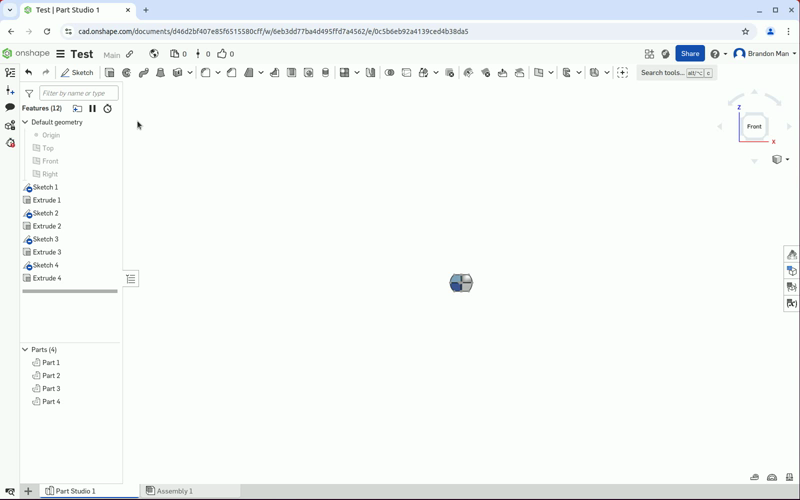
key(shift+7)
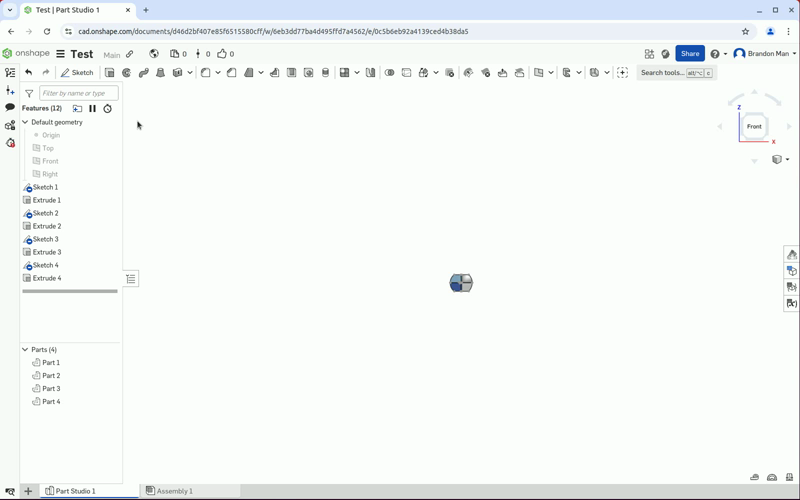
key(left, 2)
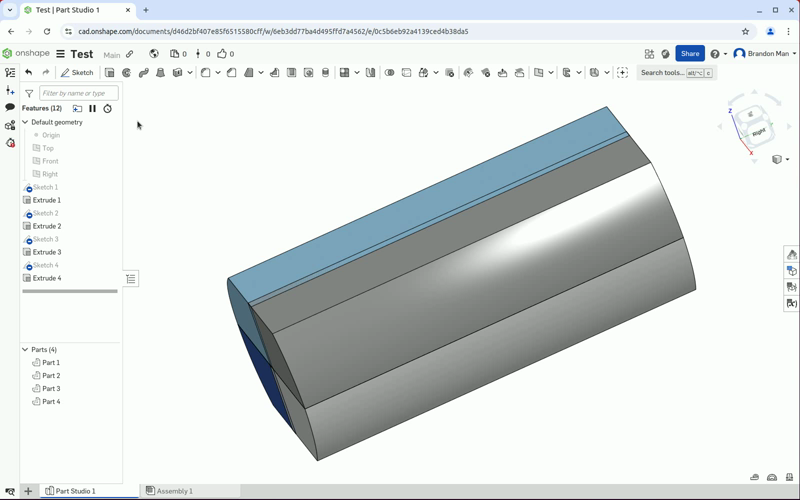
key(down, 2)
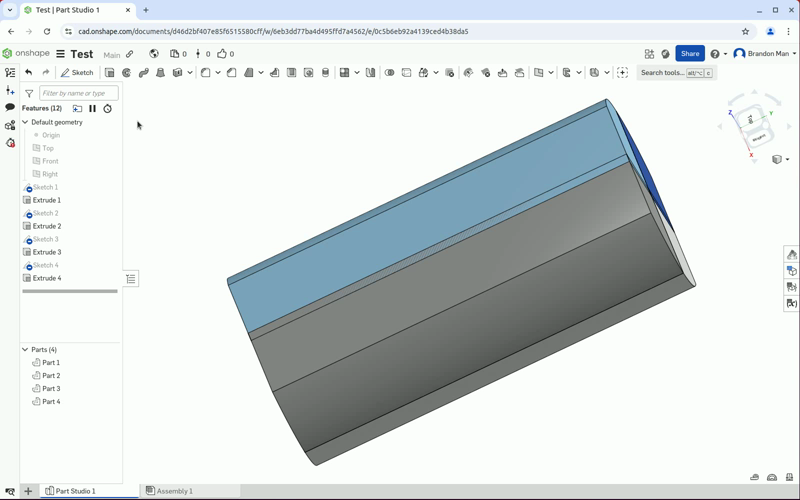
key(up, 2)
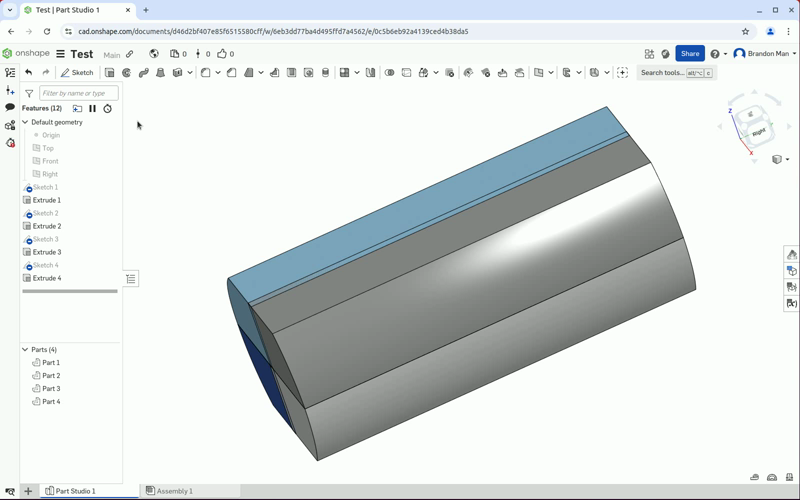
key(right, 2)
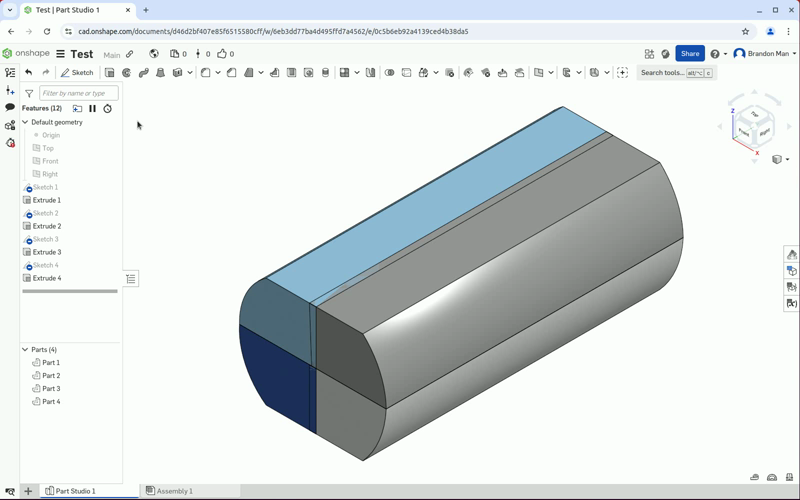
mouse_move(73, 189)
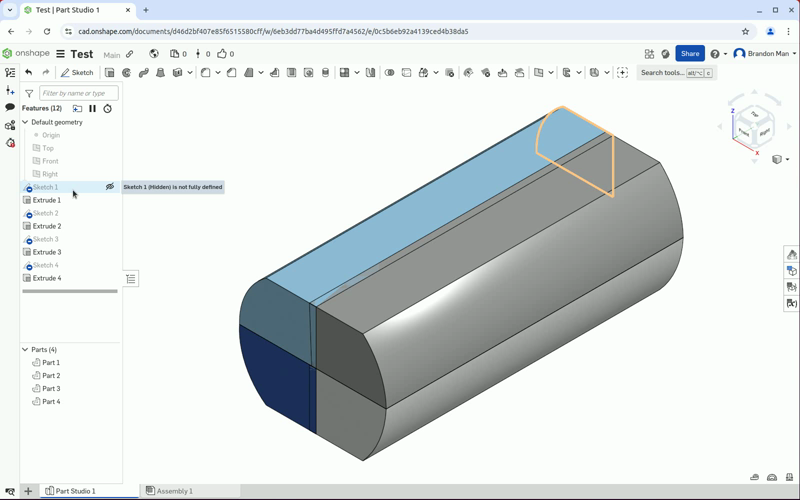
click(73, 189)